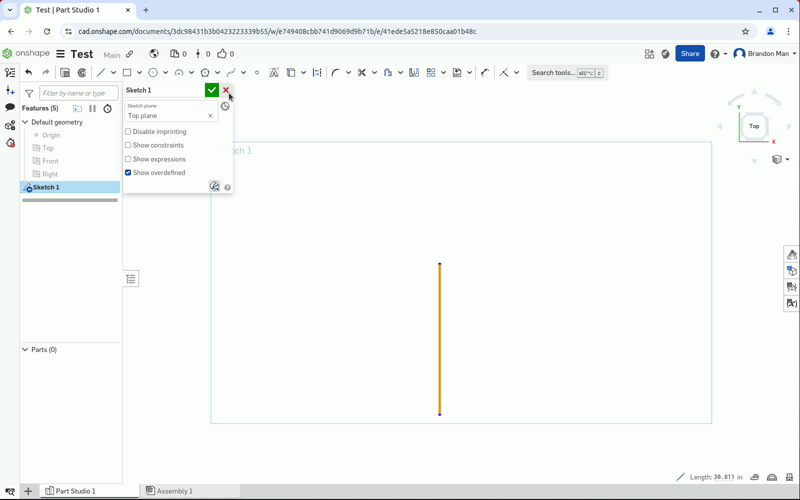
key(shift+h)
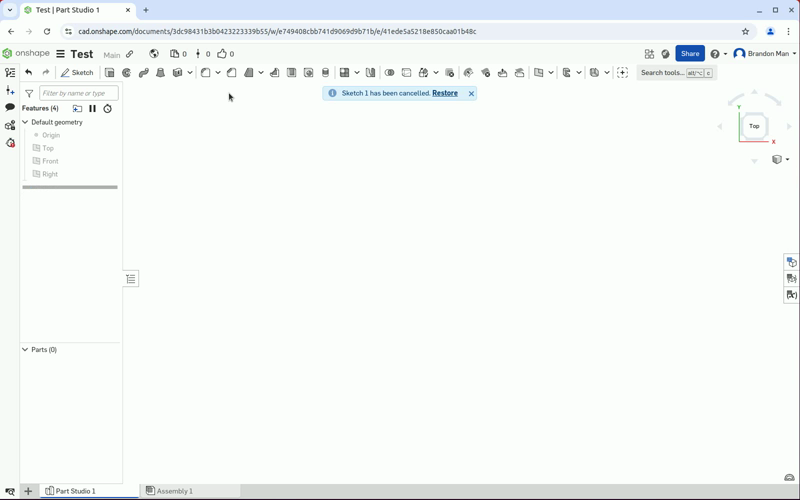
mouse_move(73, 352)
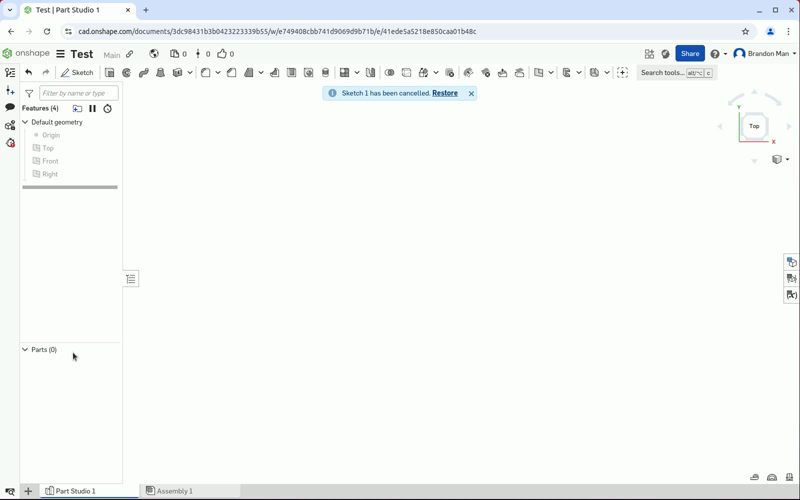
key(y)
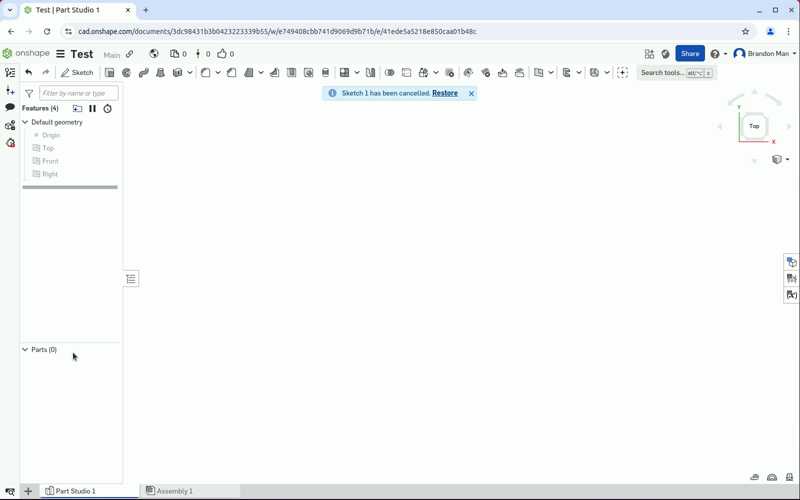
key(shift+p)
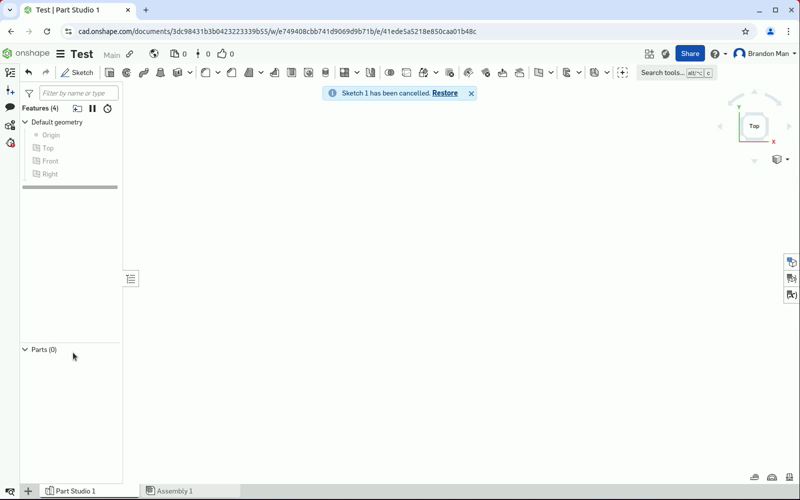
key(space)
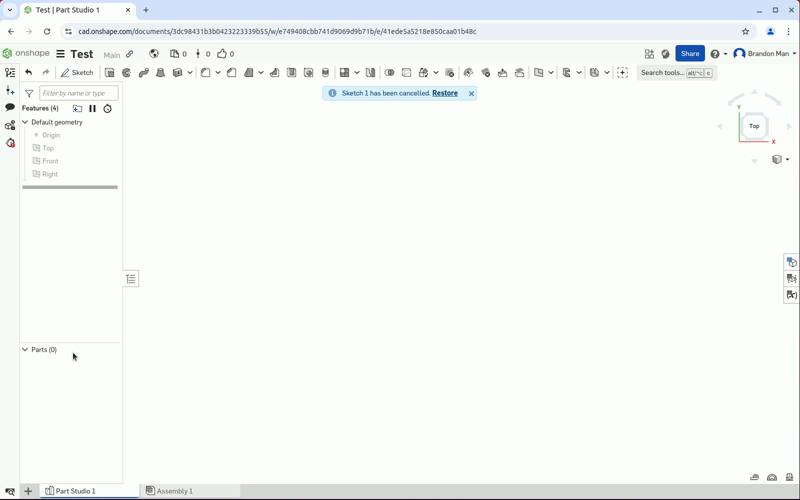
key_down(shift)
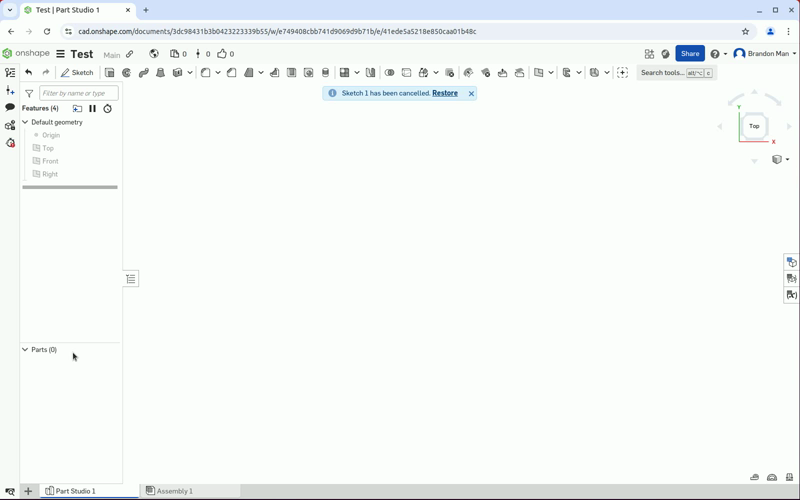
key(up)
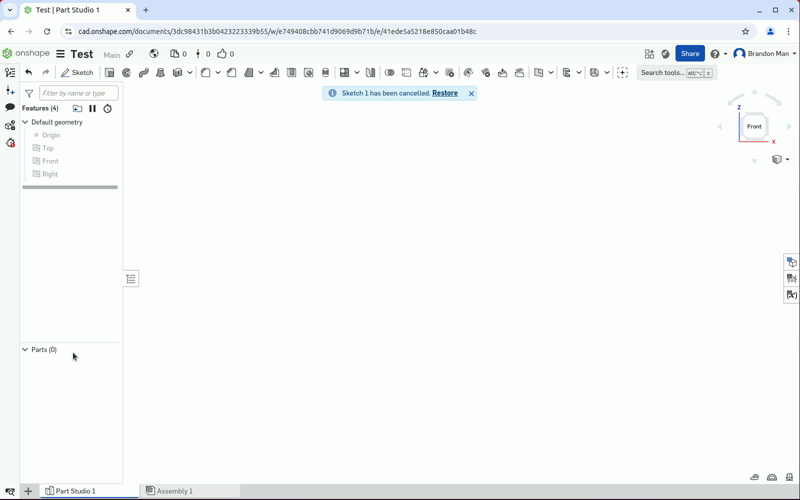
key_up(shift)
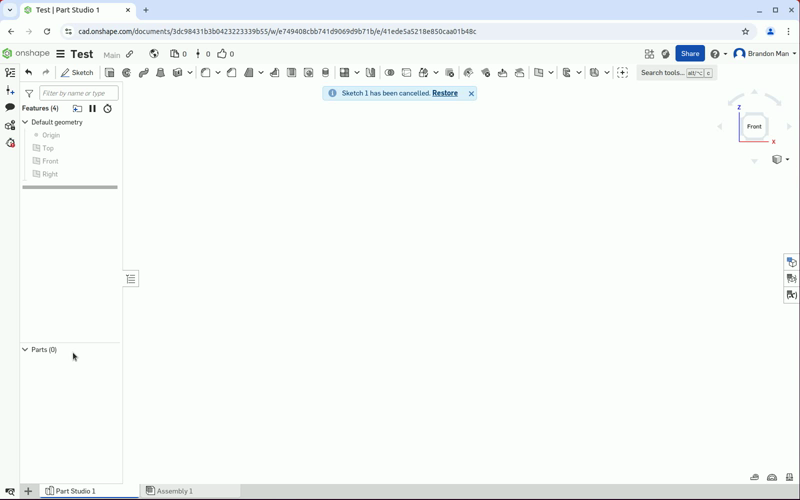
mouse_move(73, 352)
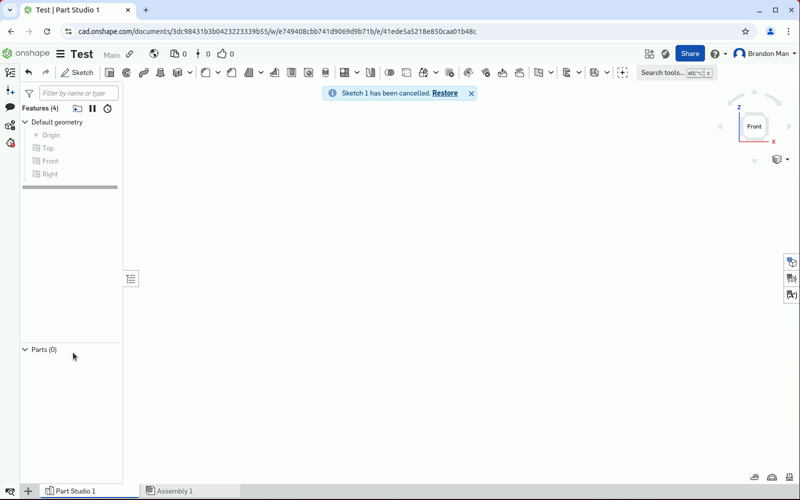
key(shift+y)
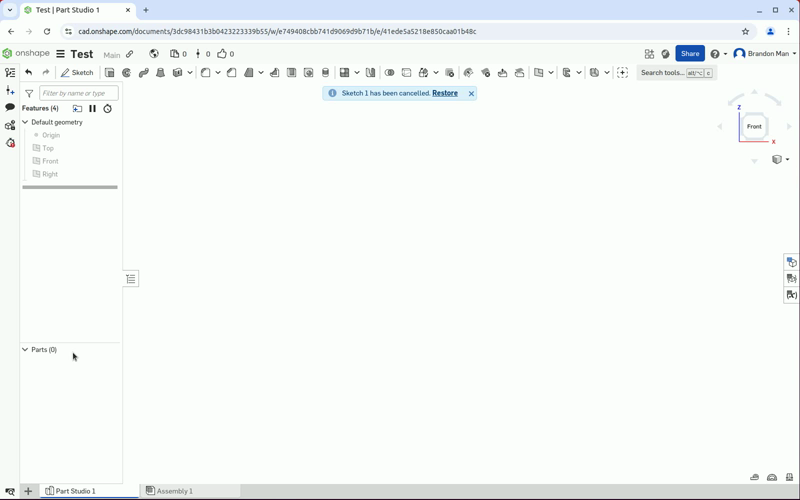
key(shift+s)
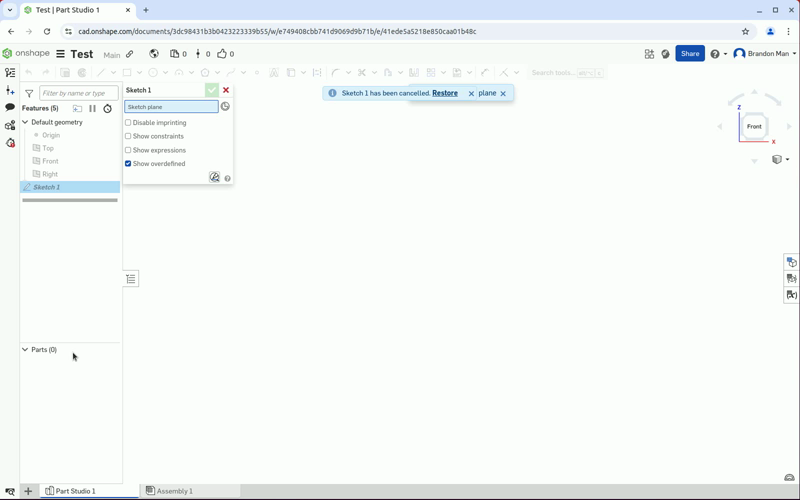
mouse_move(73, 163)
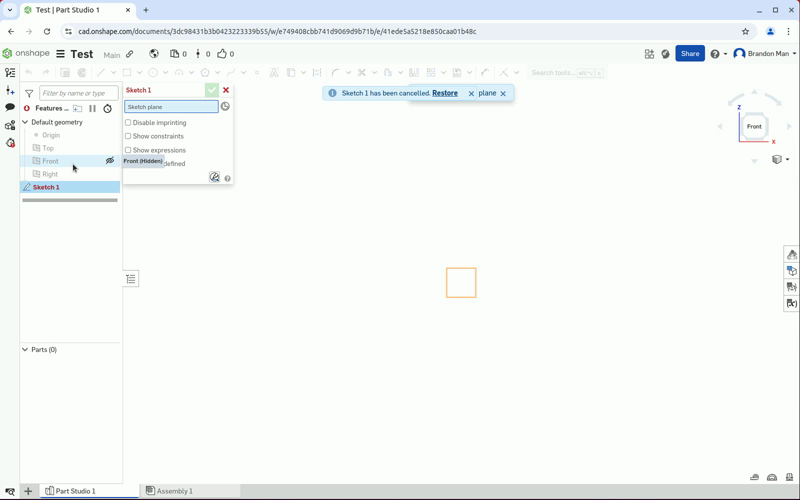
click(73, 163)
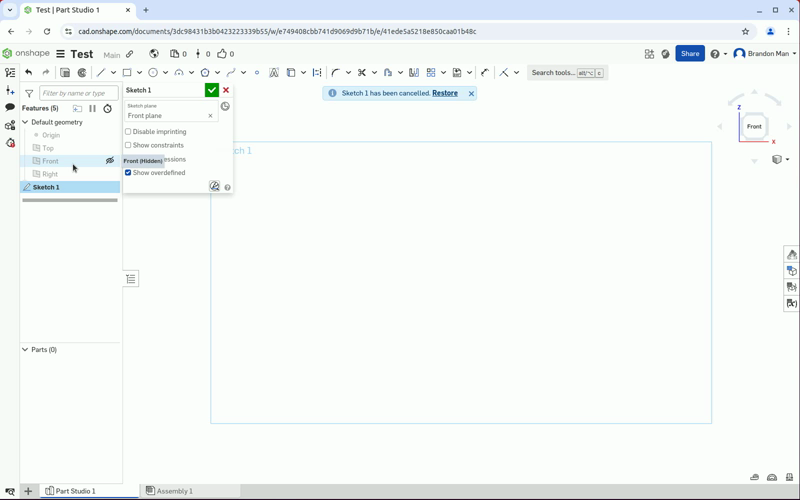
mouse_move(73, 352)
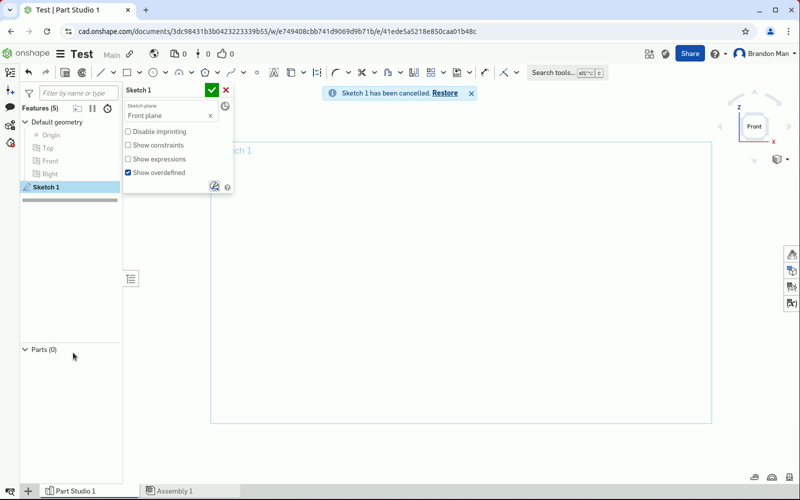
key(y)
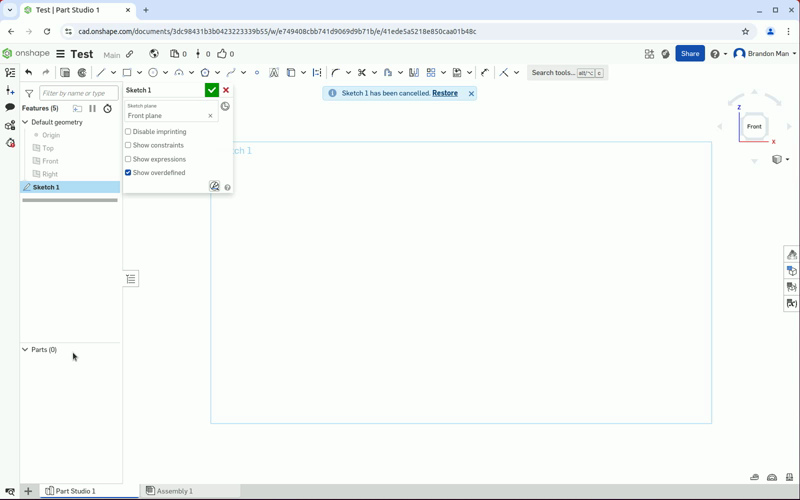
key(l)
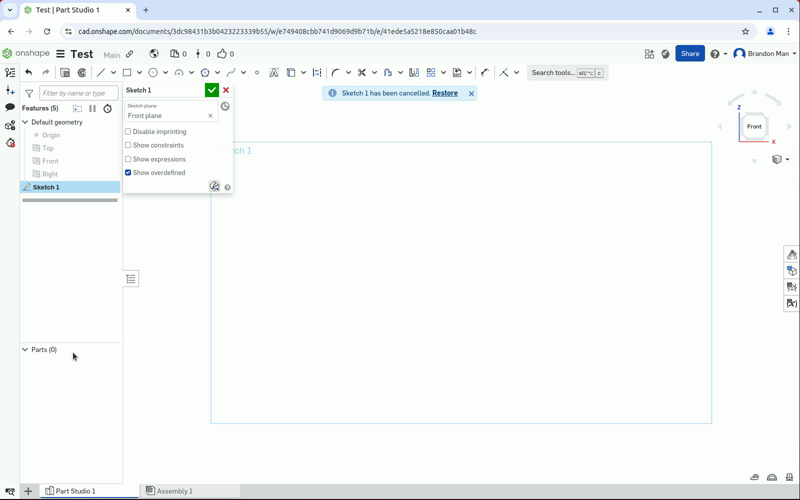
key_down(shift)
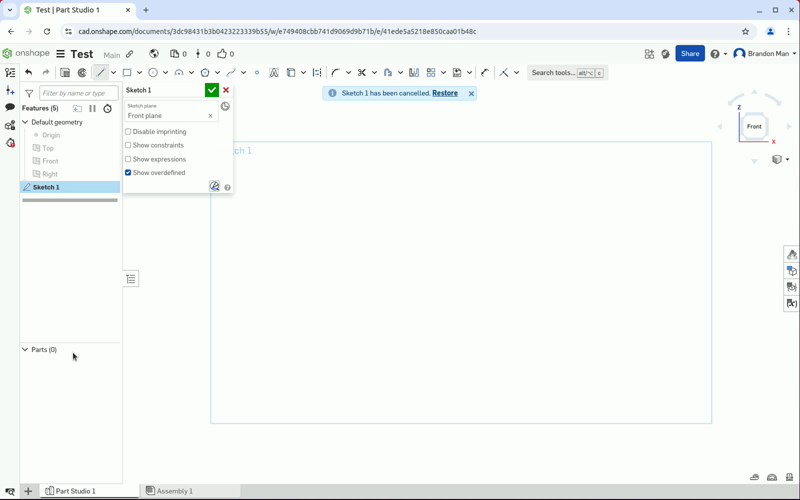
mouse_move(348, 276)
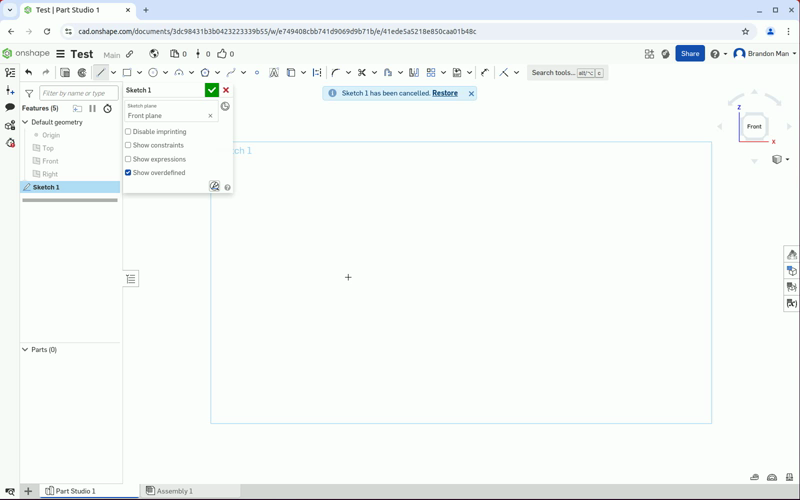
click(348, 276)
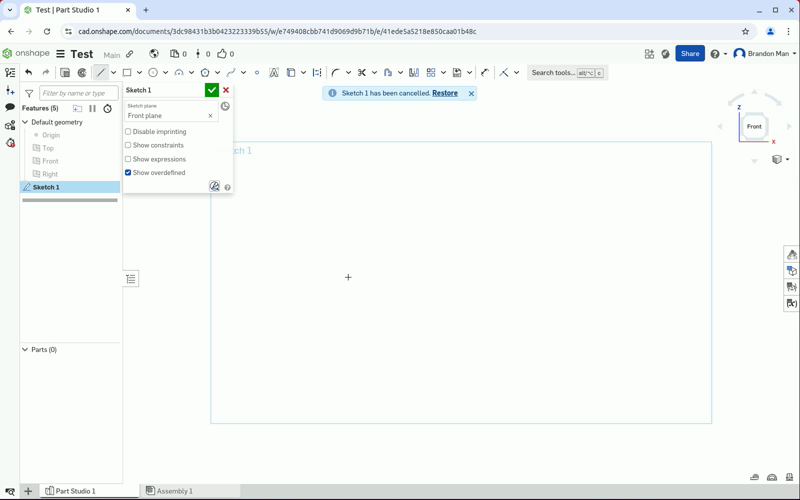
key_up(shift)
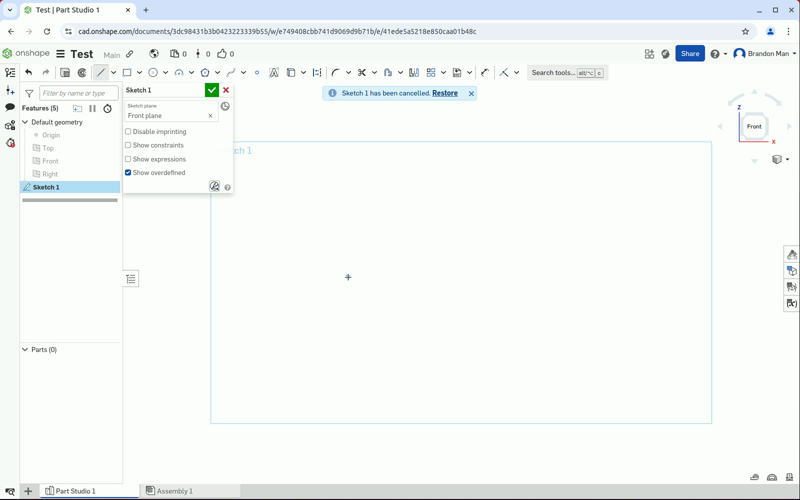
key_down(shift)
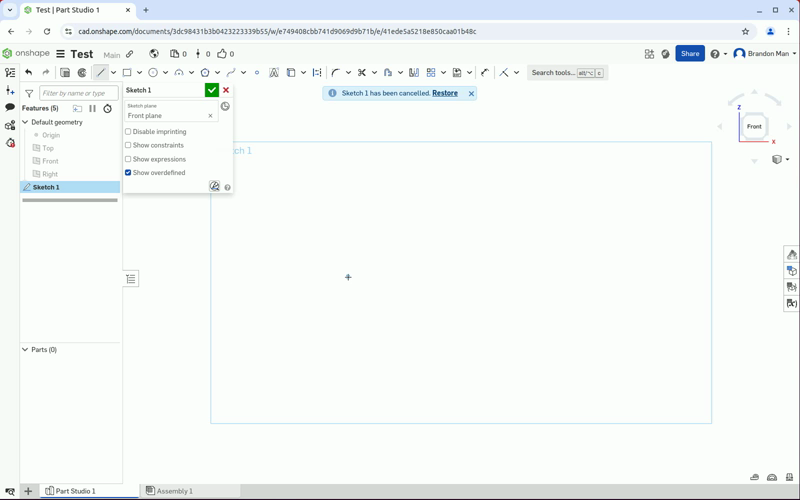
mouse_move(455, 277)
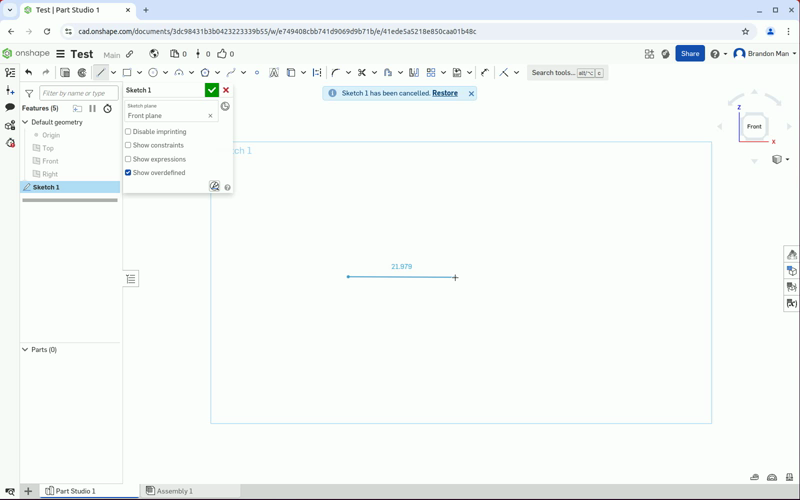
click(455, 277)
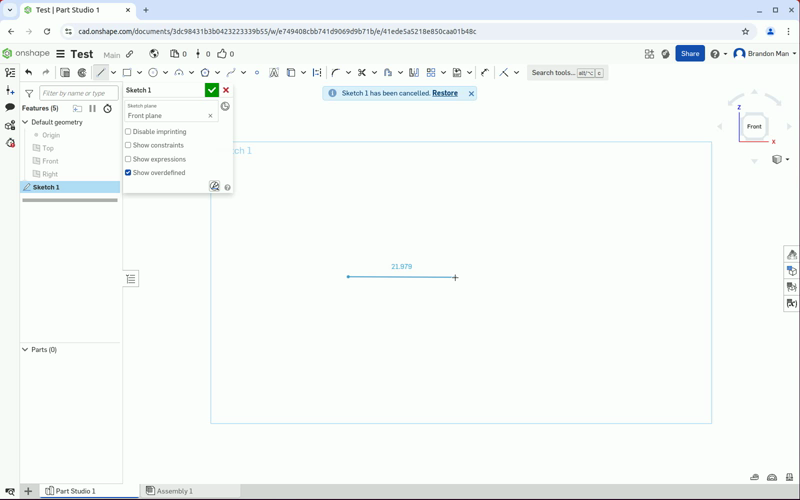
key_up(shift)
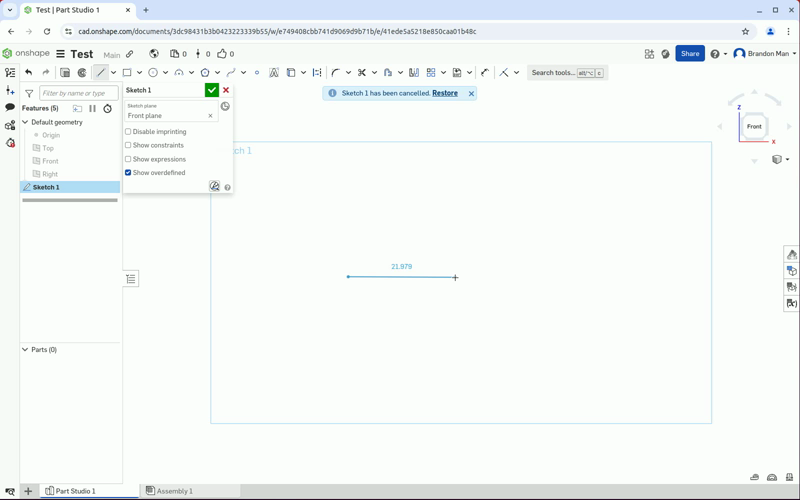
key_down(shift)
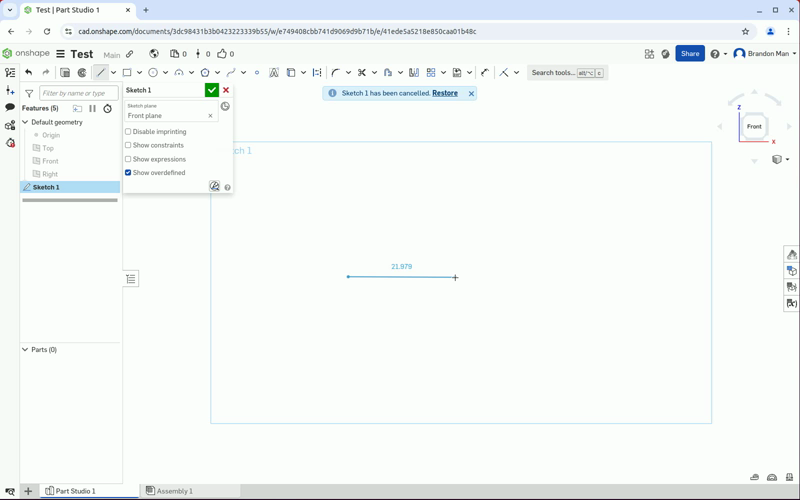
mouse_move(455, 170)
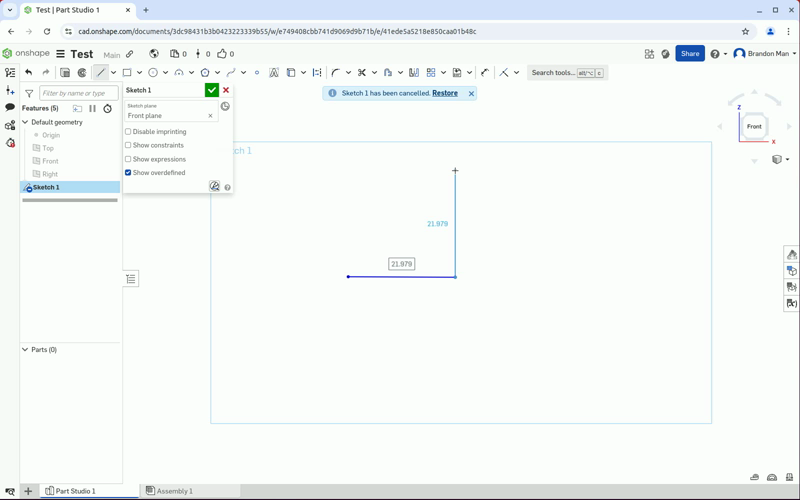
click(455, 170)
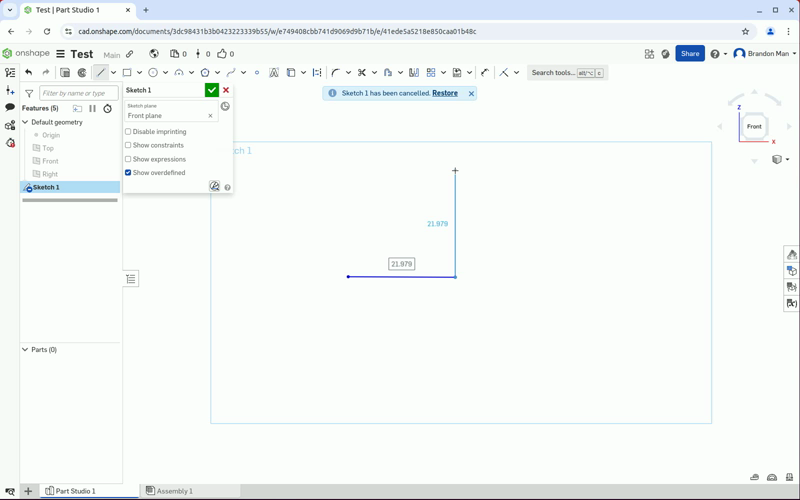
key_up(shift)
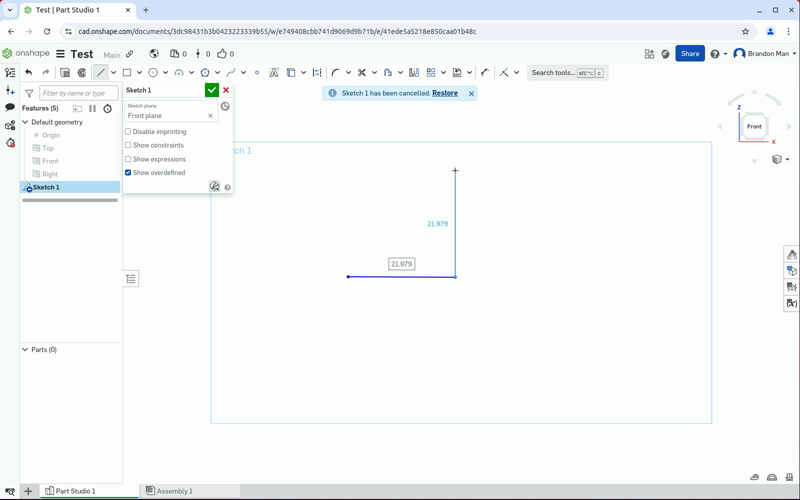
key_down(shift)
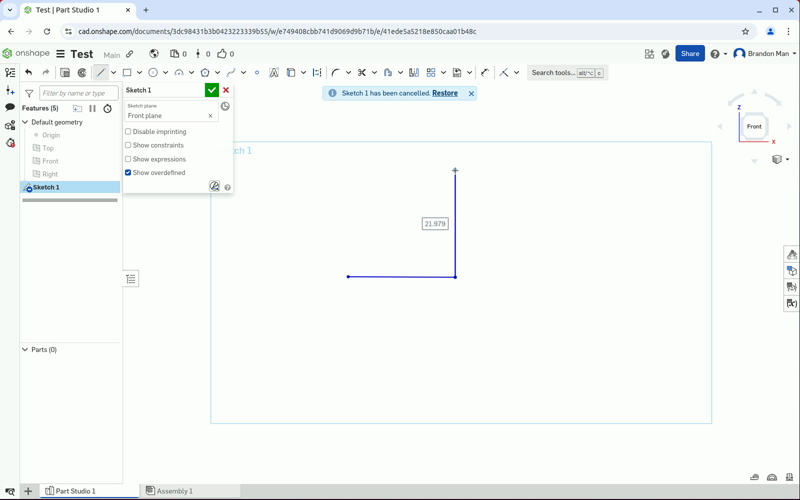
mouse_move(348, 170)
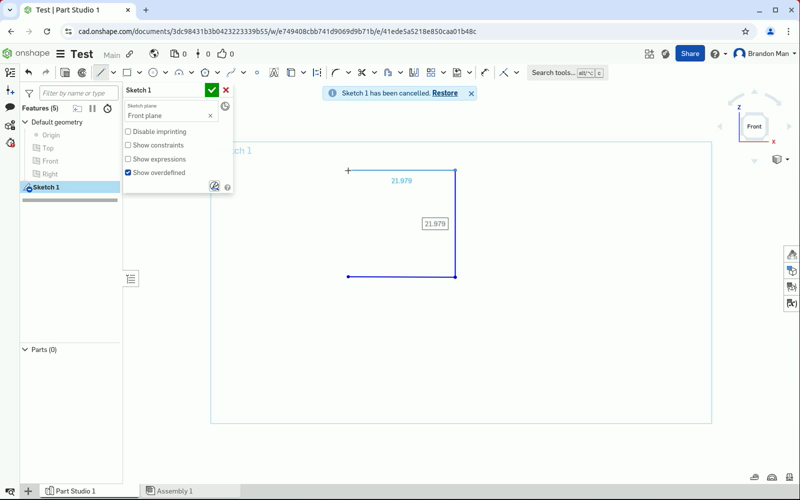
click(348, 170)
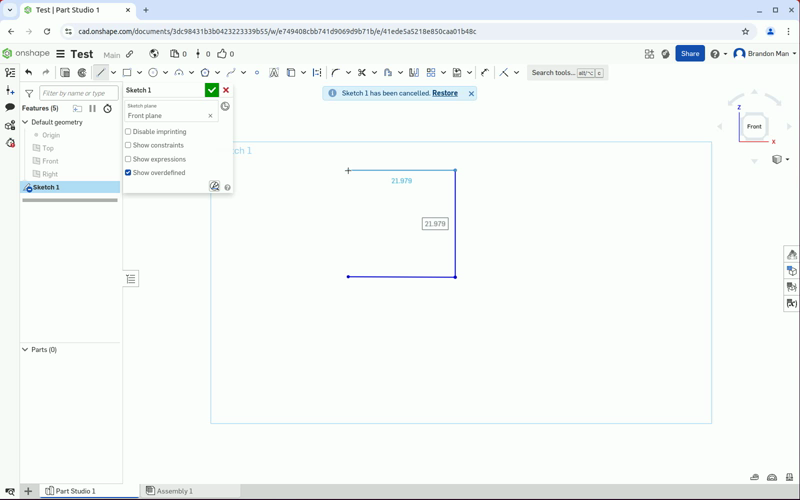
key_up(shift)
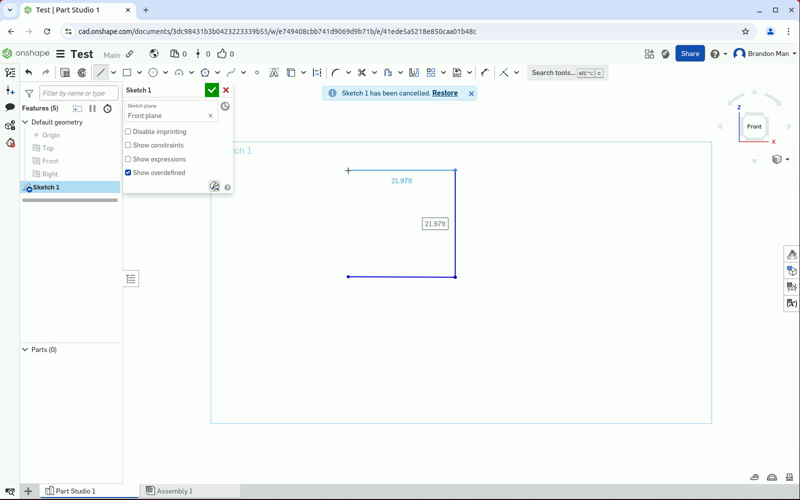
key_down(shift)
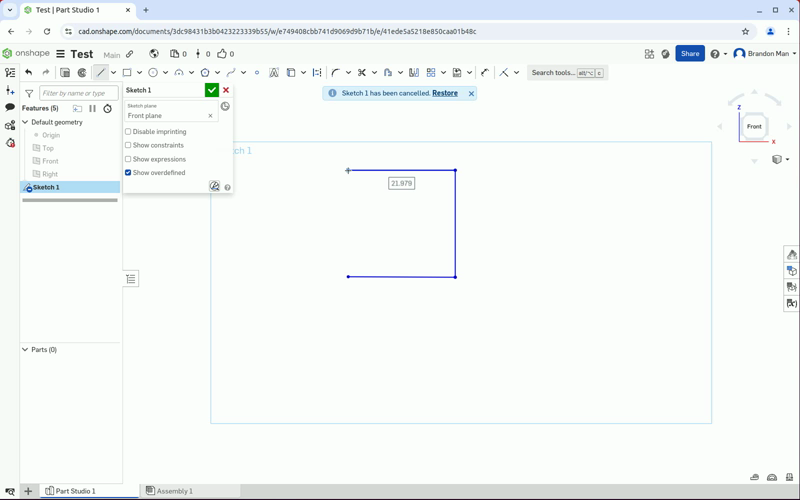
mouse_move(348, 276)
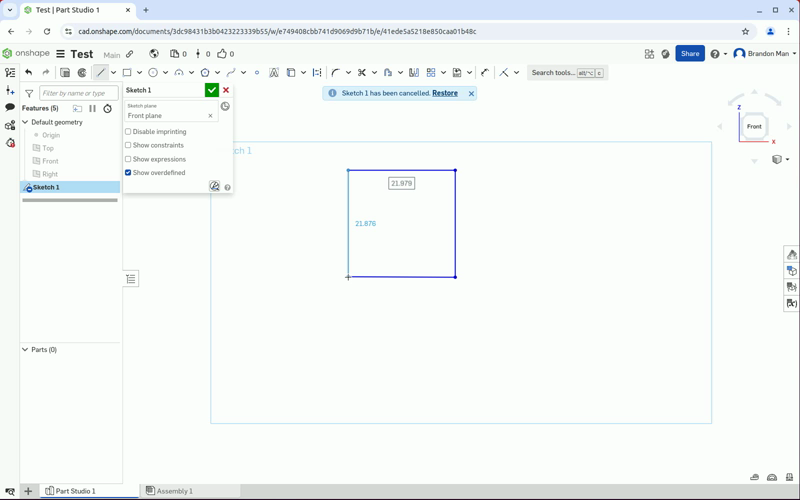
key_up(shift)
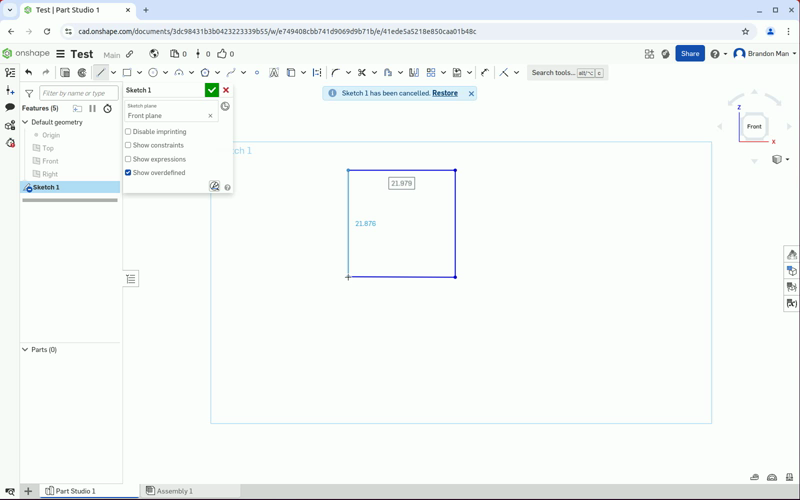
click(348, 276)
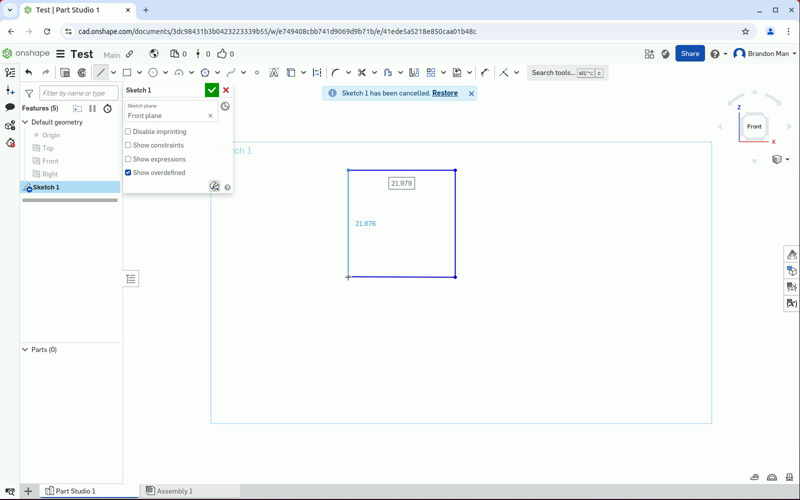
key(esc)
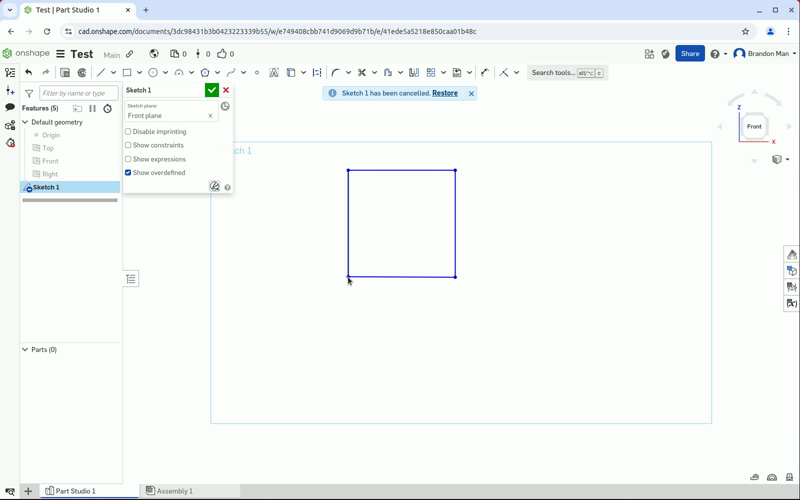
key(l)
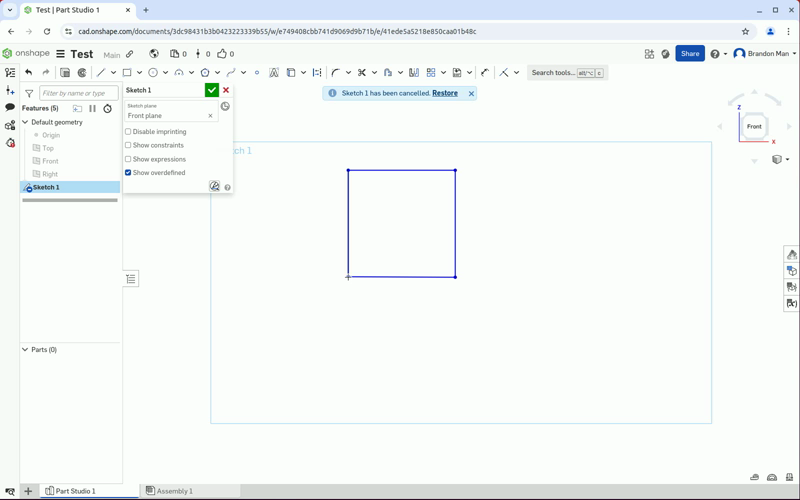
key_down(shift)
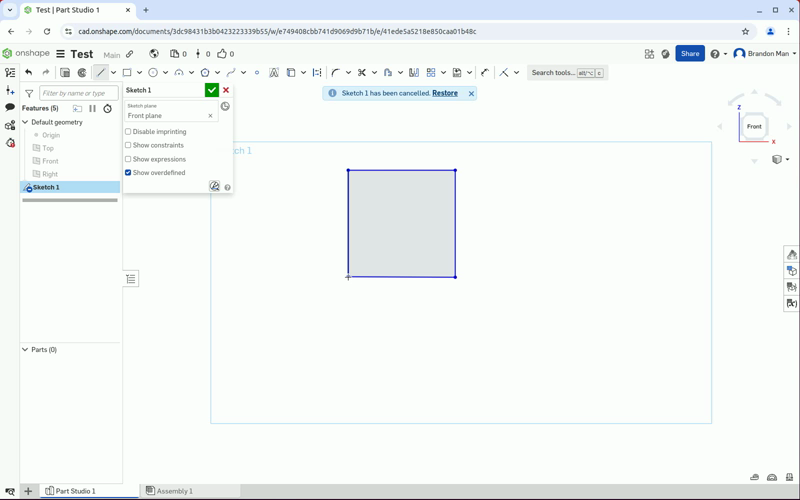
mouse_move(359, 265)
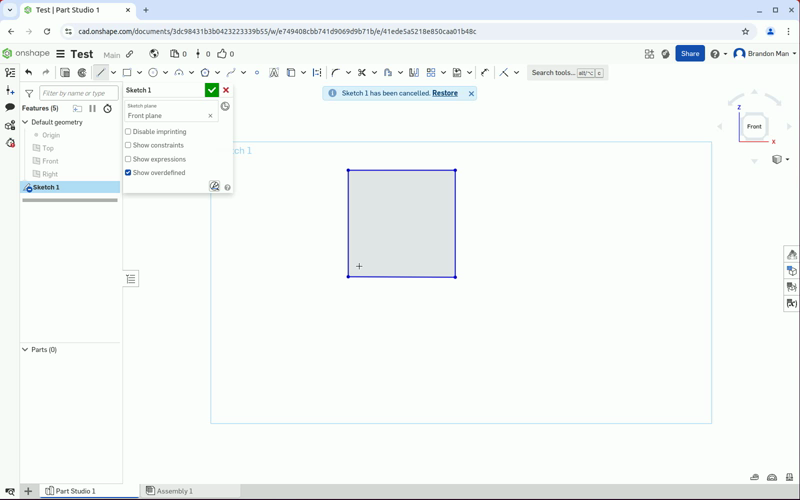
click(359, 265)
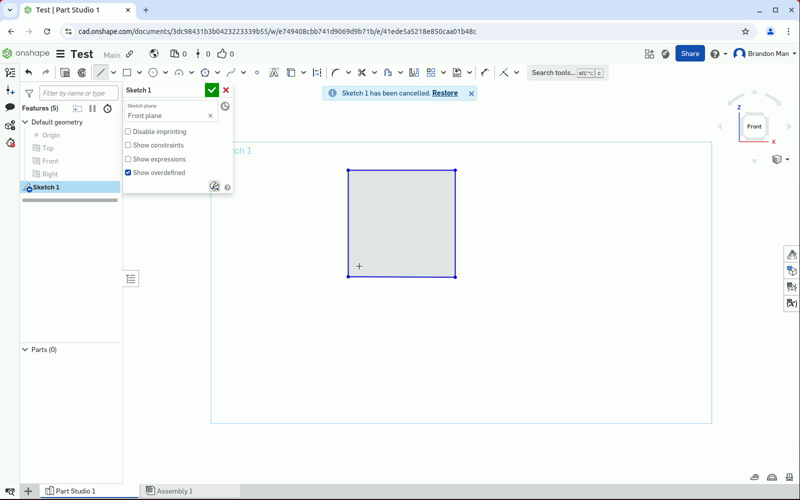
key_up(shift)
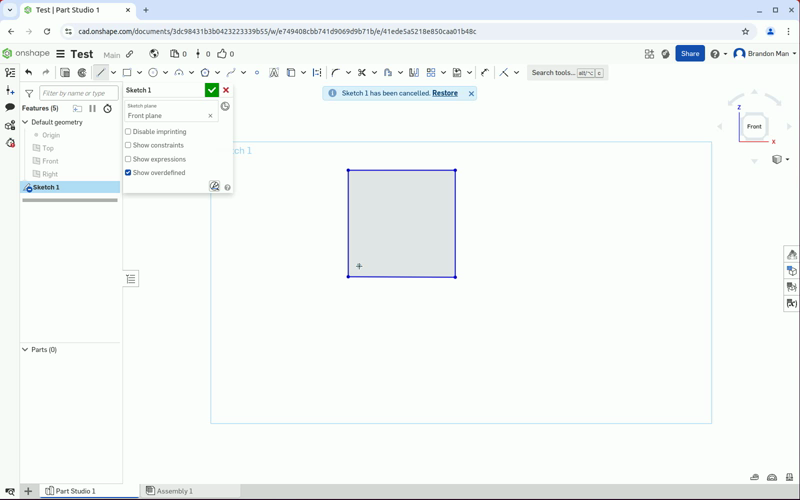
key_down(shift)
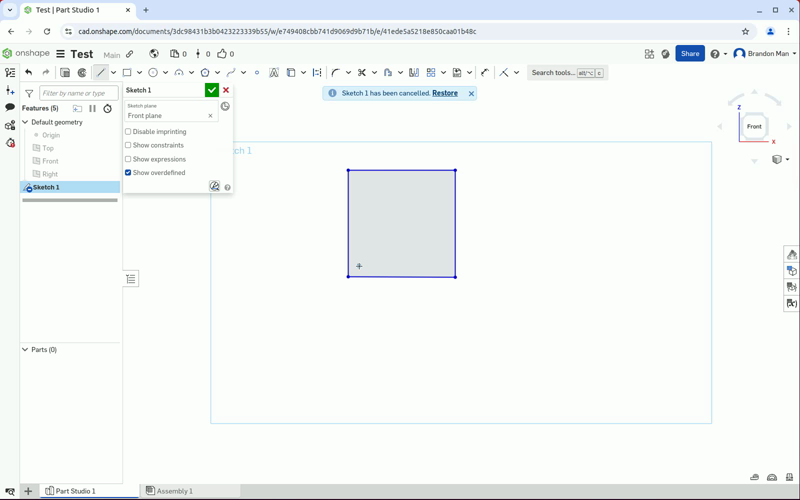
mouse_move(443, 265)
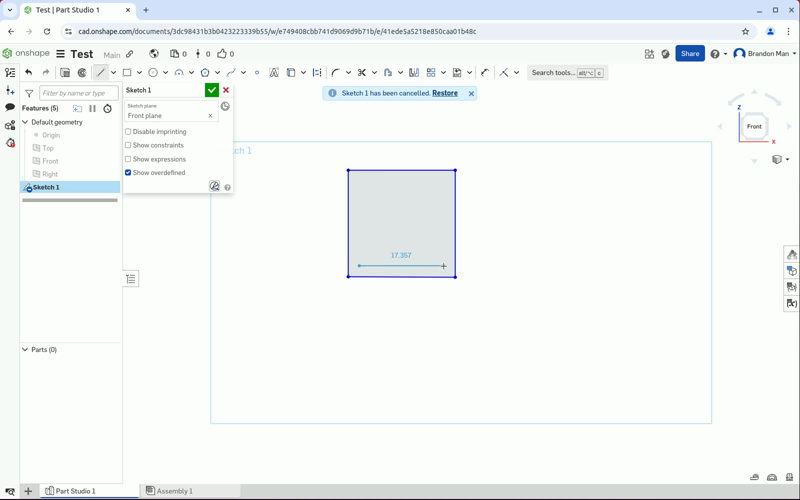
click(443, 265)
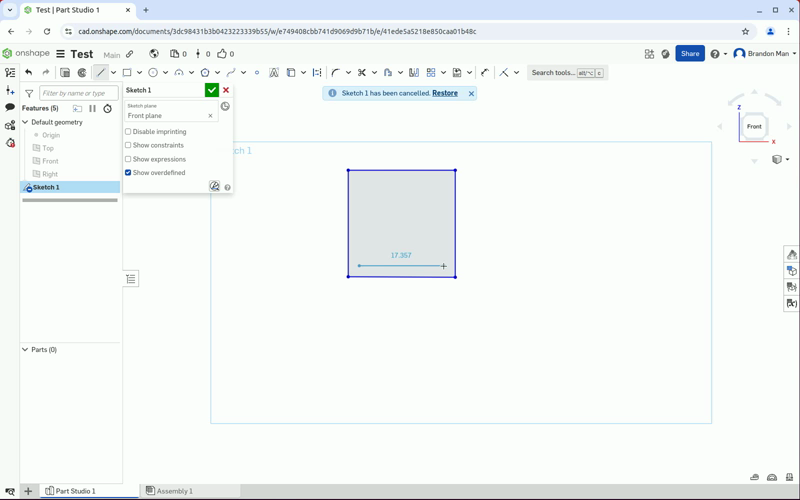
key_up(shift)
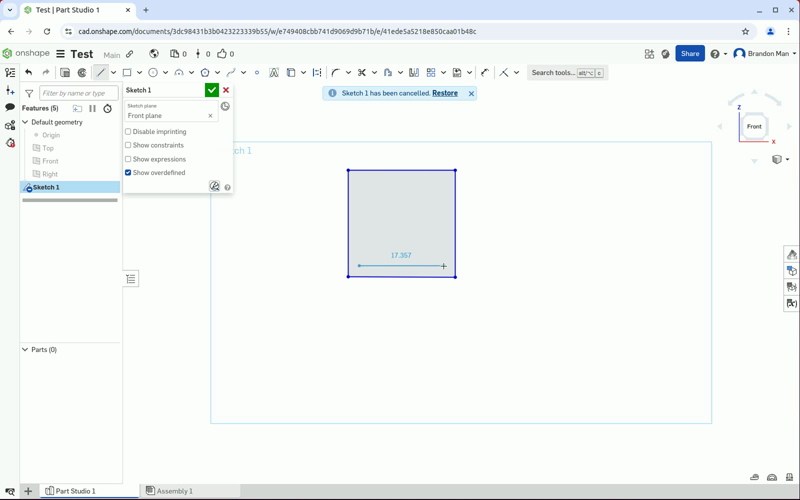
key_down(shift)
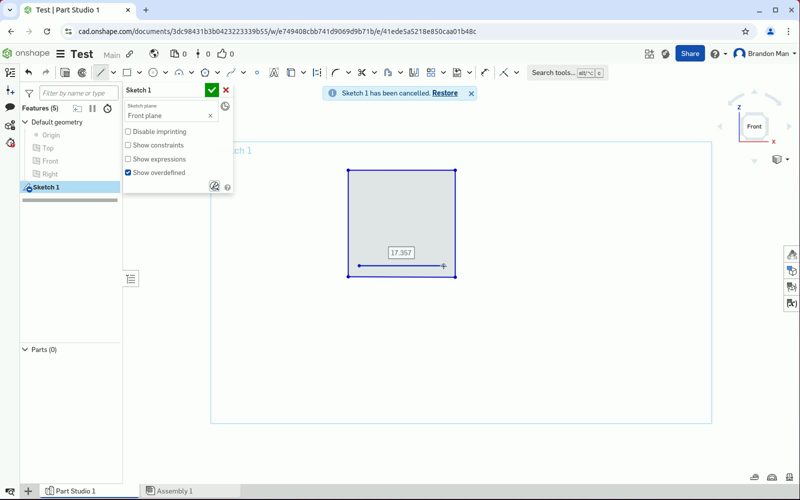
mouse_move(443, 181)
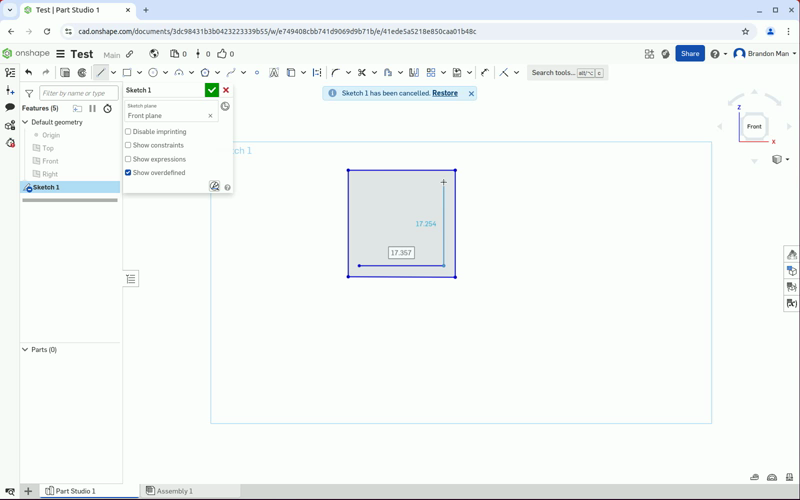
click(443, 181)
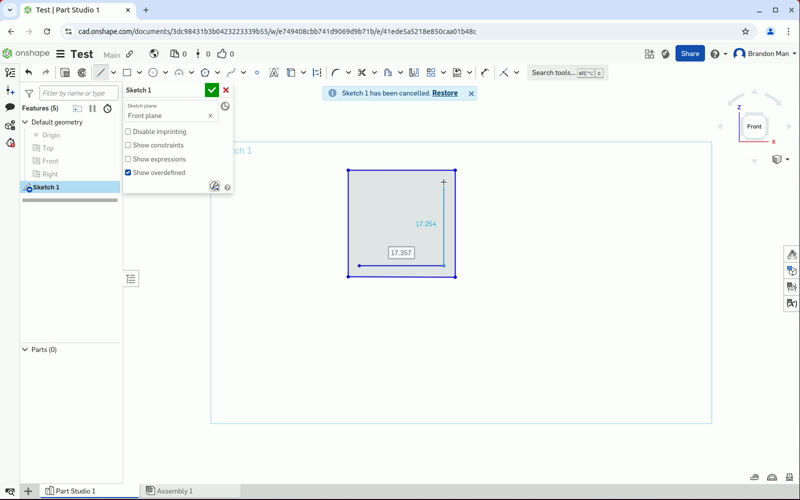
key_up(shift)
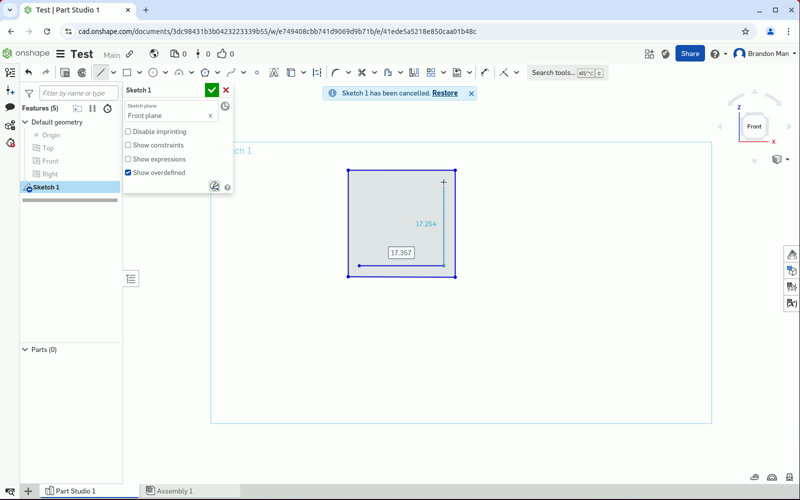
key_down(shift)
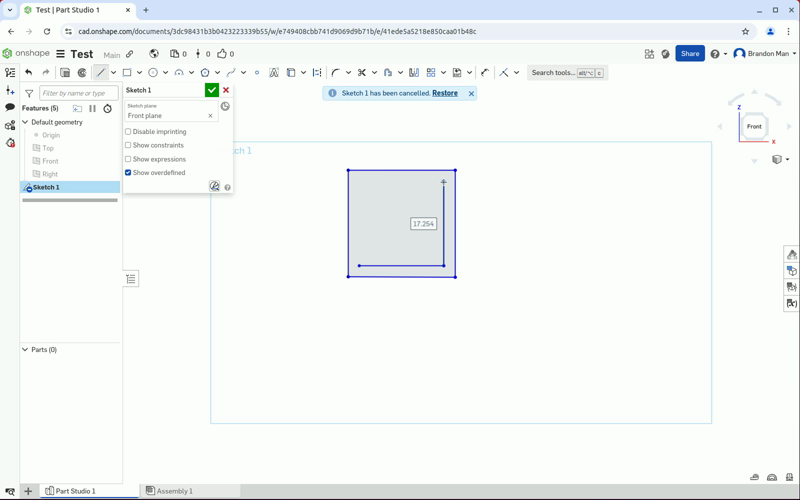
mouse_move(359, 181)
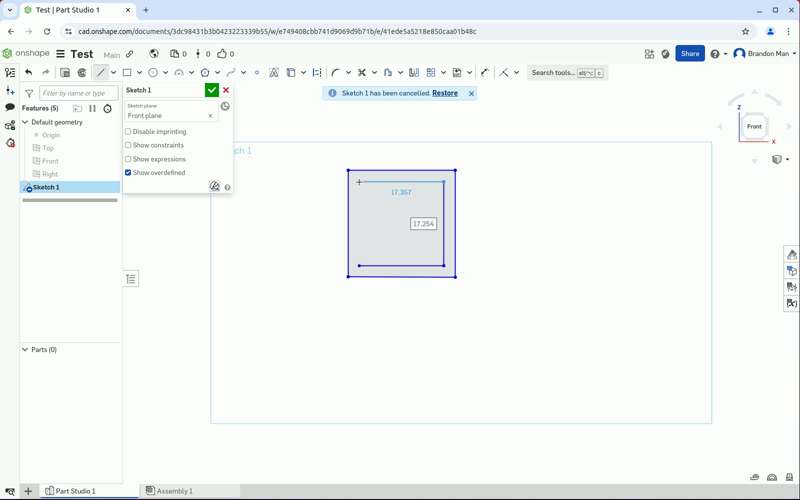
click(359, 181)
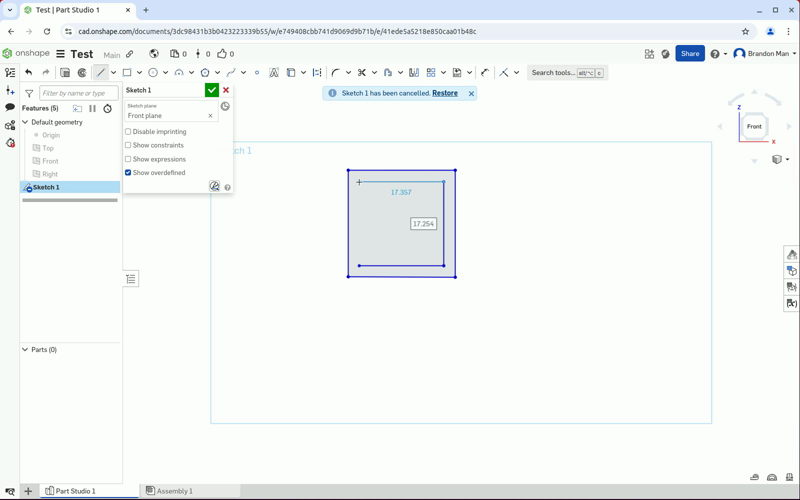
key_up(shift)
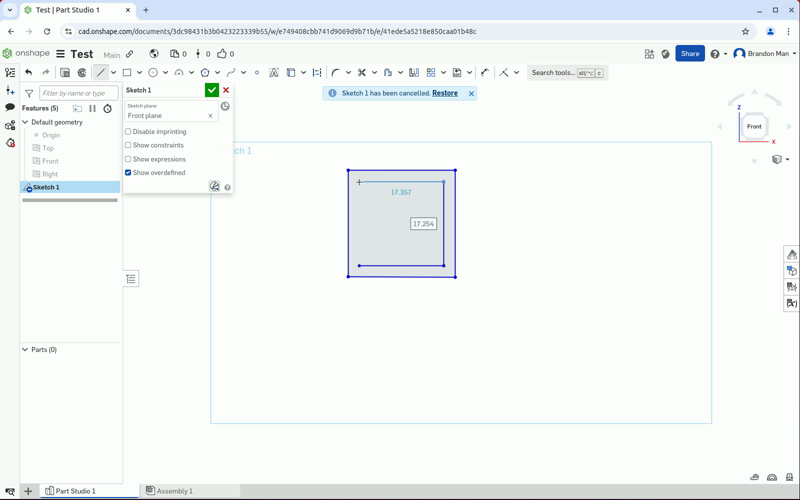
key_down(shift)
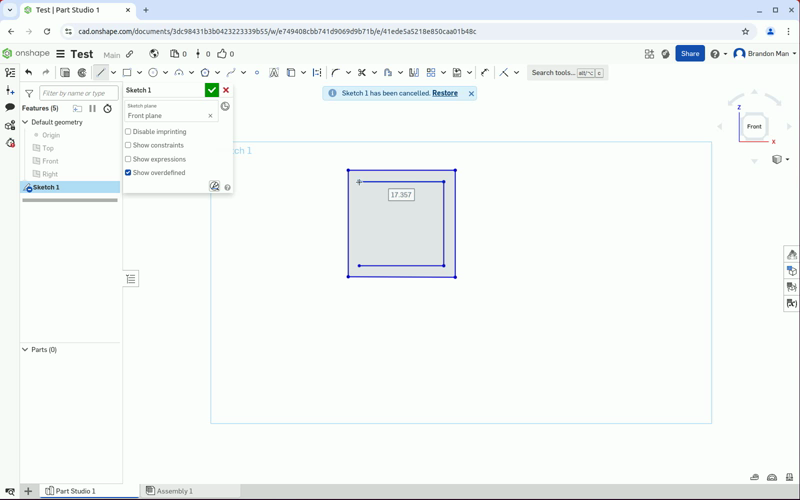
mouse_move(359, 265)
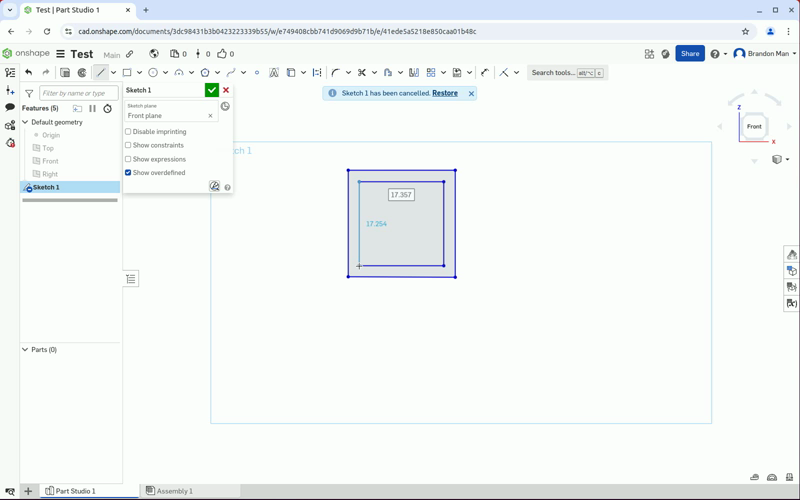
key_up(shift)
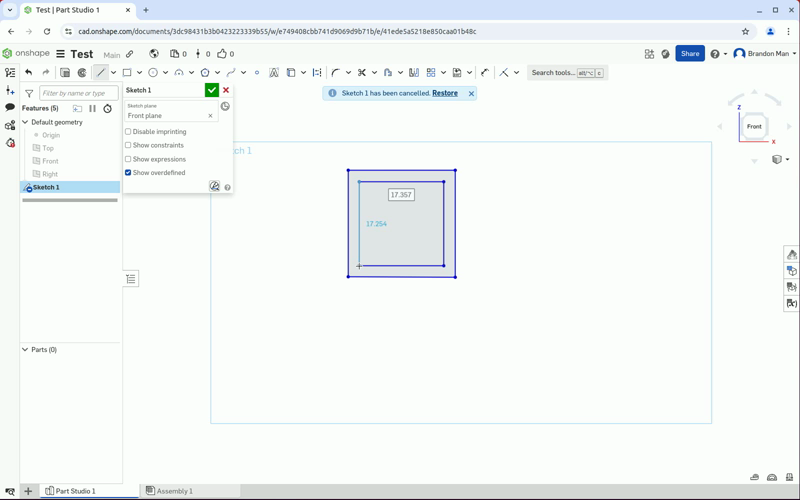
click(359, 265)
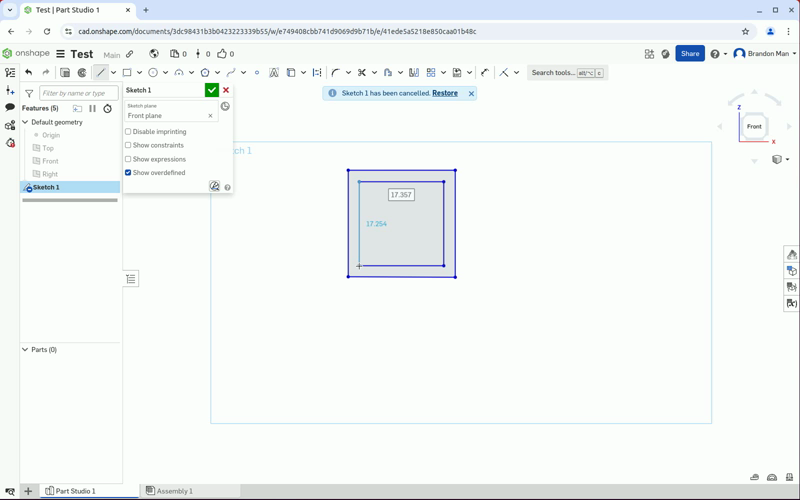
key(esc)
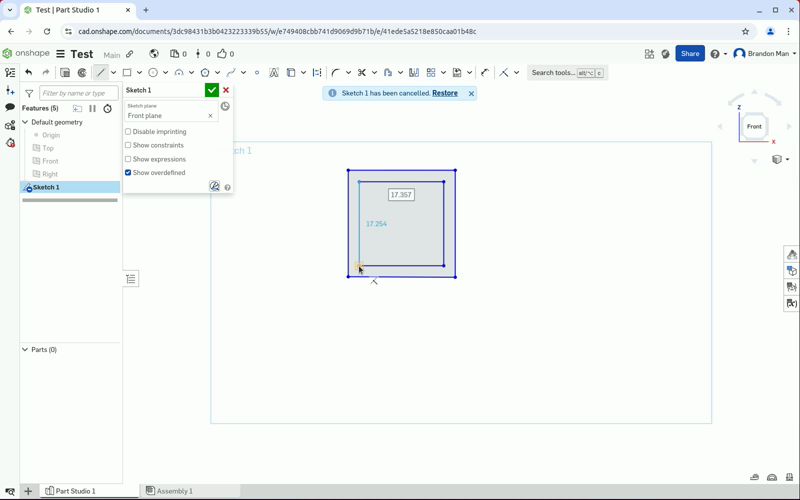
mouse_move(354, 225)
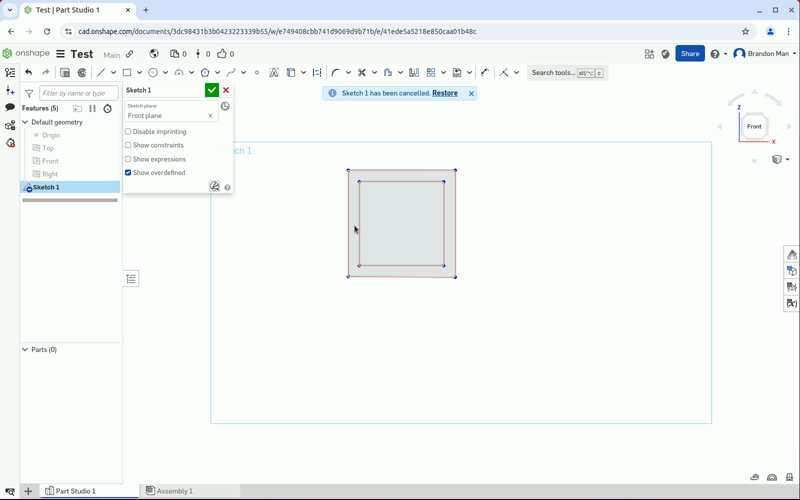
click(354, 225)
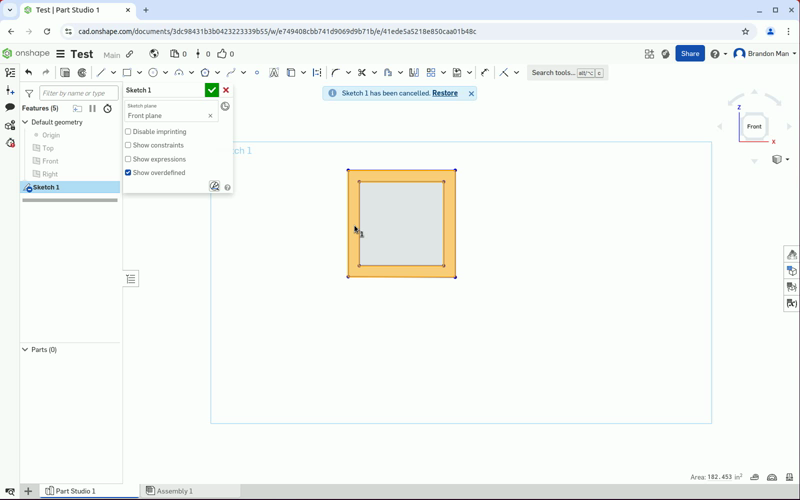
mouse_move(73, 352)
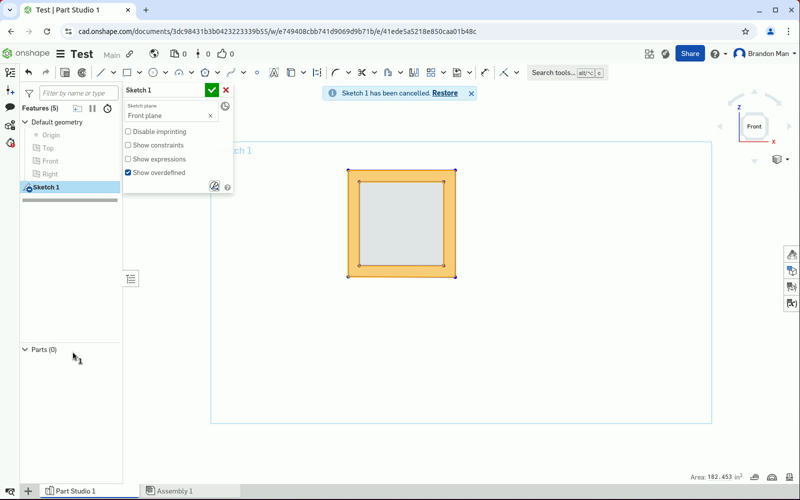
key(shift+y)
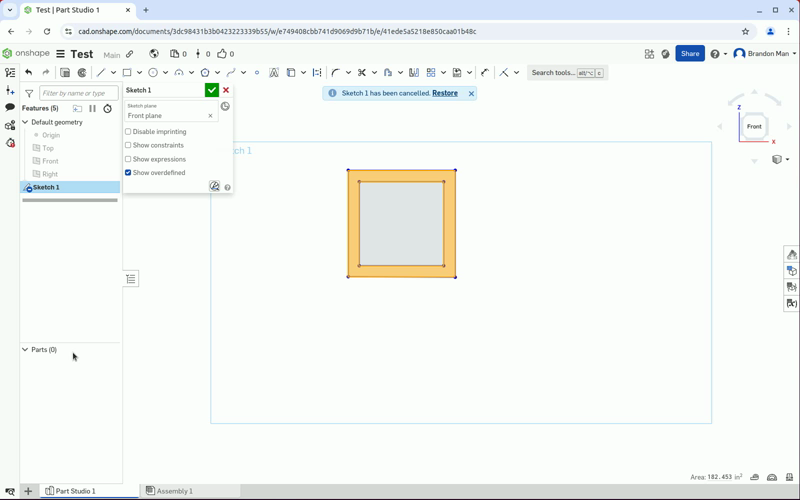
key(shift+e)
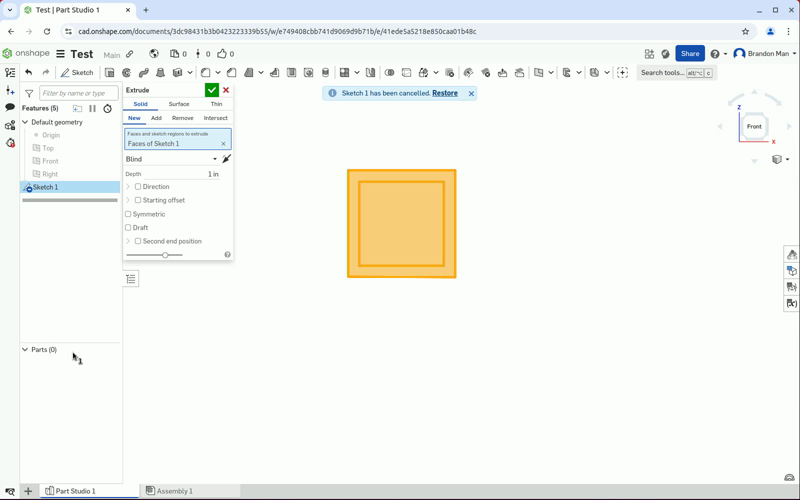
mouse_move(143, 106)
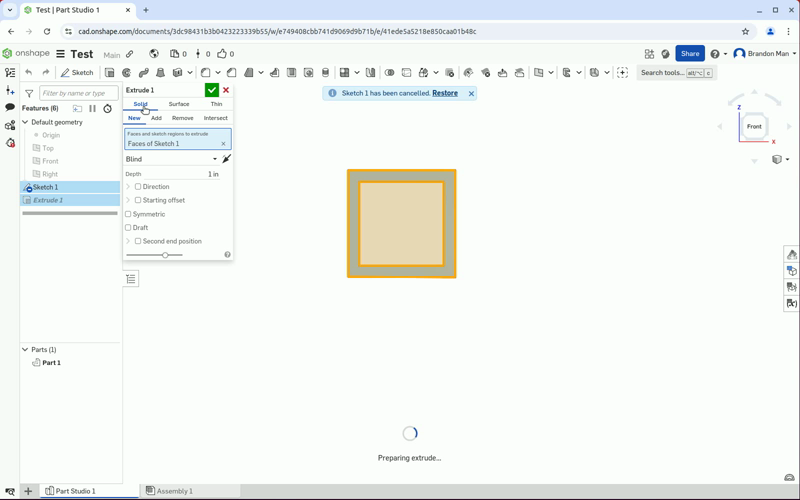
click(143, 106)
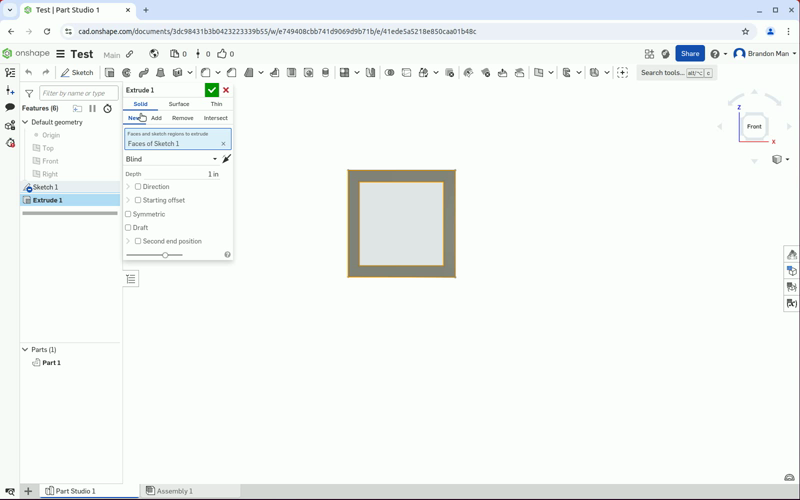
mouse_move(137, 120)
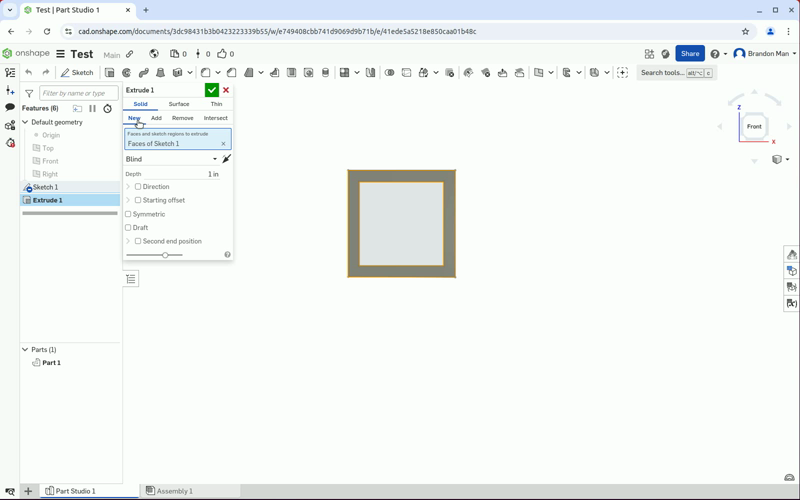
click(137, 120)
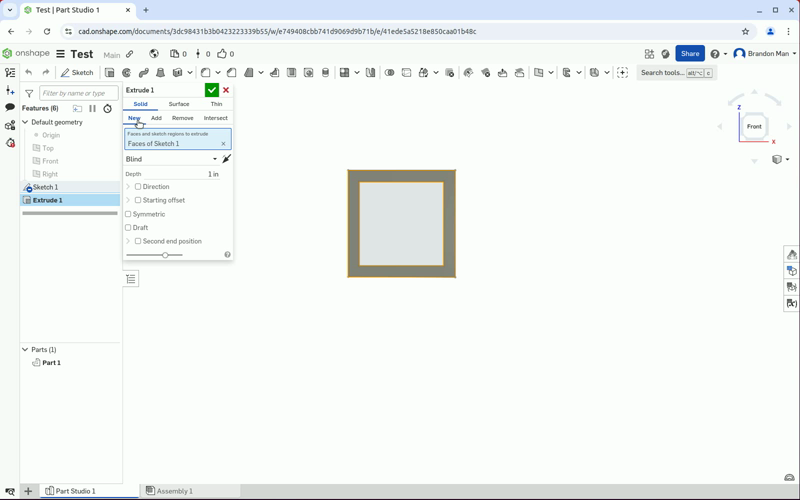
key(tab, 4)
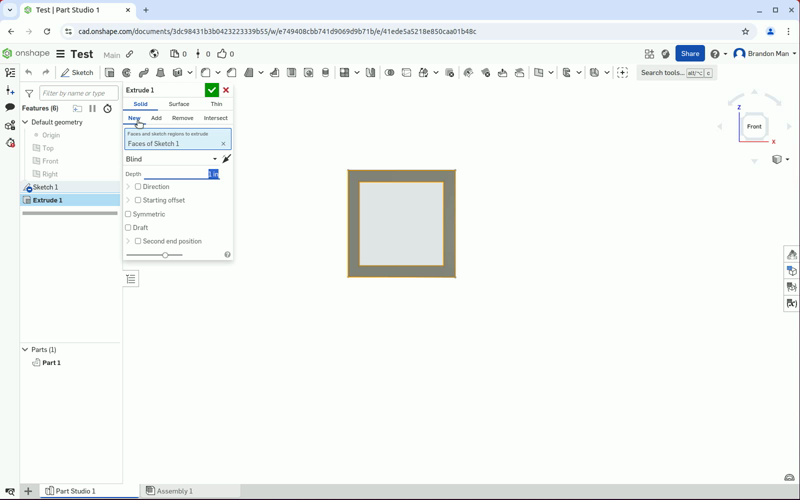
text(1.204)
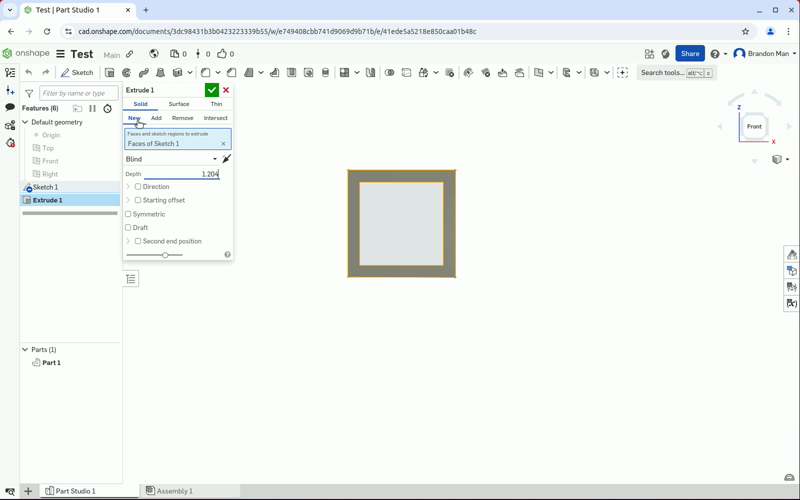
key(enter)
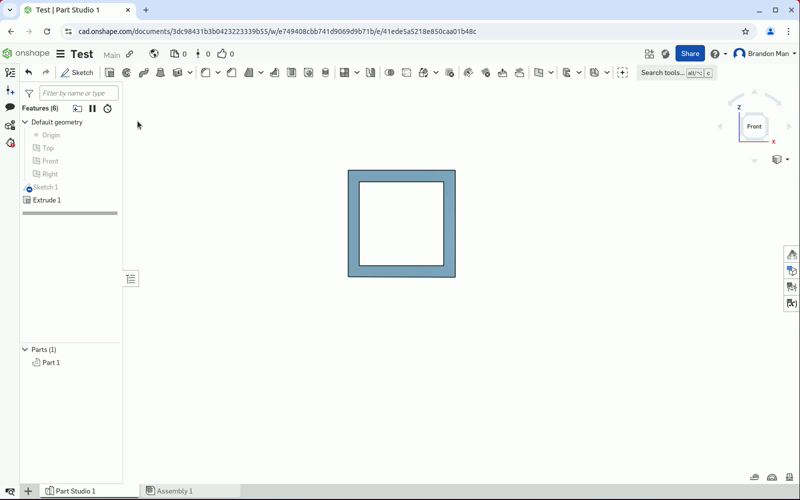
key(shift+h)
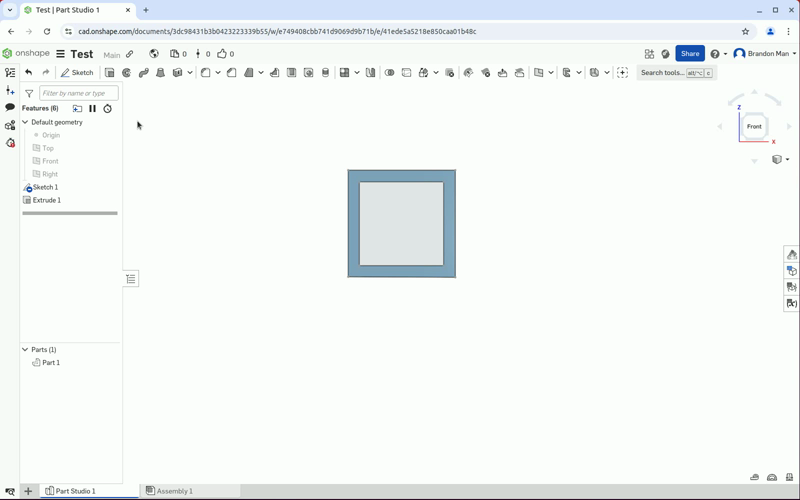
key(shift+h)
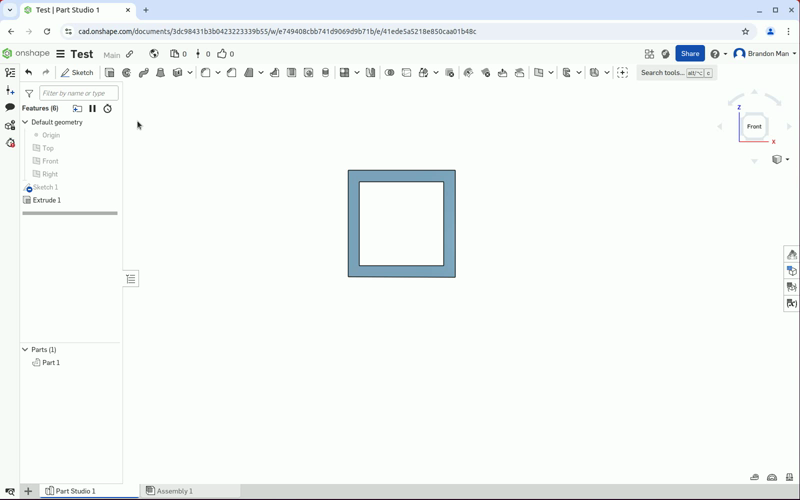
mouse_move(73, 189)
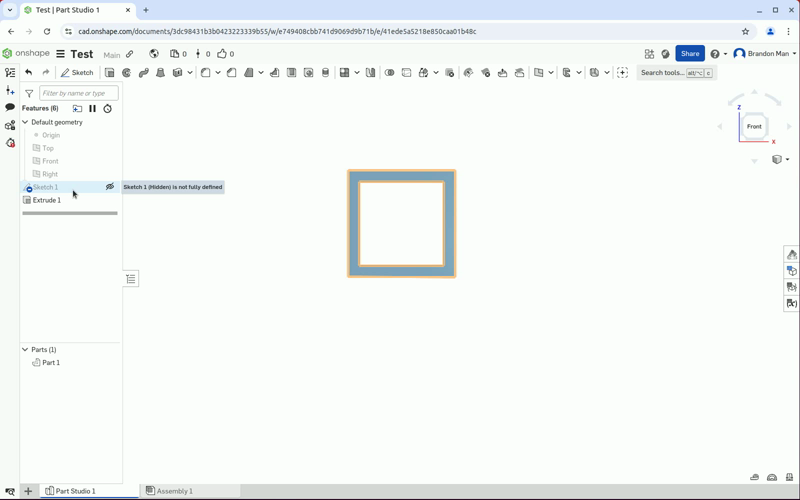
click(73, 189)
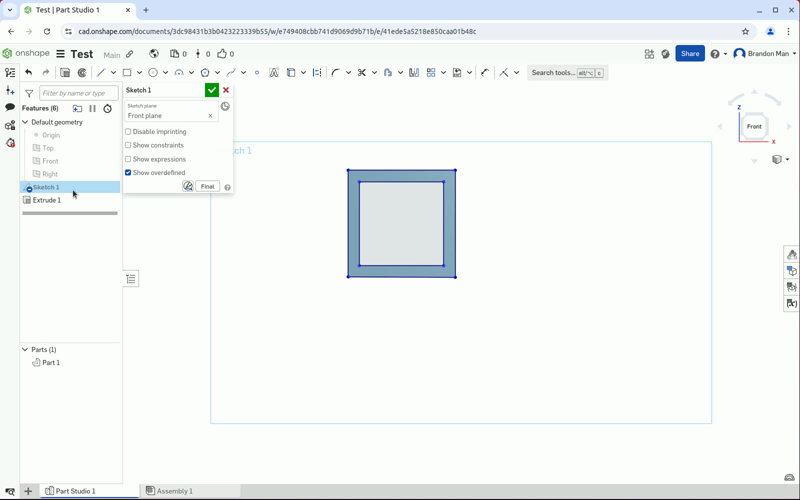
mouse_move(229, 92)
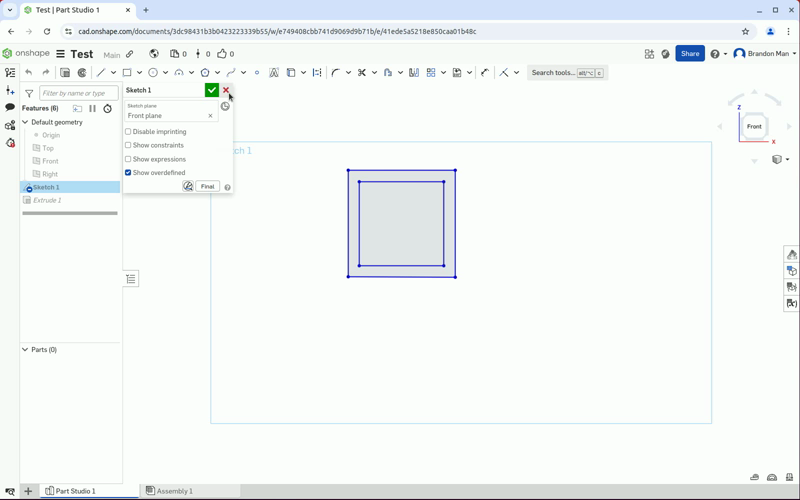
click(229, 92)
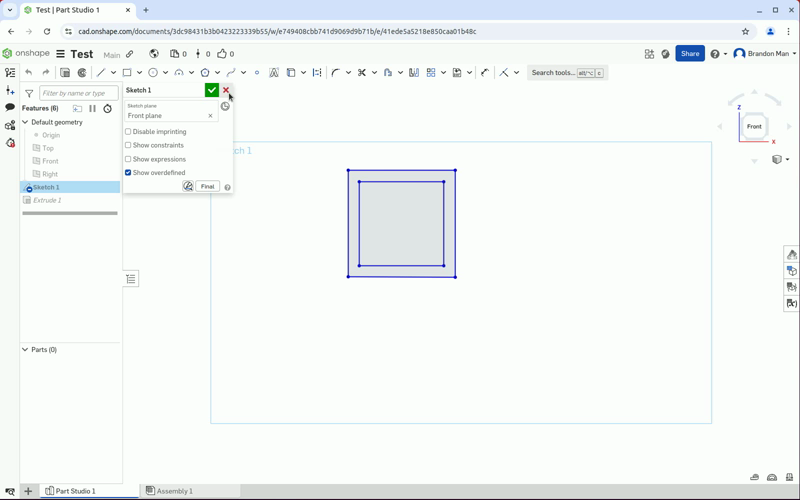
key(shift+s)
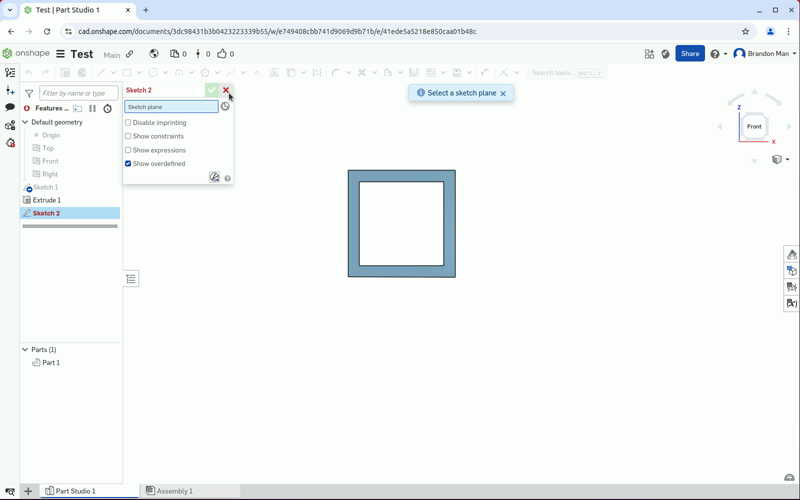
mouse_move(73, 163)
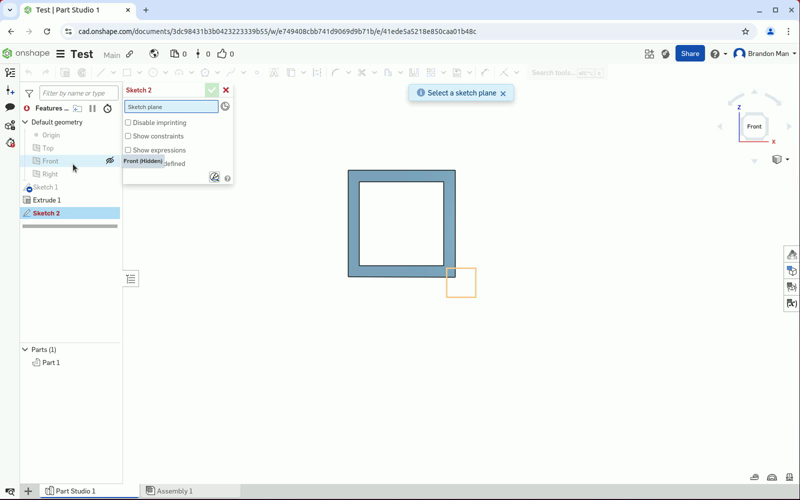
click(73, 163)
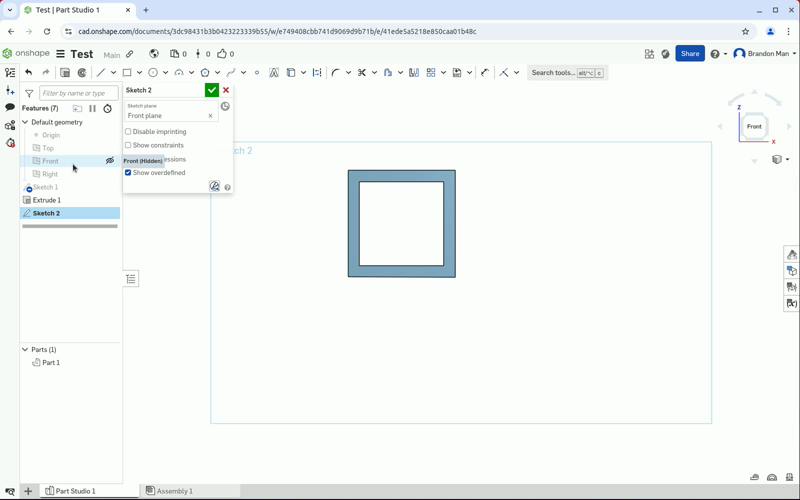
mouse_move(73, 352)
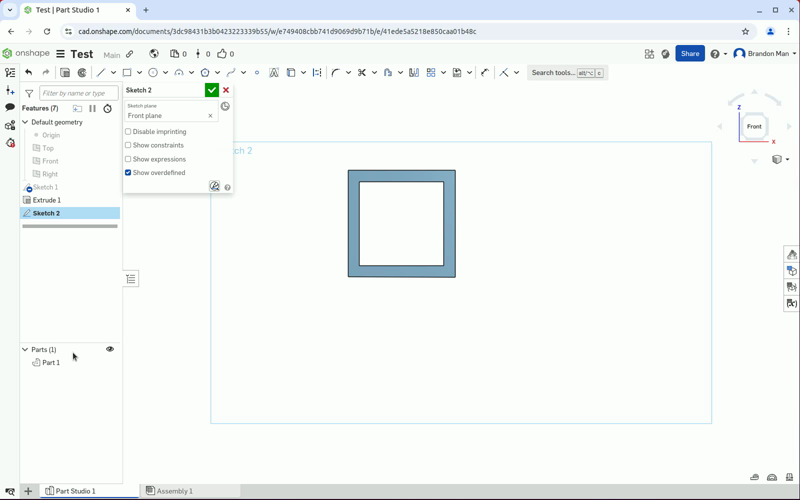
key(y)
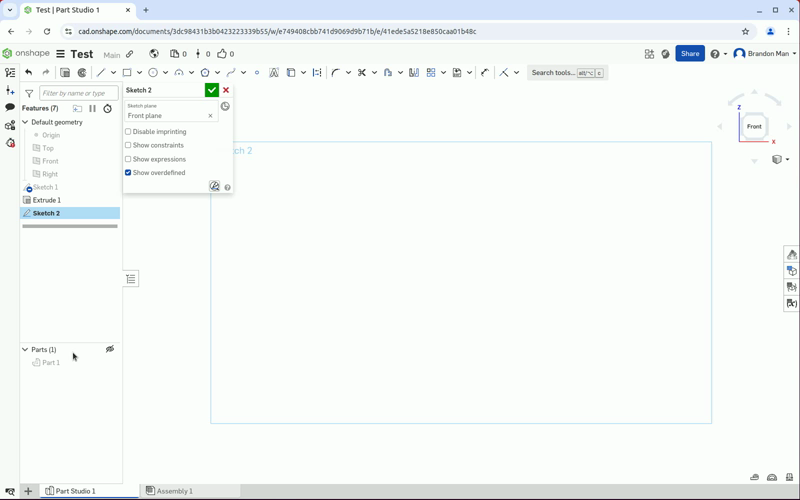
key(l)
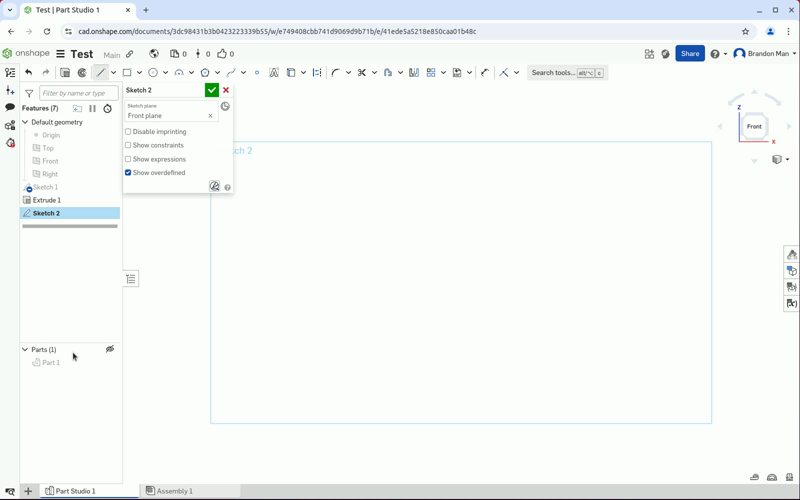
key_down(shift)
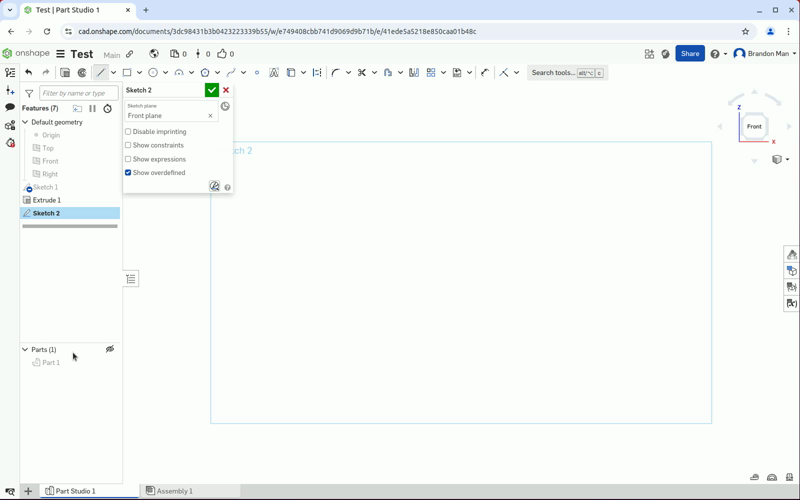
mouse_move(348, 395)
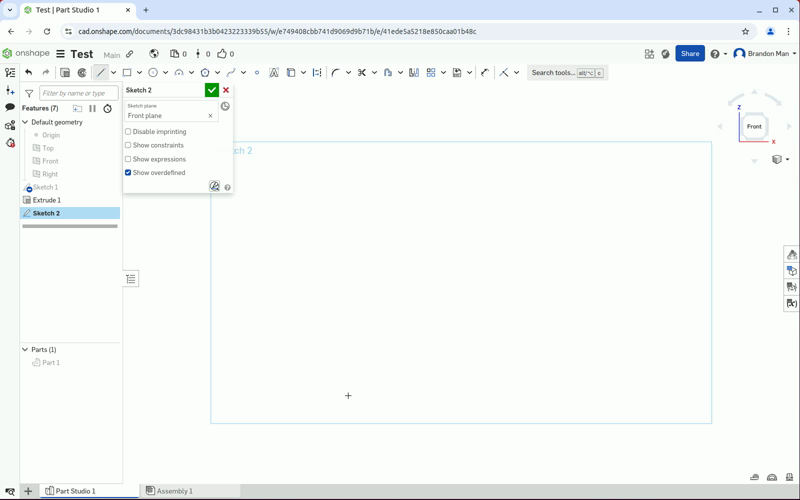
click(348, 395)
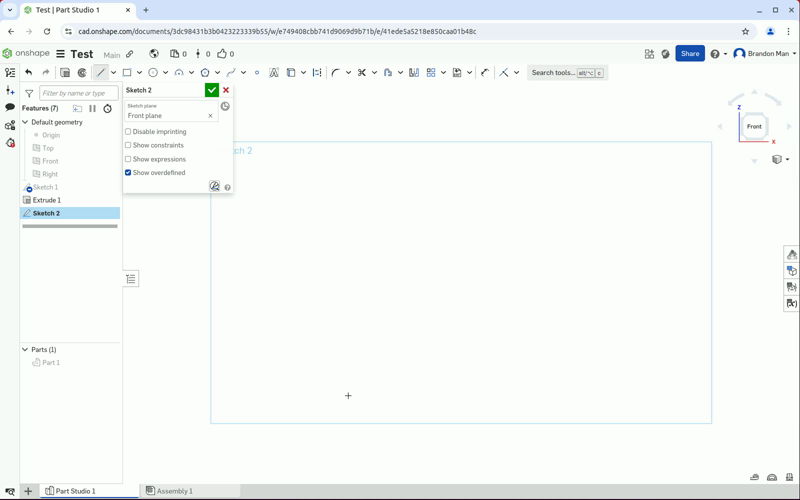
key_up(shift)
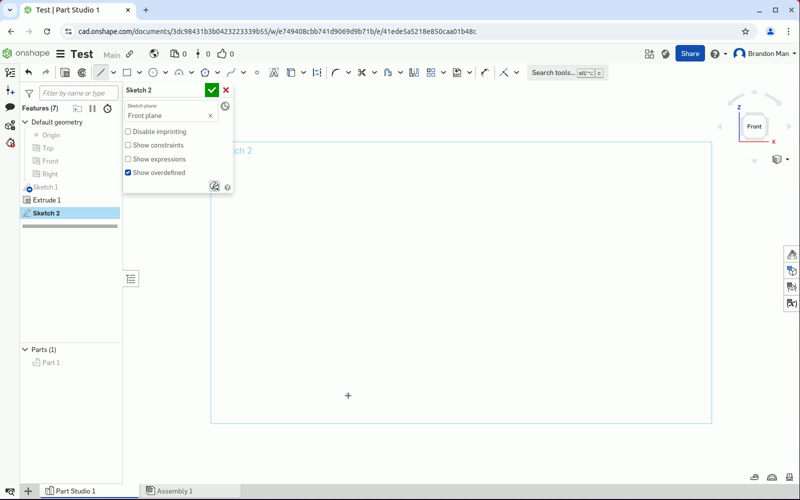
key_down(shift)
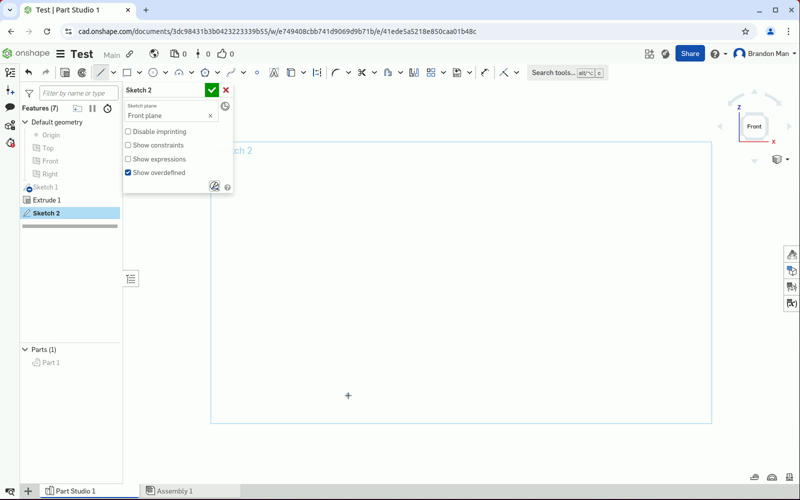
mouse_move(455, 395)
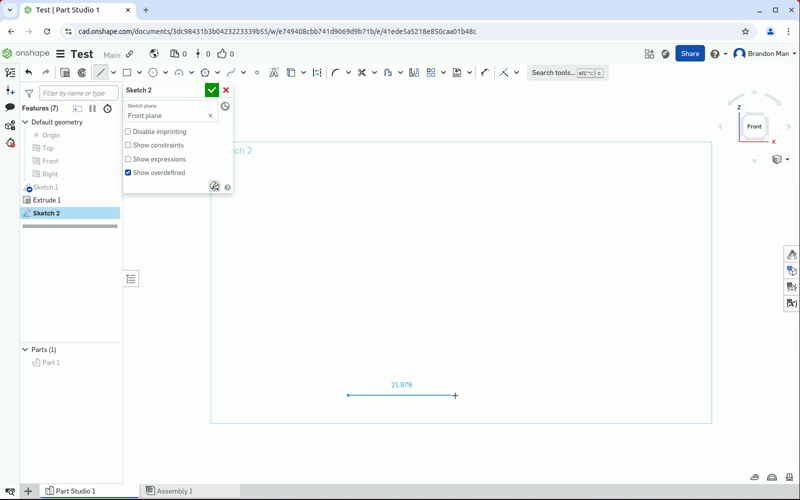
click(455, 395)
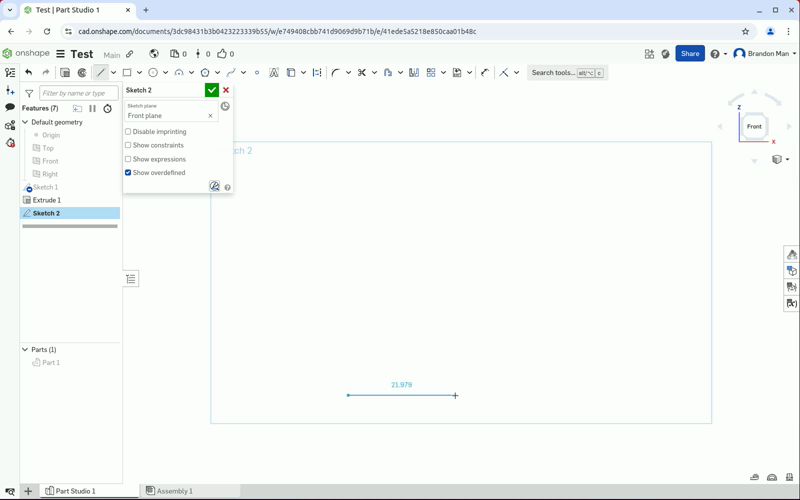
key_up(shift)
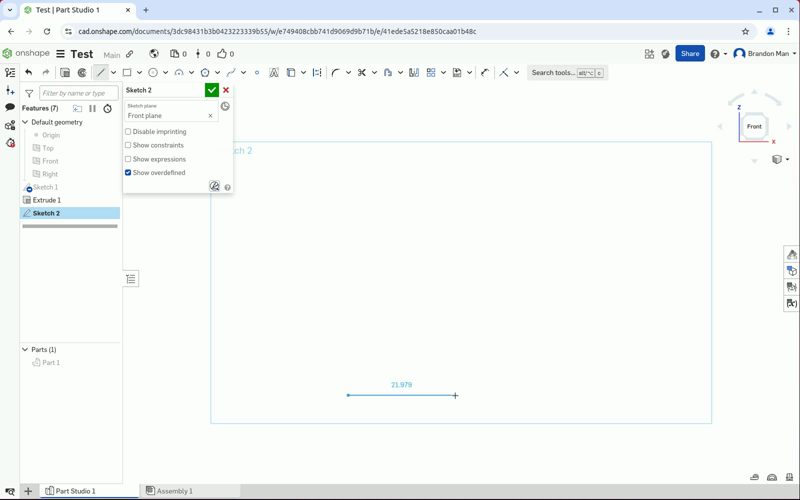
key_down(shift)
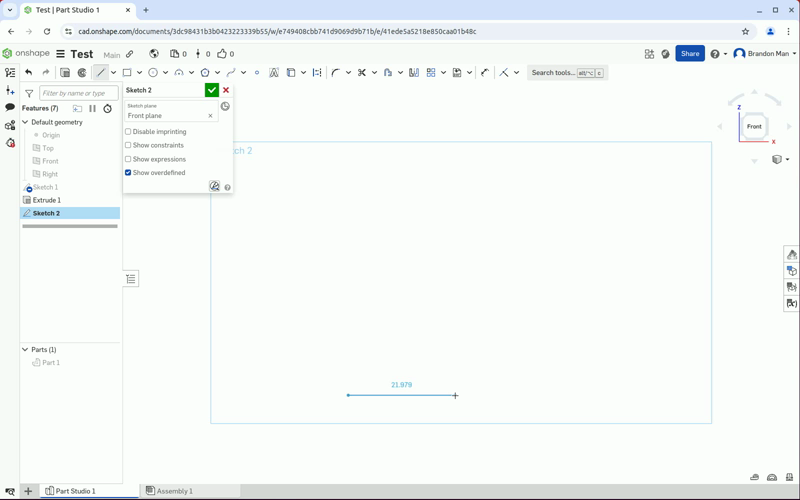
mouse_move(455, 288)
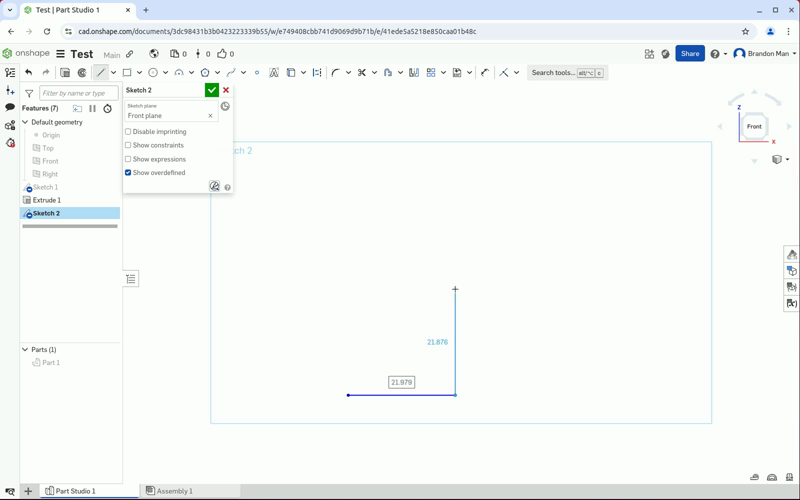
click(455, 288)
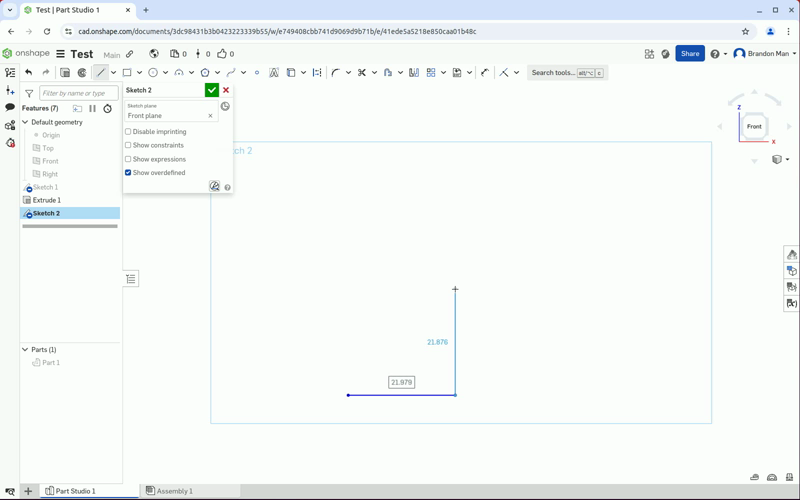
key_up(shift)
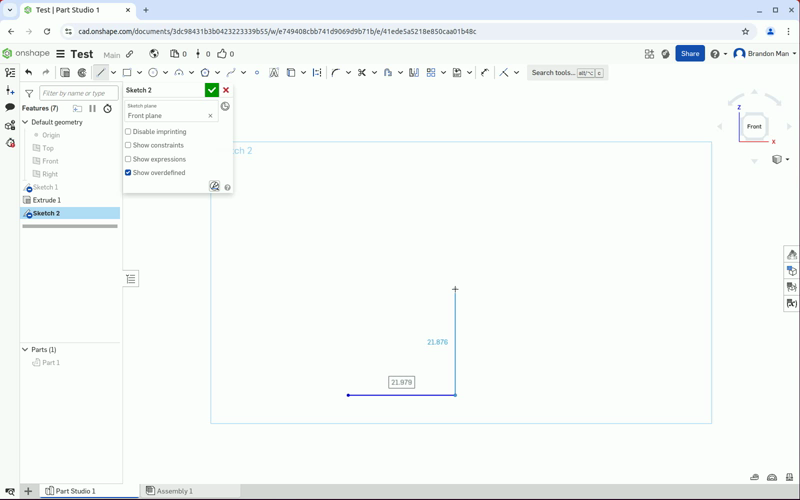
key_down(shift)
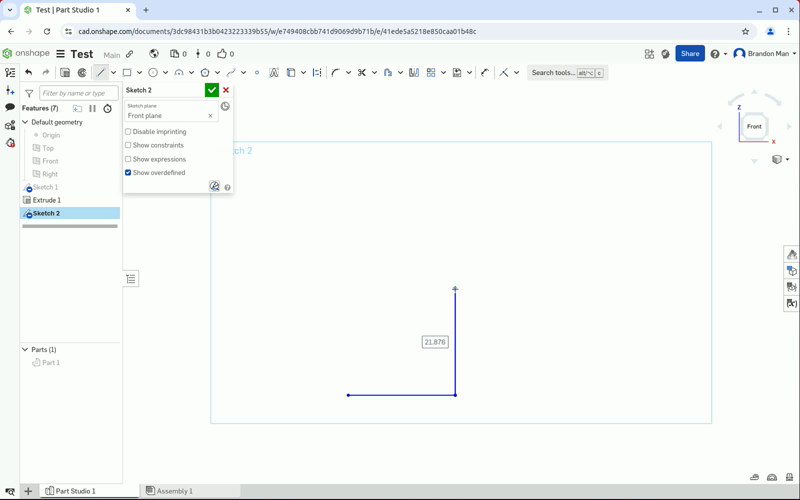
mouse_move(348, 288)
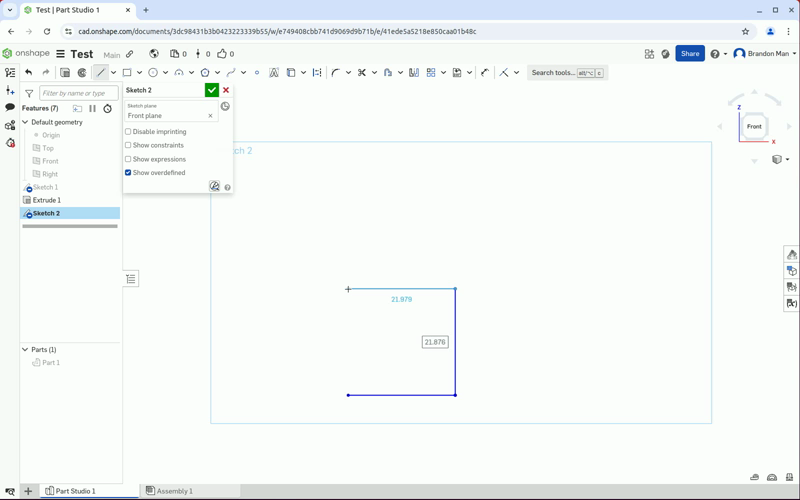
click(348, 288)
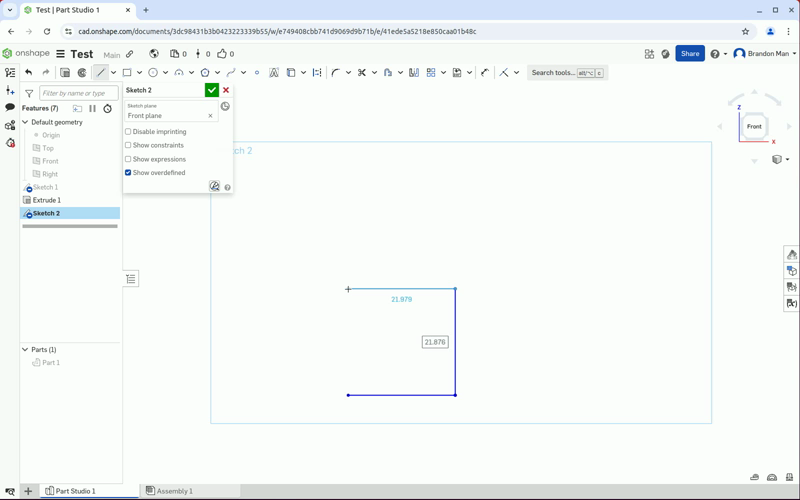
key_up(shift)
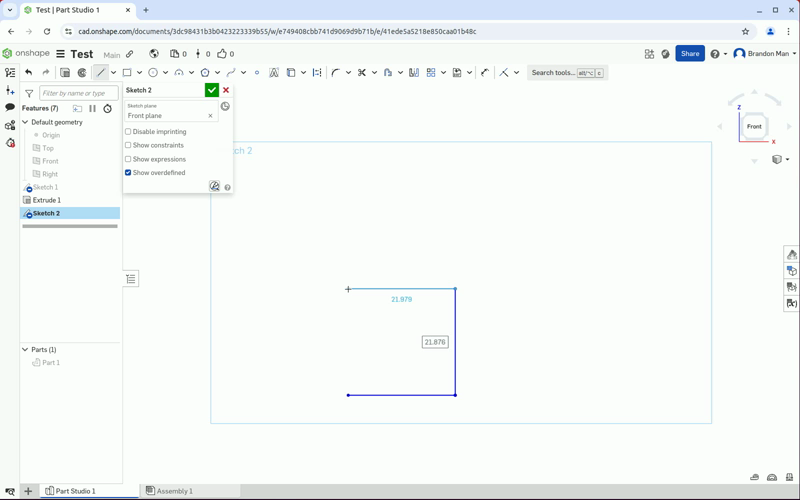
key_down(shift)
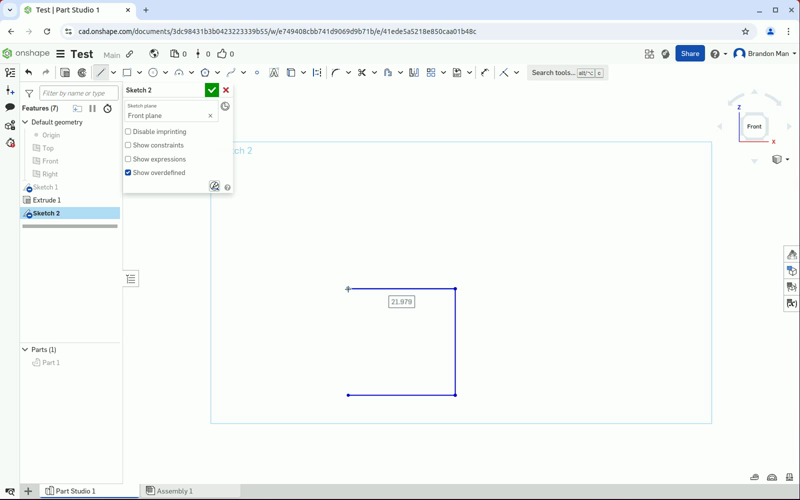
mouse_move(348, 395)
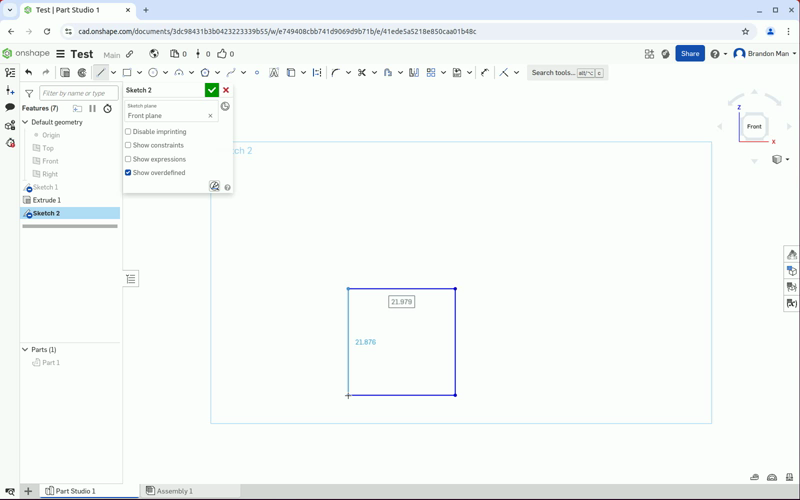
key_up(shift)
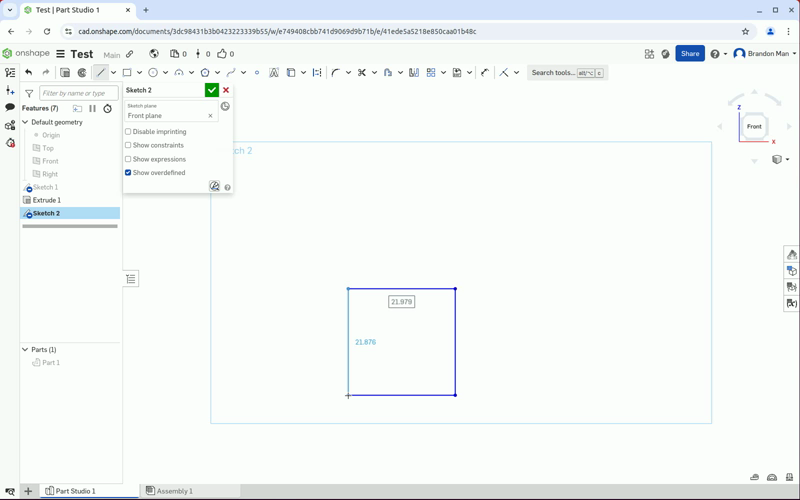
click(348, 395)
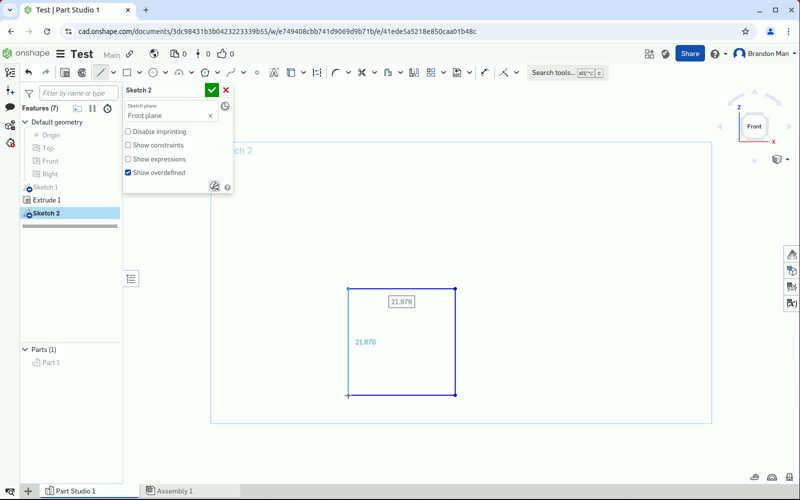
key(esc)
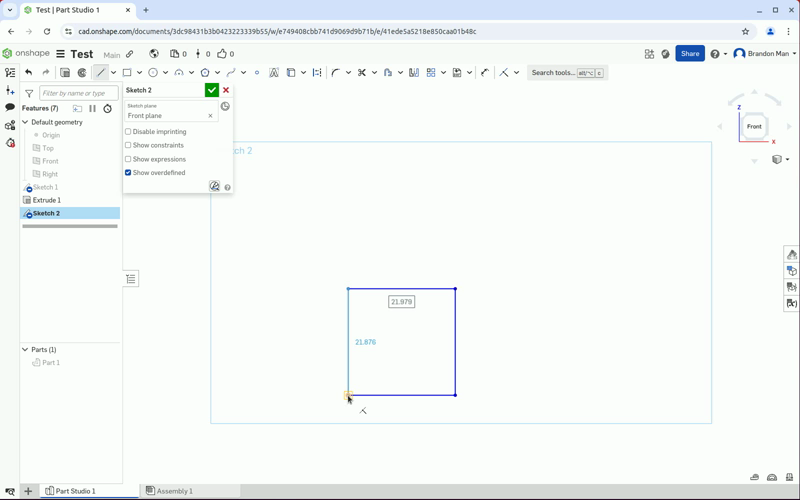
key(l)
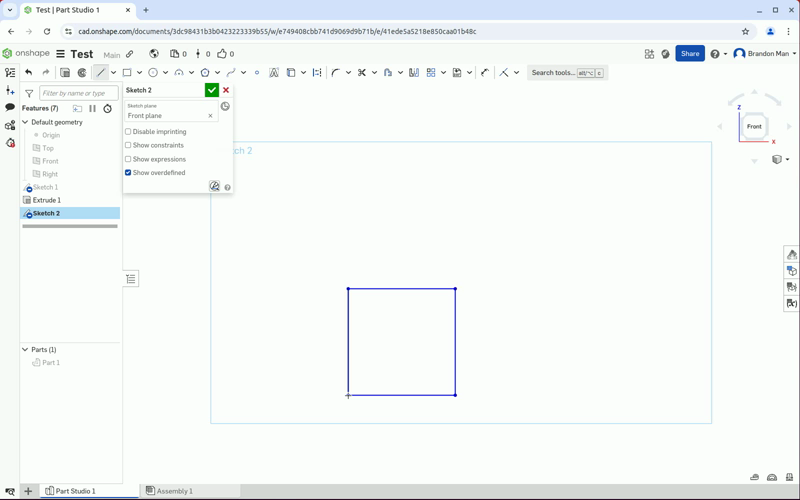
key_down(shift)
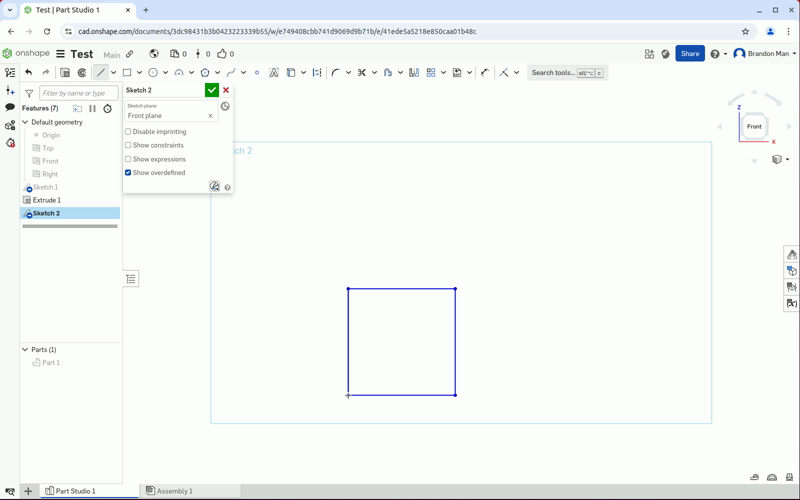
mouse_move(359, 384)
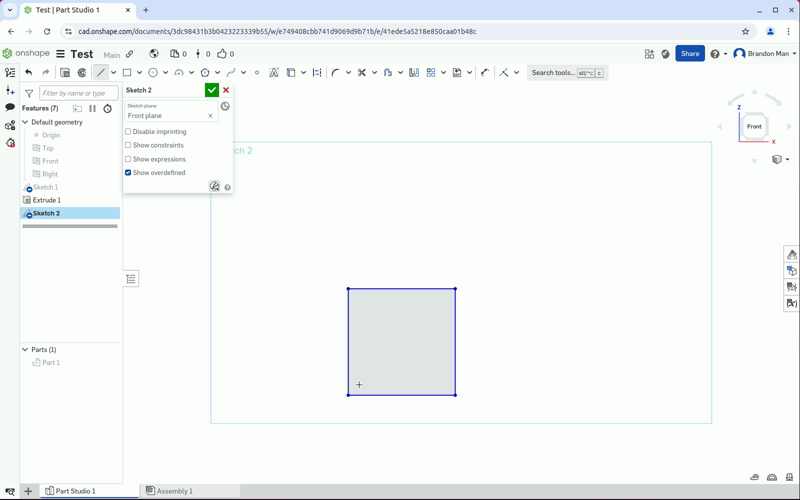
click(359, 384)
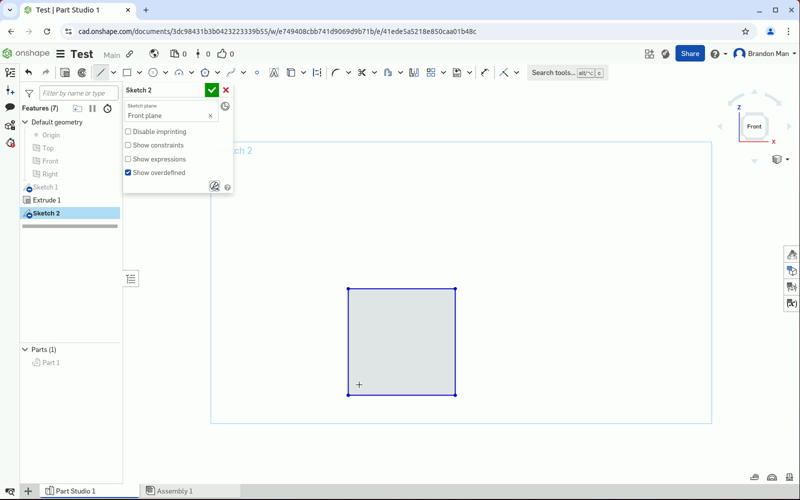
key_up(shift)
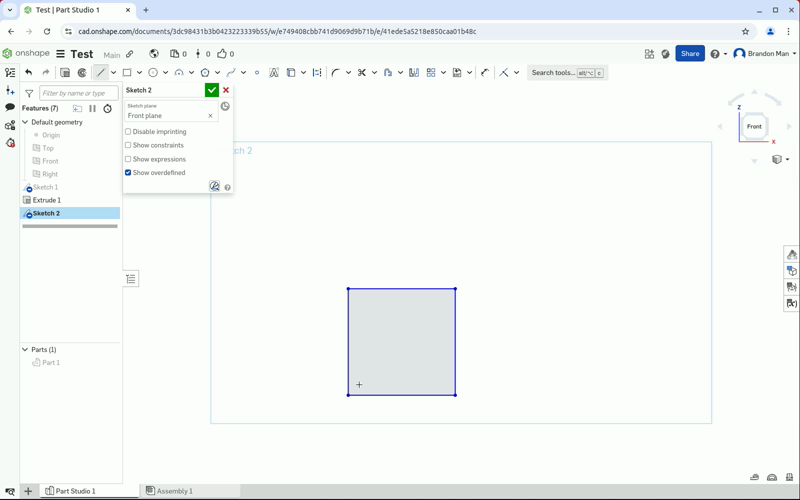
key_down(shift)
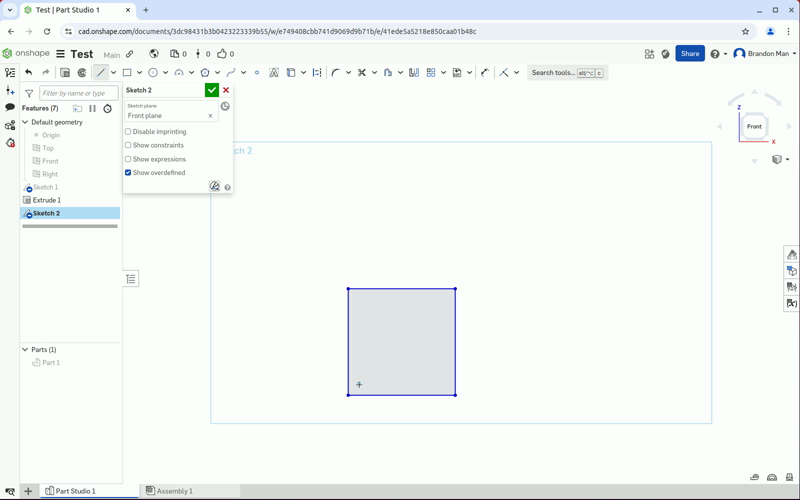
mouse_move(443, 384)
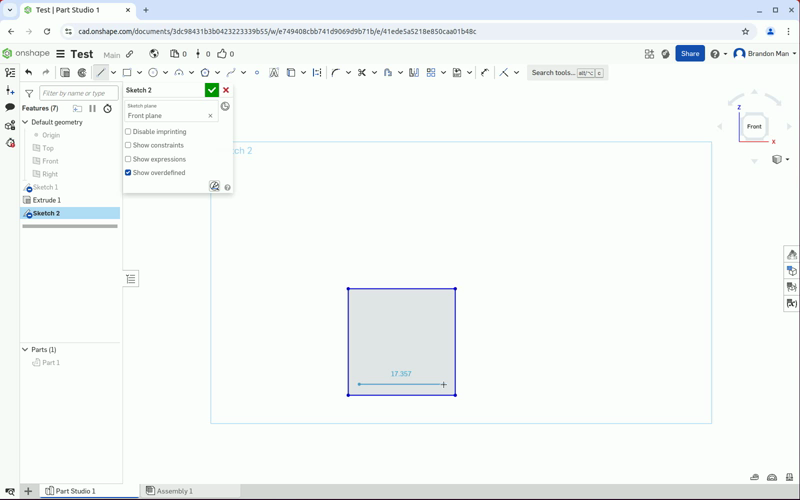
click(443, 384)
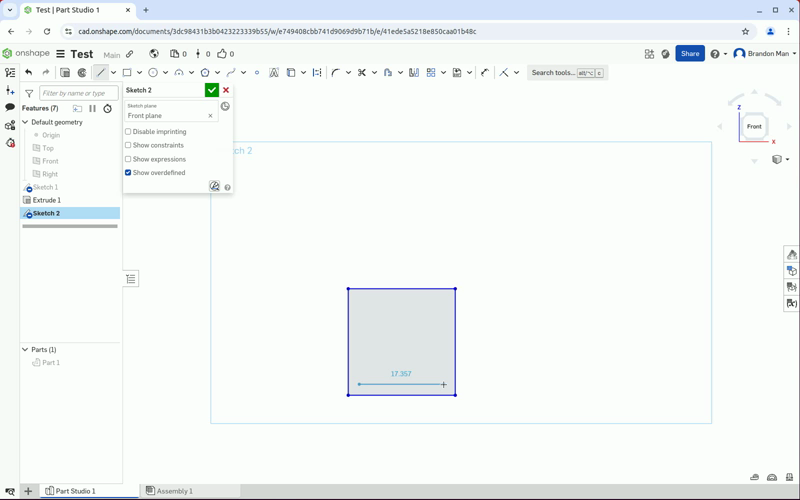
key_up(shift)
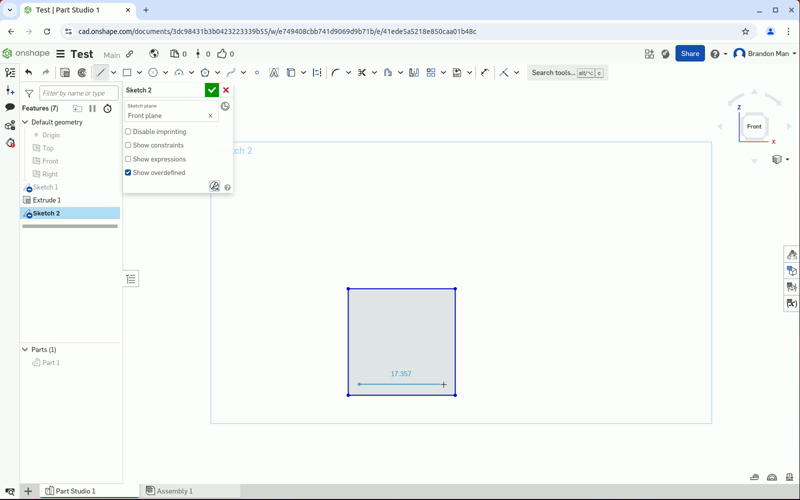
key_down(shift)
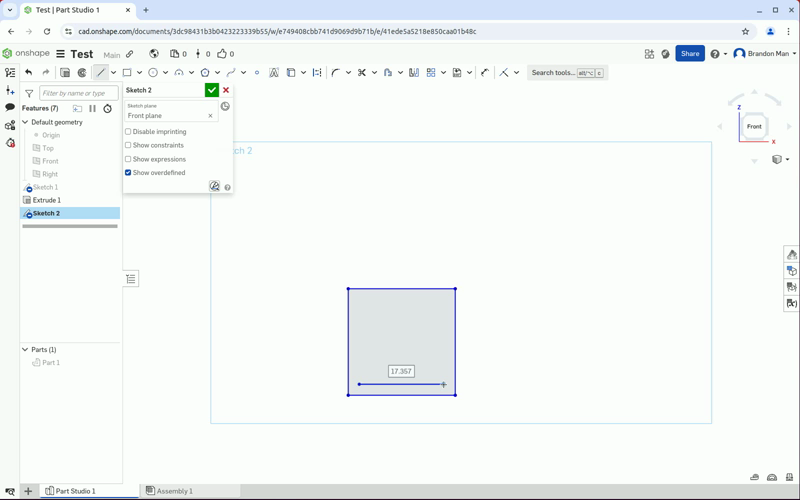
mouse_move(443, 300)
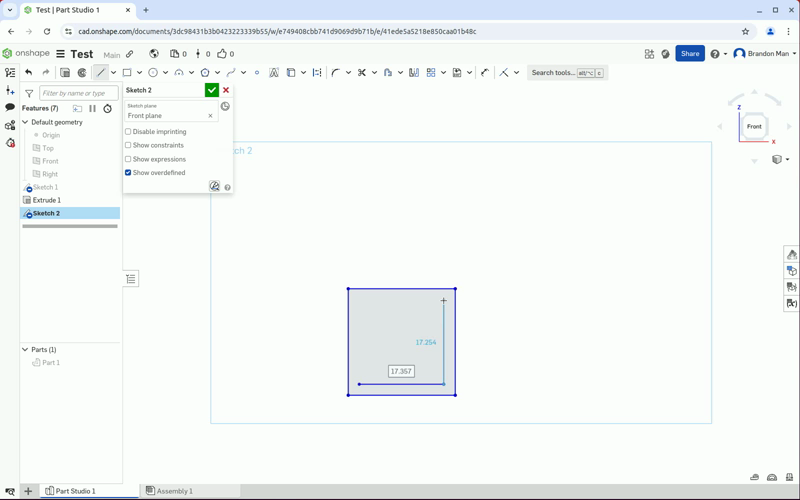
click(443, 300)
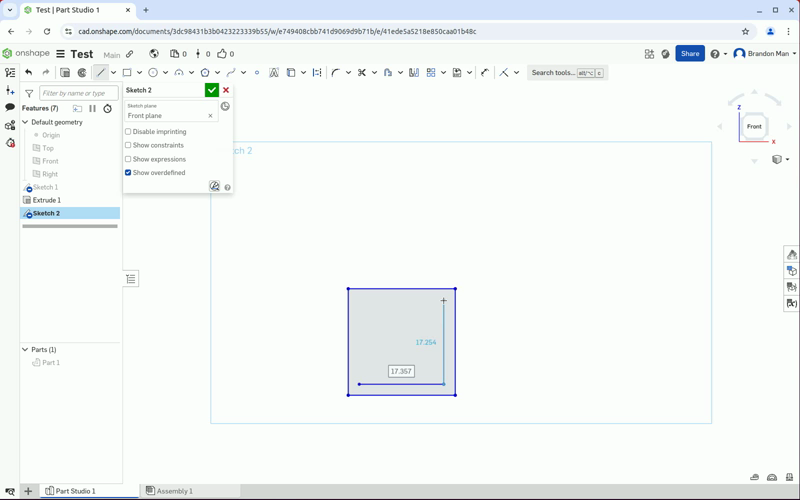
key_up(shift)
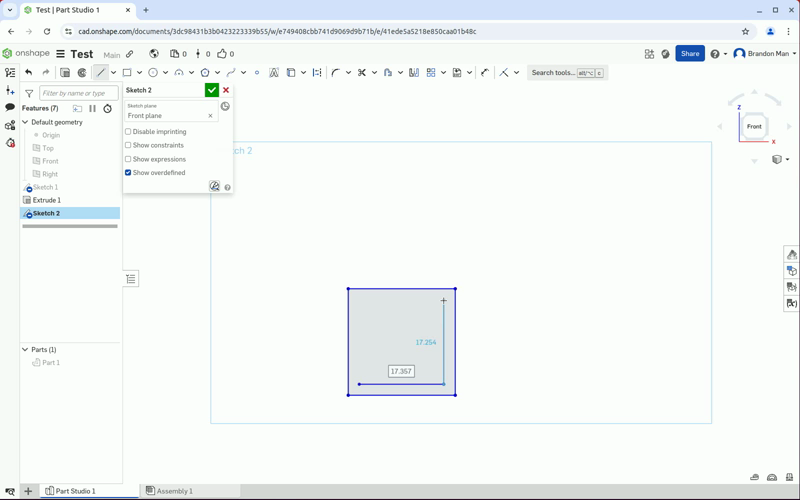
key_down(shift)
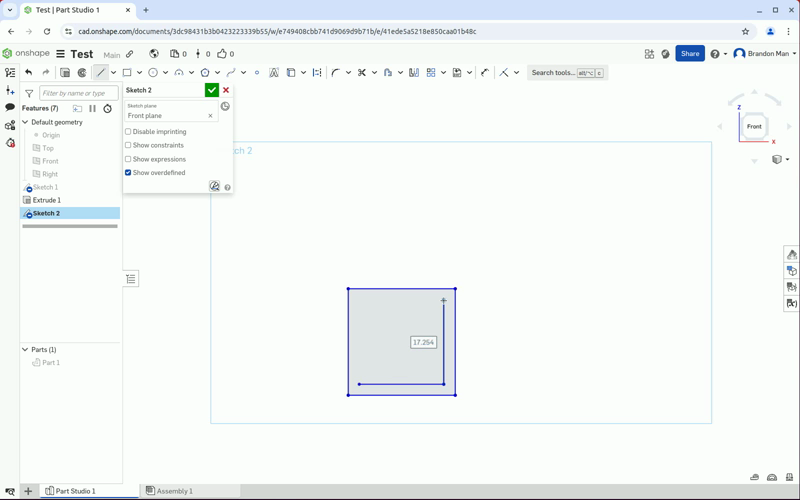
mouse_move(359, 300)
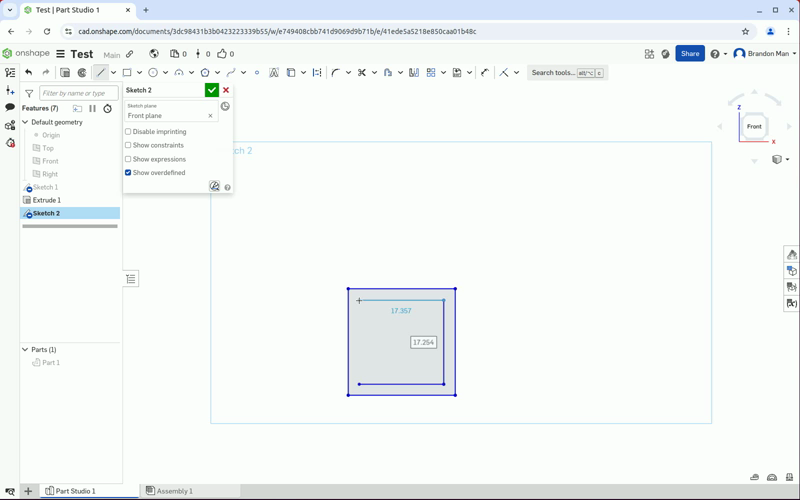
click(359, 300)
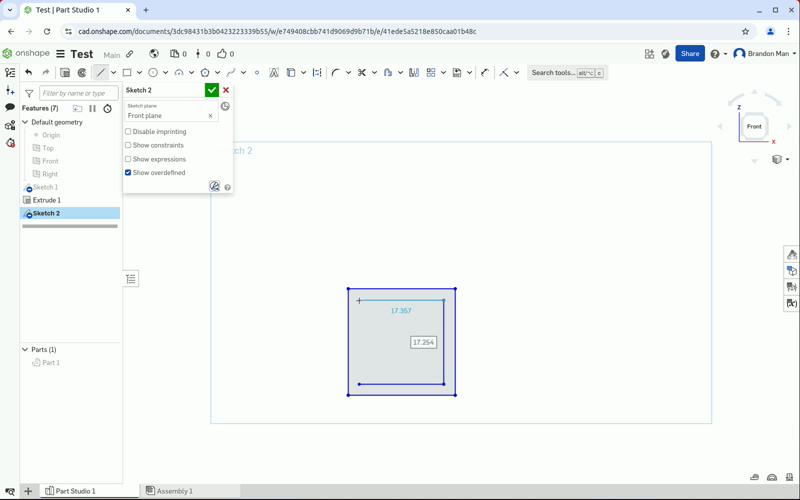
key_up(shift)
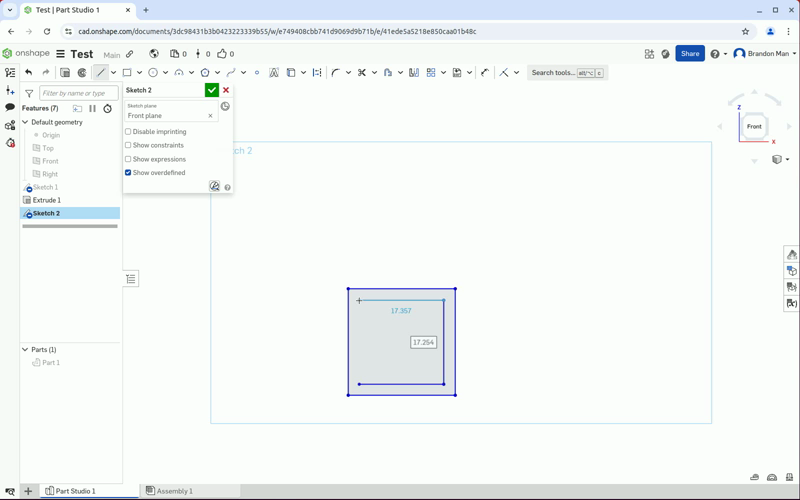
key_down(shift)
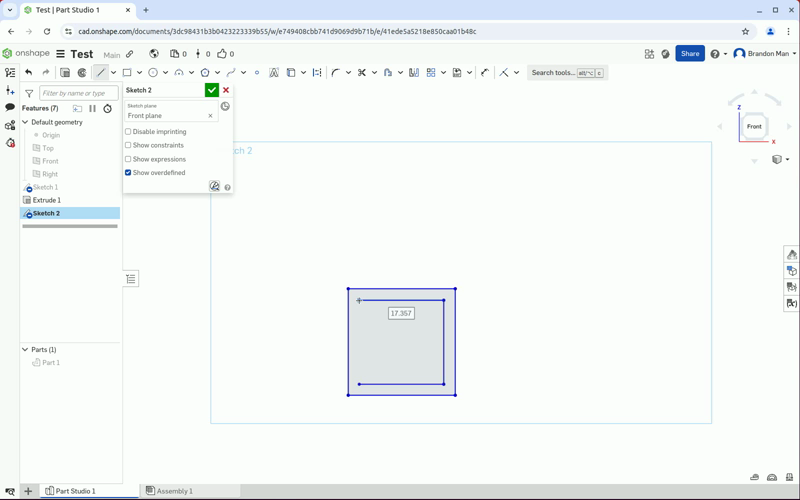
mouse_move(359, 384)
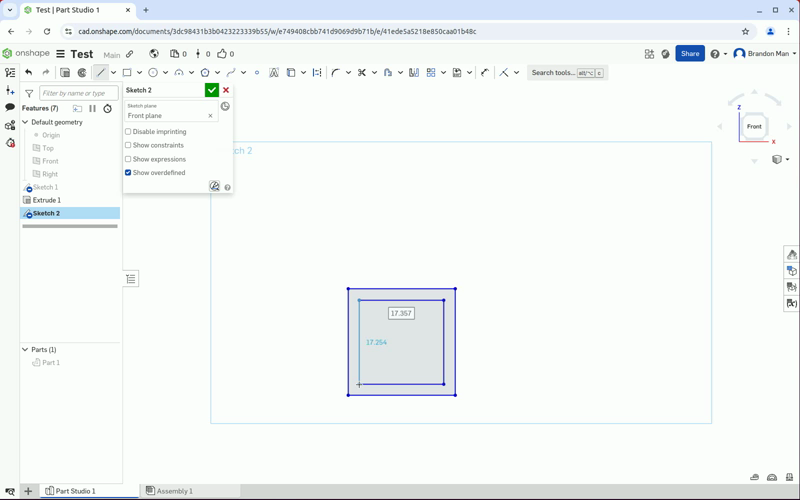
key_up(shift)
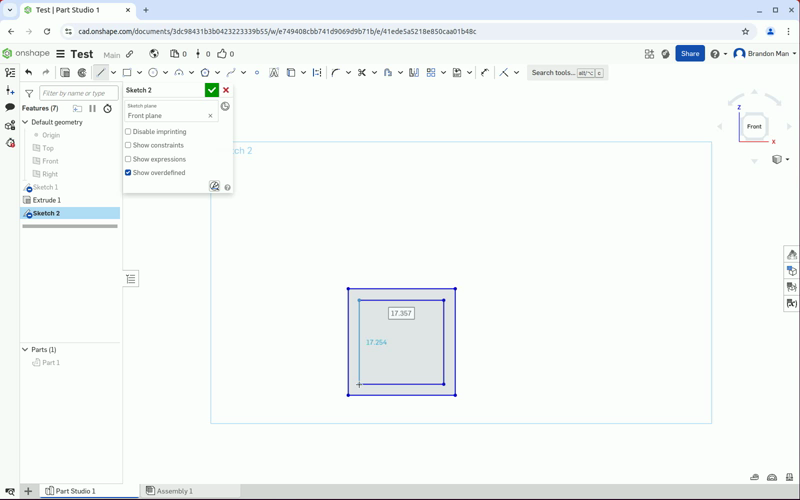
click(359, 384)
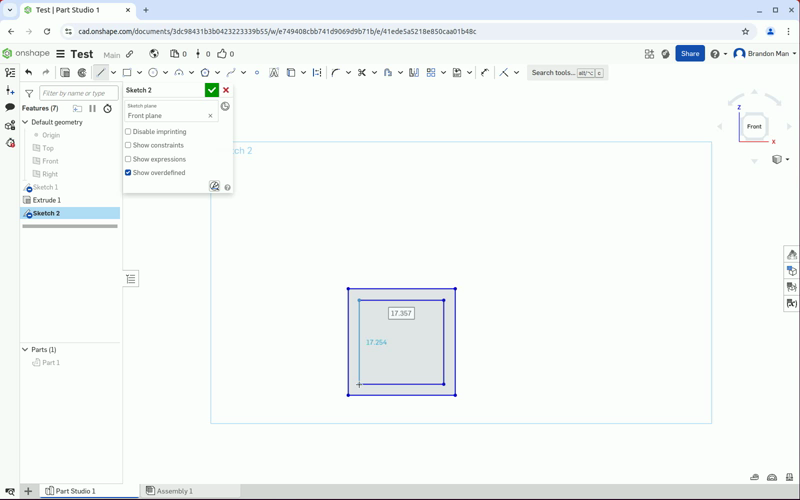
key(esc)
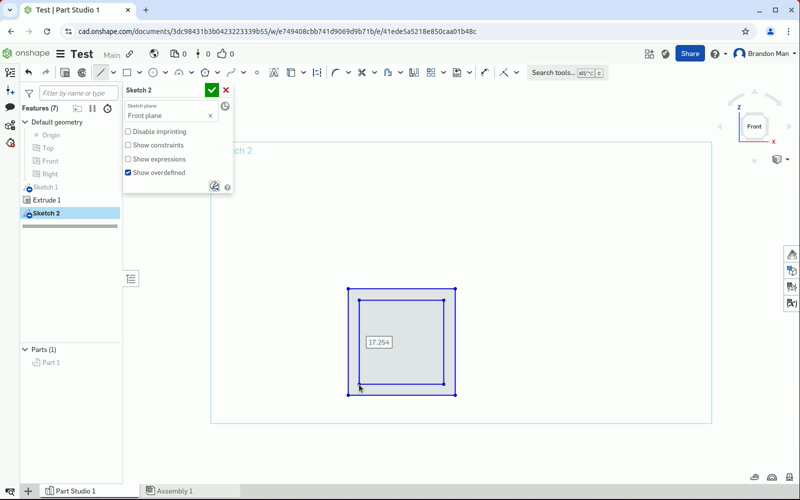
mouse_move(446, 294)
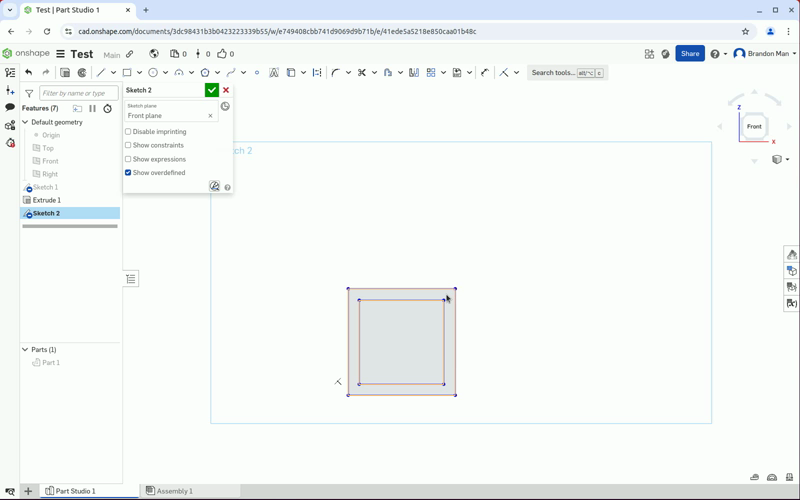
click(446, 294)
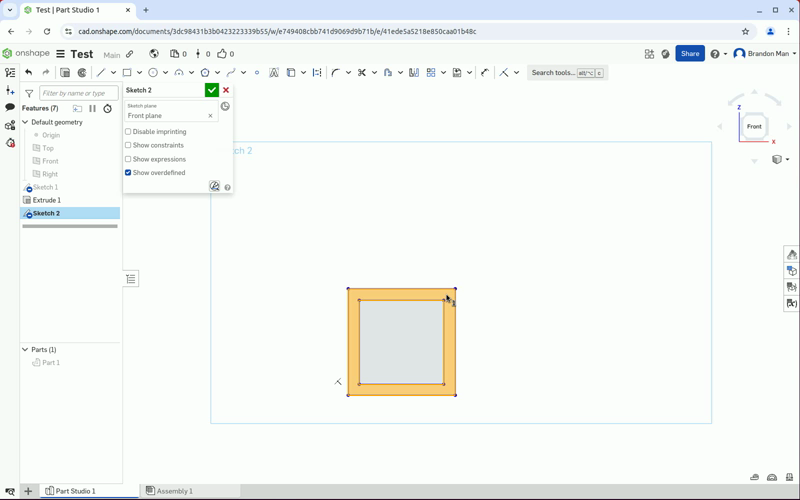
mouse_move(73, 352)
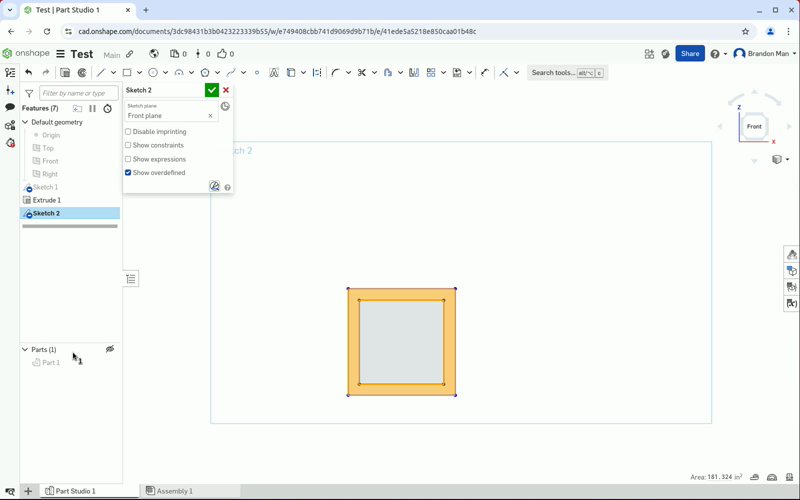
key(shift+y)
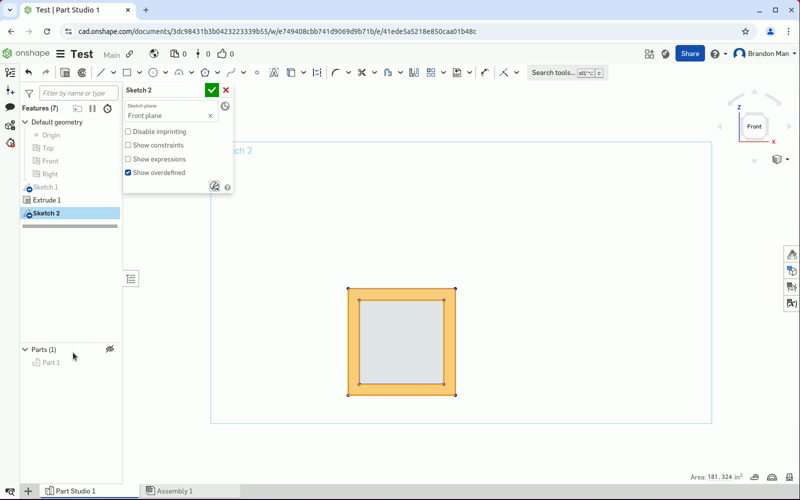
key(shift+e)
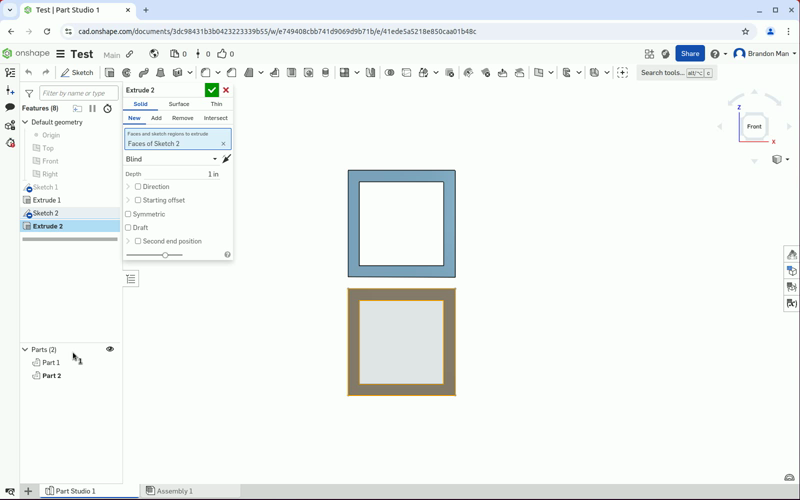
mouse_move(143, 106)
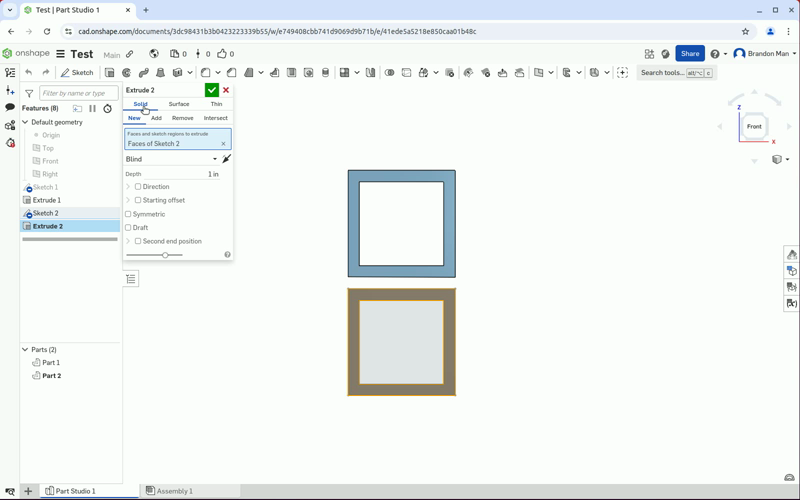
click(143, 106)
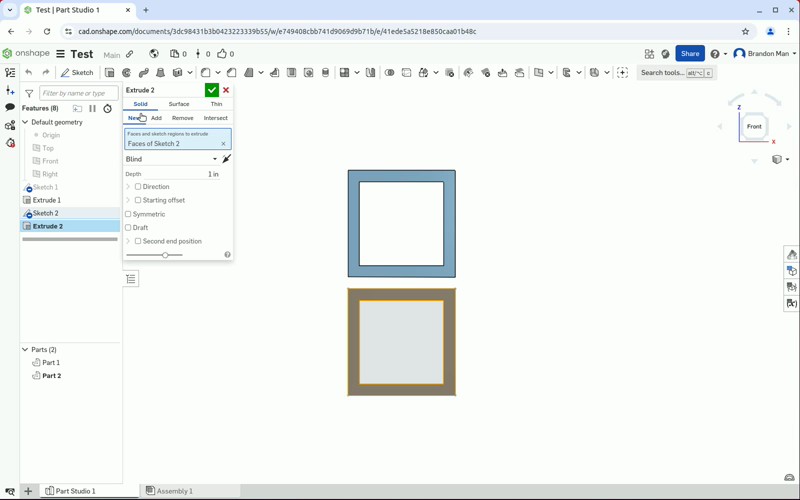
mouse_move(137, 120)
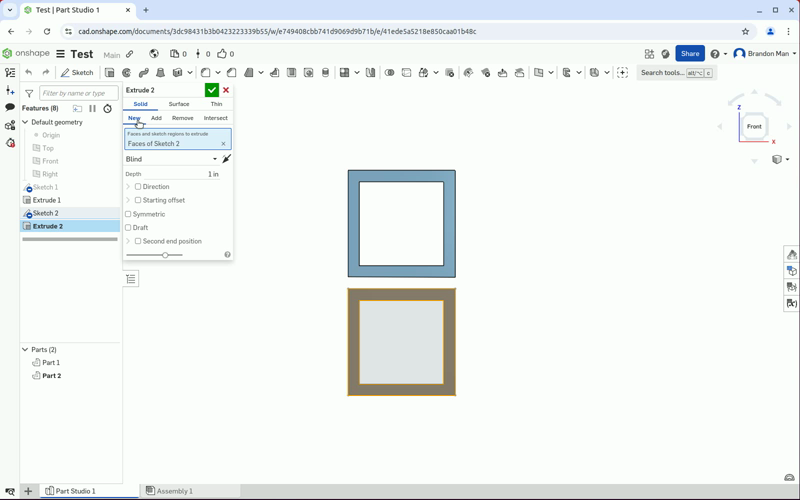
click(137, 120)
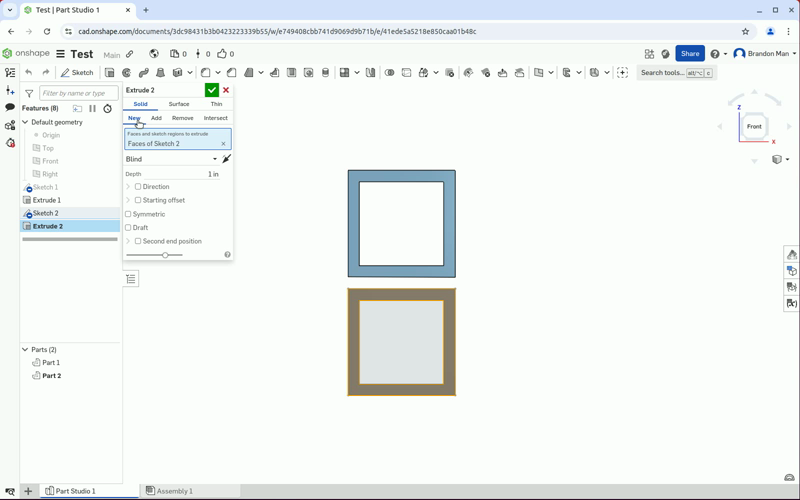
key(tab, 4)
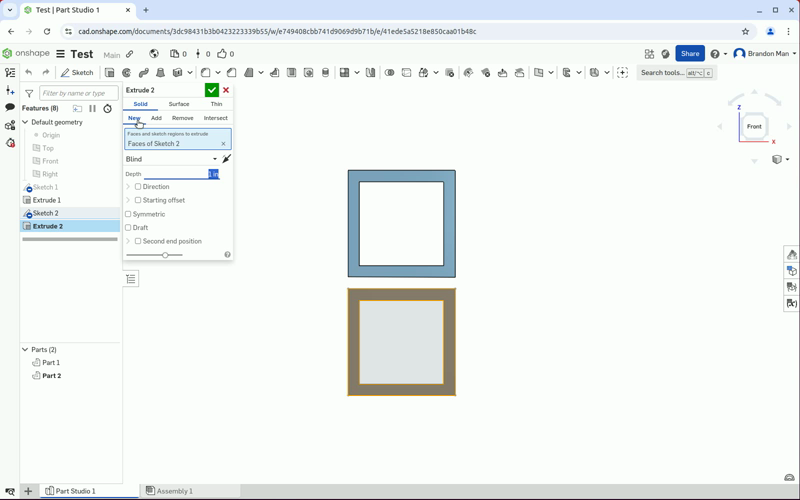
text(1.204)
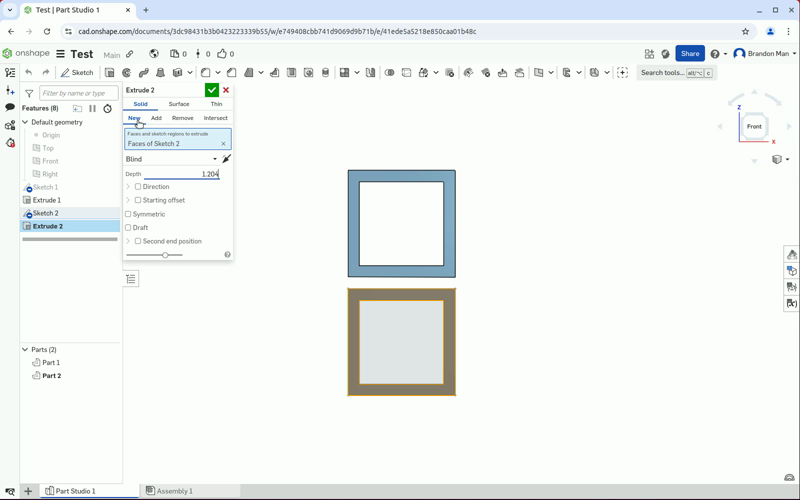
key(enter)
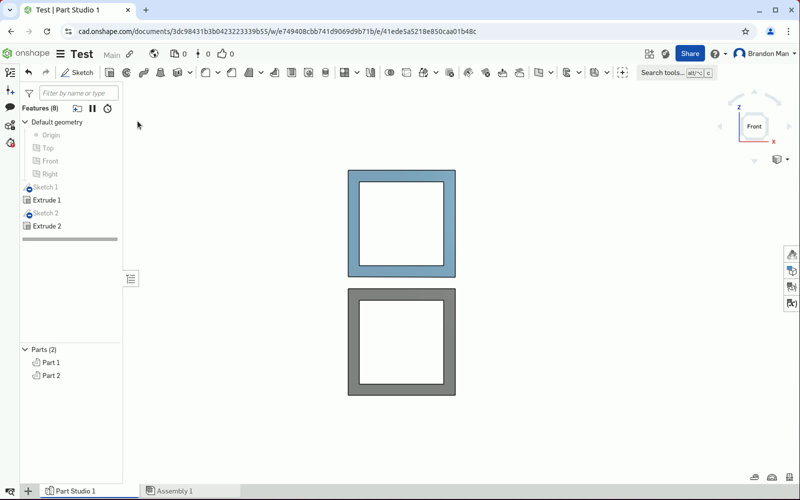
key(shift+h)
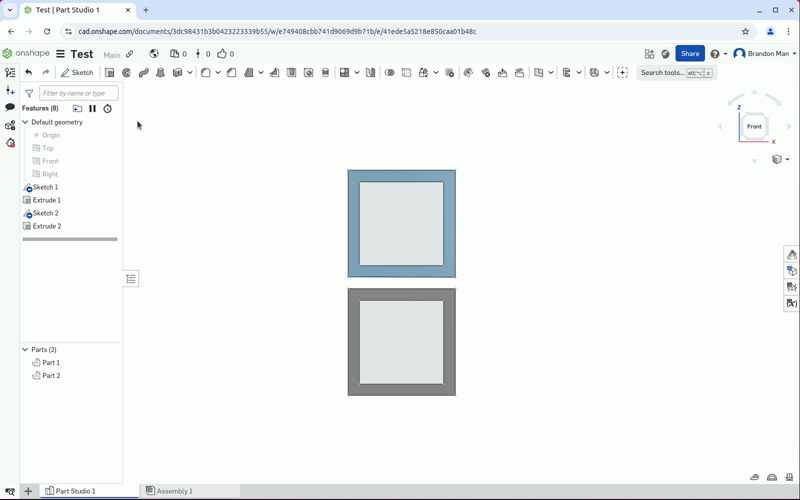
key(shift+h)
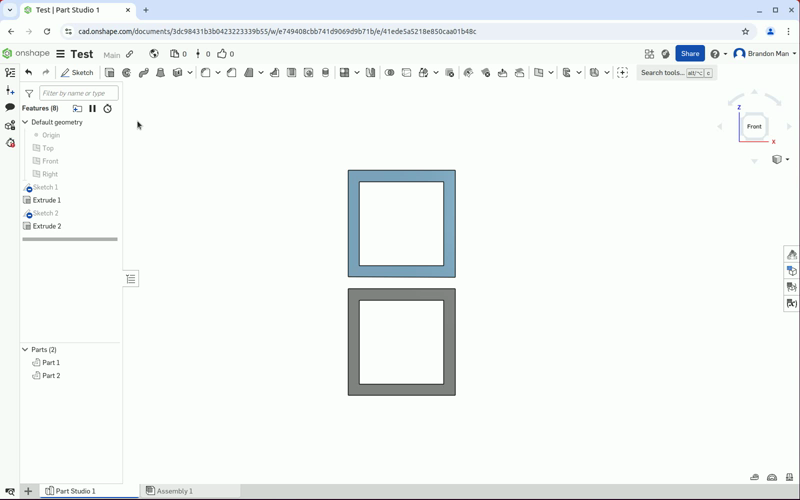
mouse_move(73, 189)
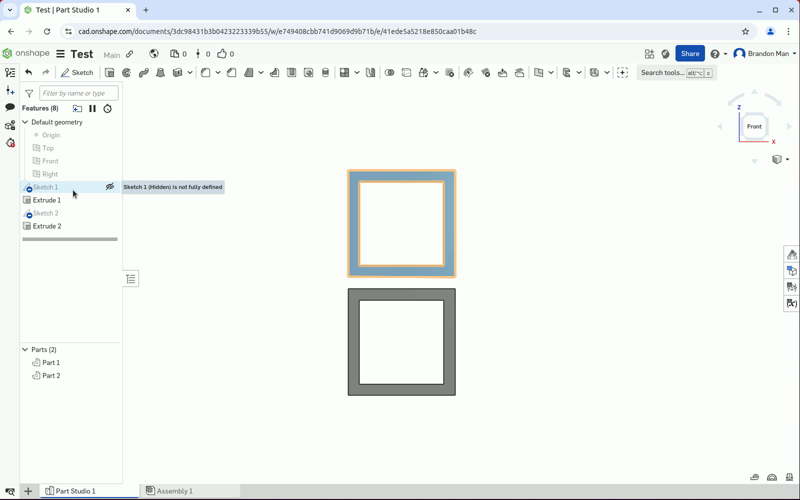
click(73, 189)
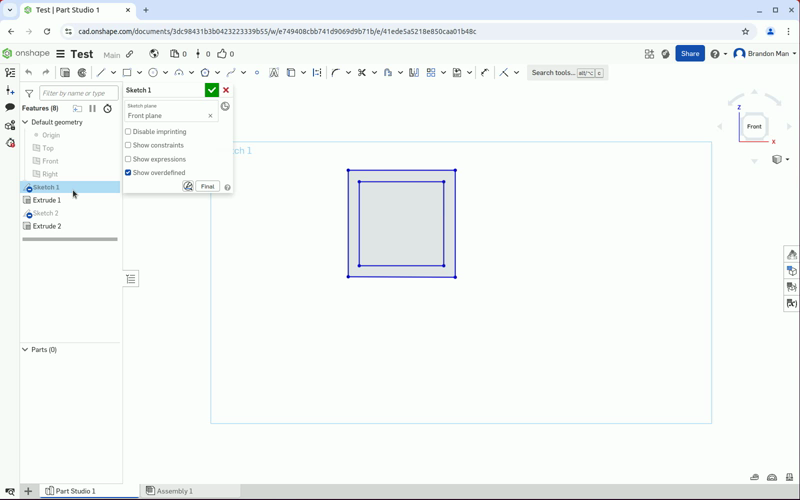
mouse_move(229, 92)
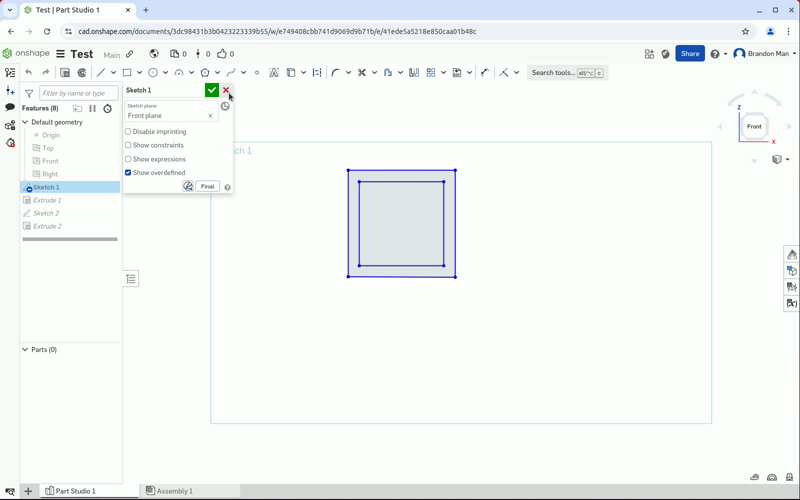
click(229, 92)
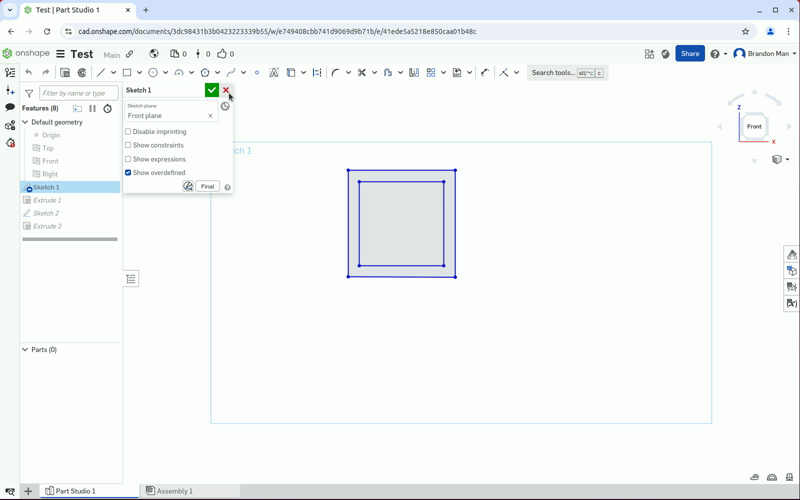
key(shift+s)
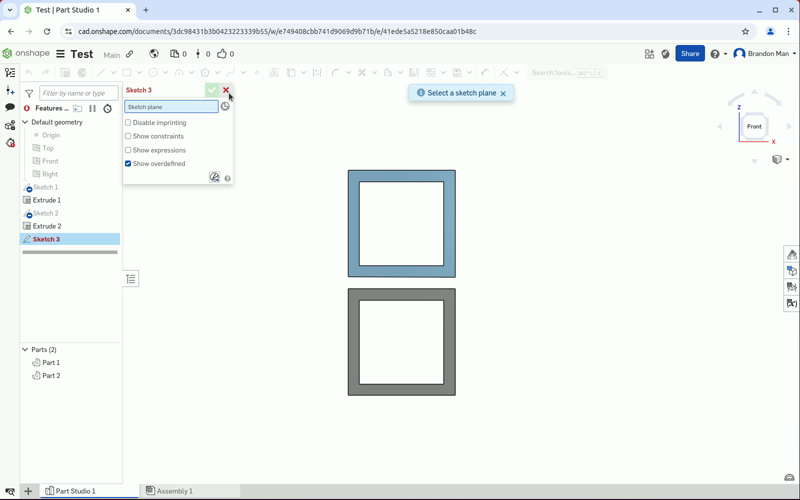
mouse_move(73, 163)
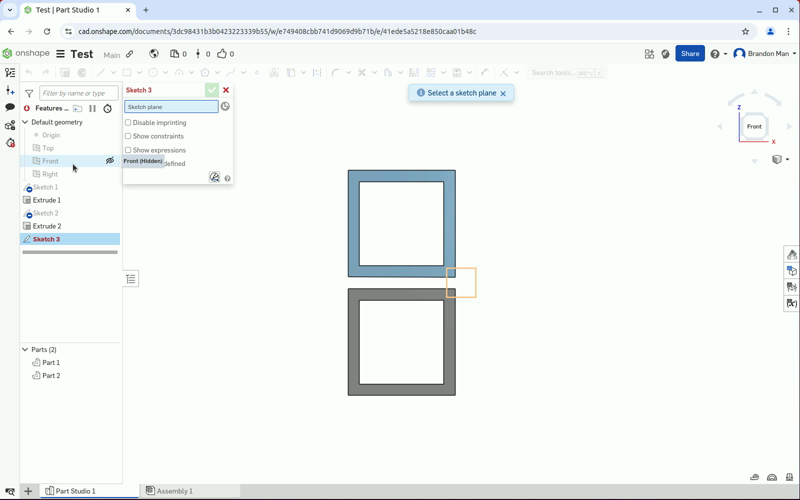
click(73, 163)
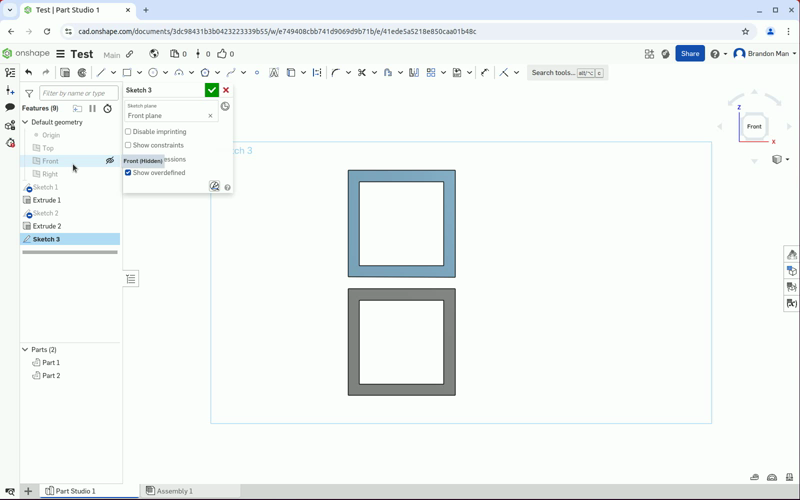
mouse_move(73, 352)
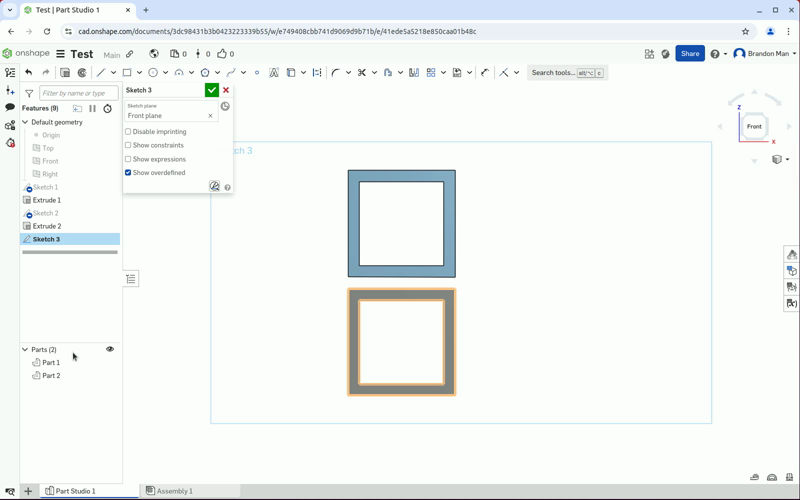
key(y)
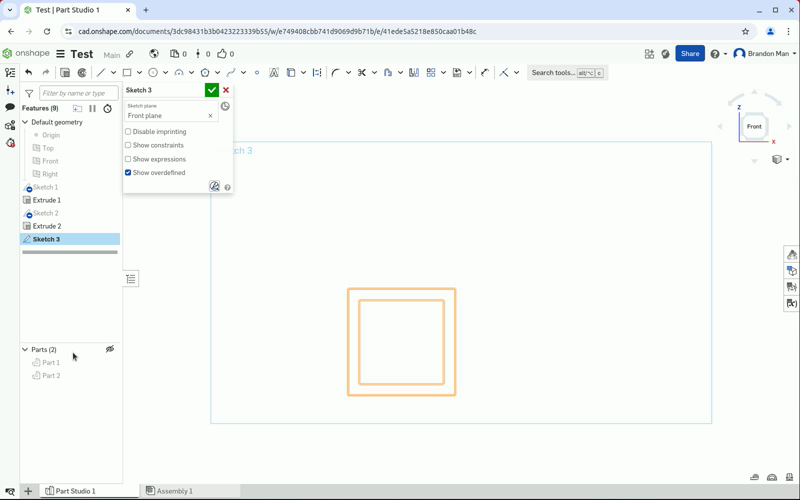
key(l)
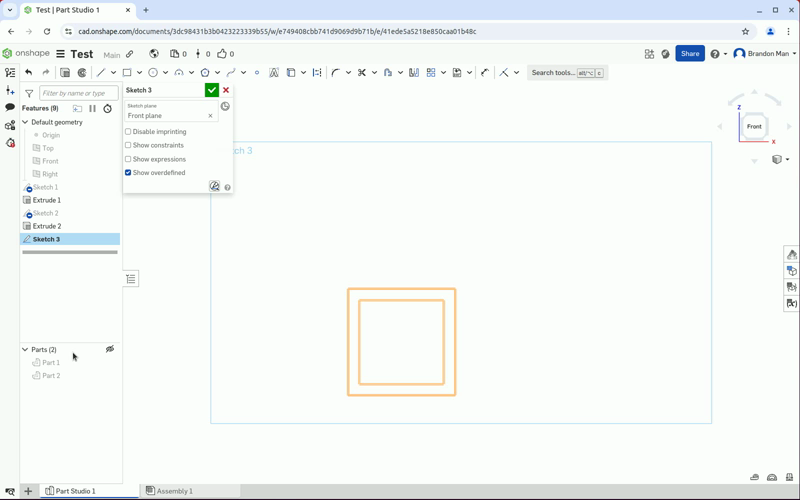
key_down(shift)
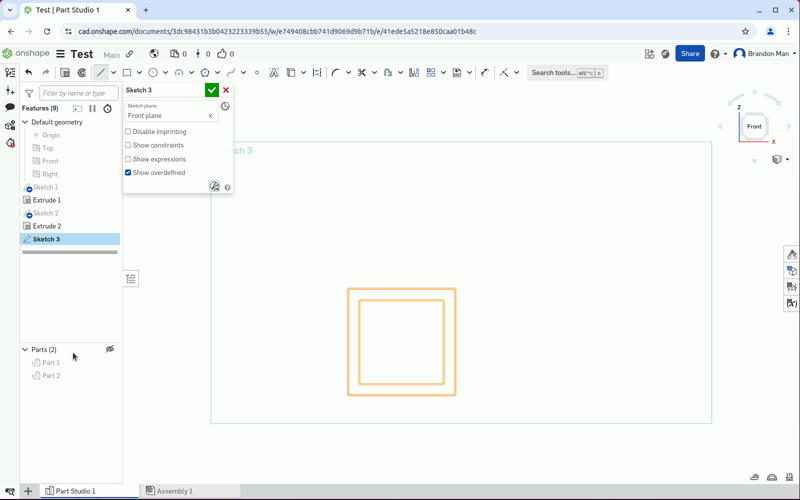
mouse_move(466, 276)
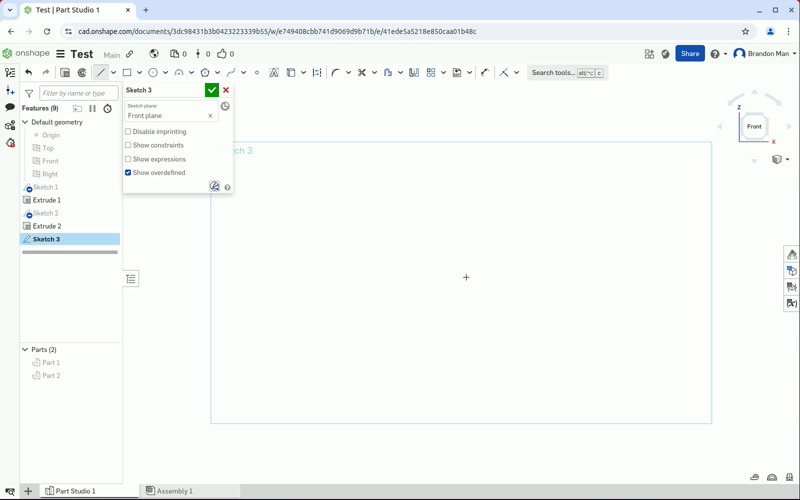
click(466, 276)
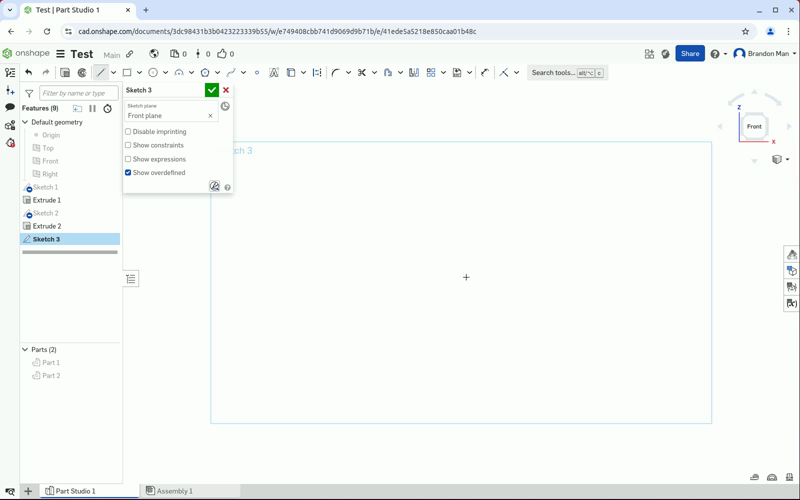
key_up(shift)
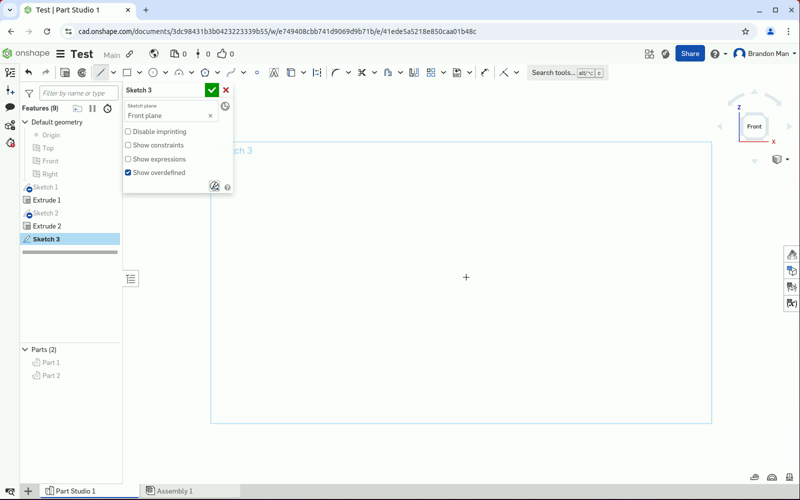
key_down(shift)
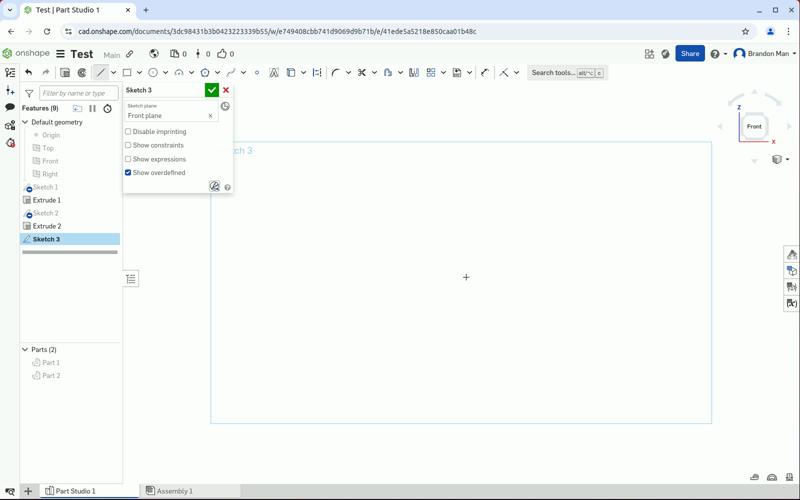
mouse_move(573, 277)
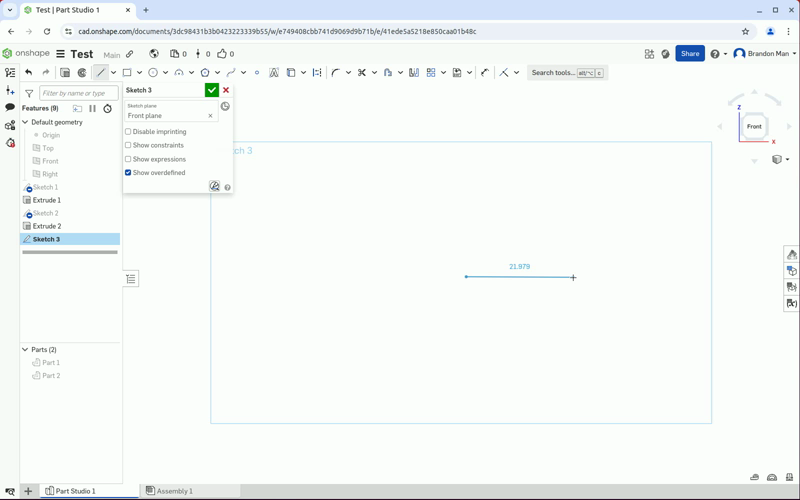
click(573, 277)
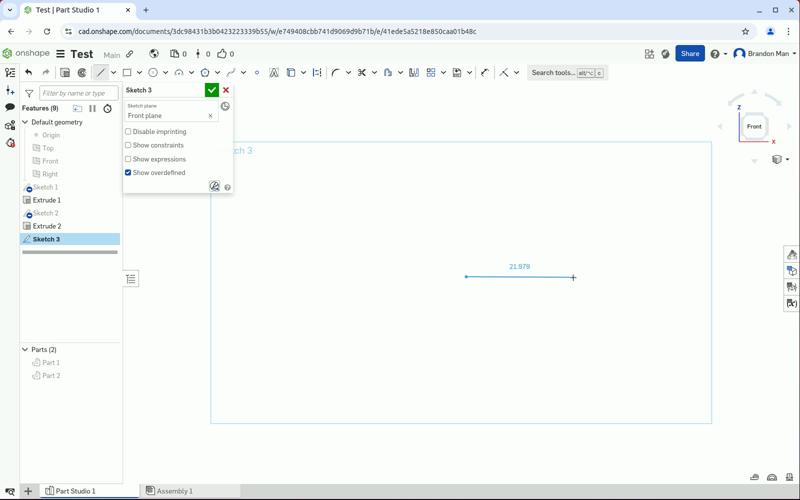
key_up(shift)
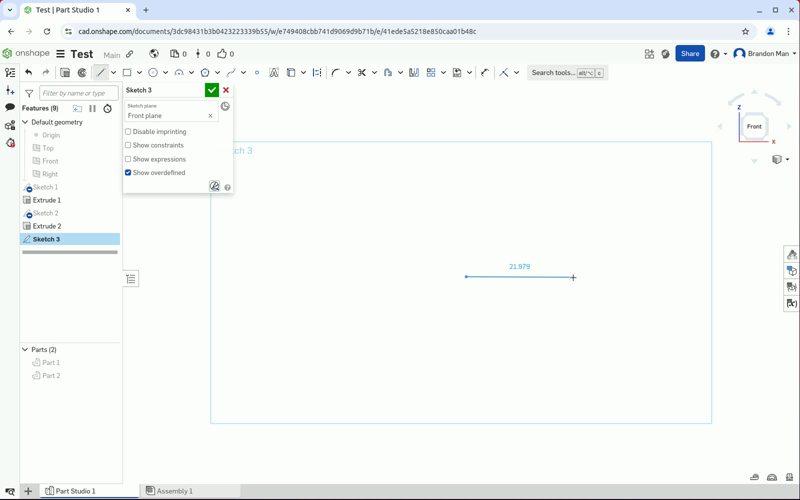
key_down(shift)
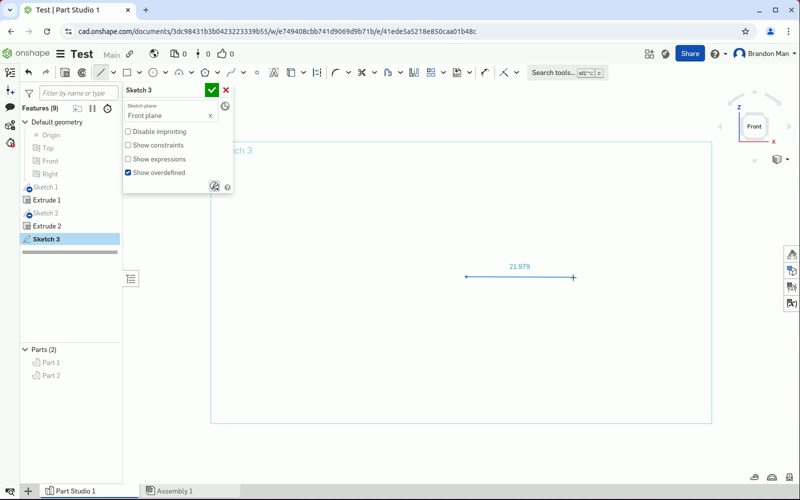
mouse_move(573, 170)
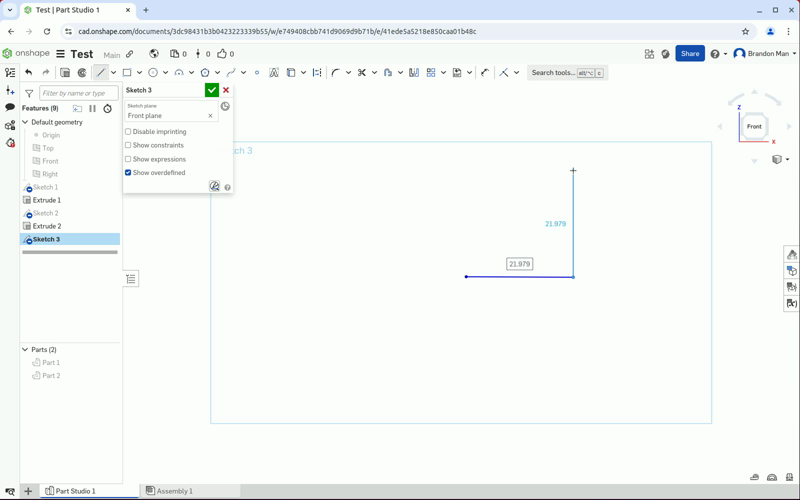
click(573, 170)
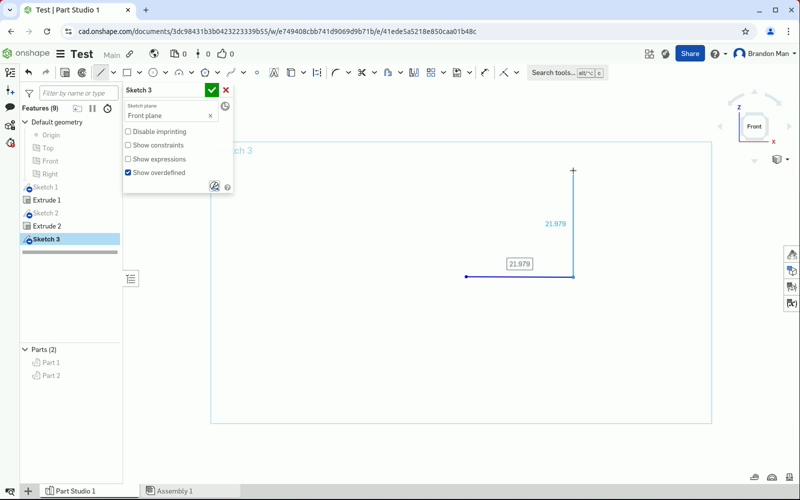
key_up(shift)
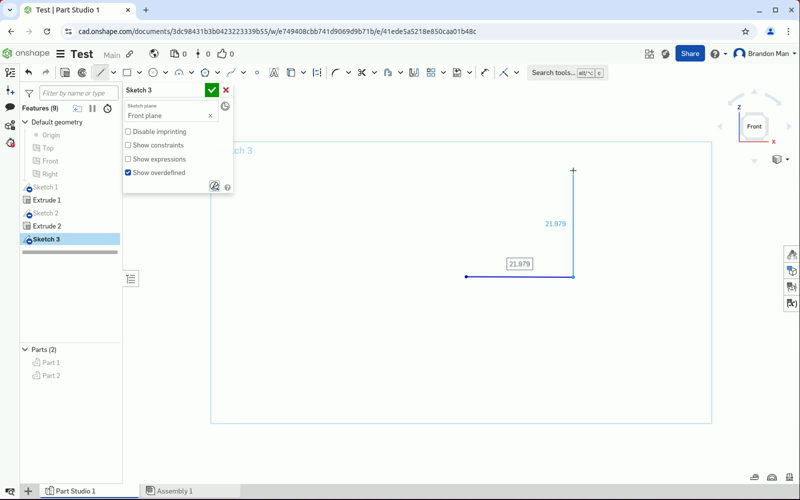
key_down(shift)
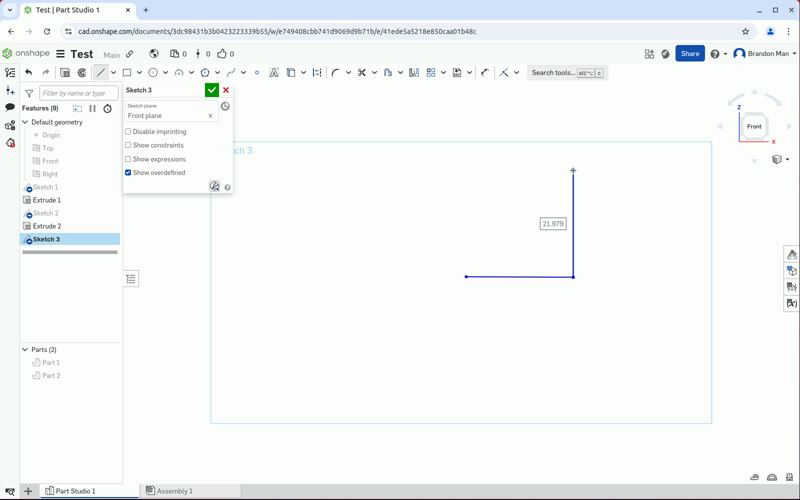
mouse_move(466, 170)
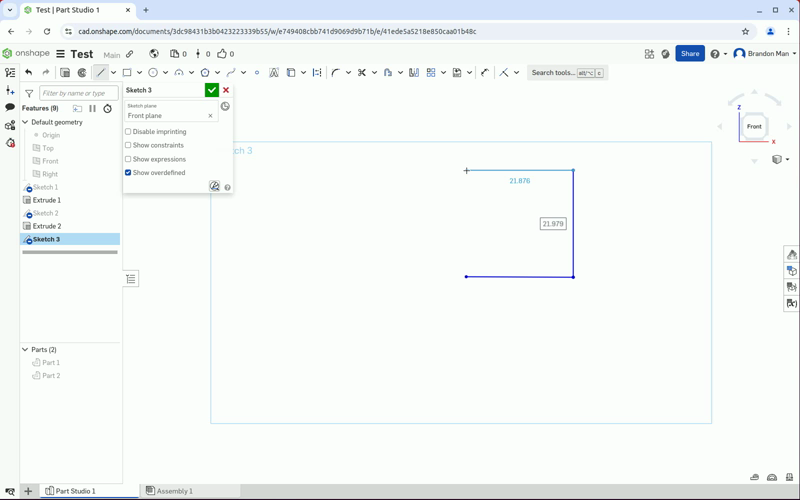
click(466, 170)
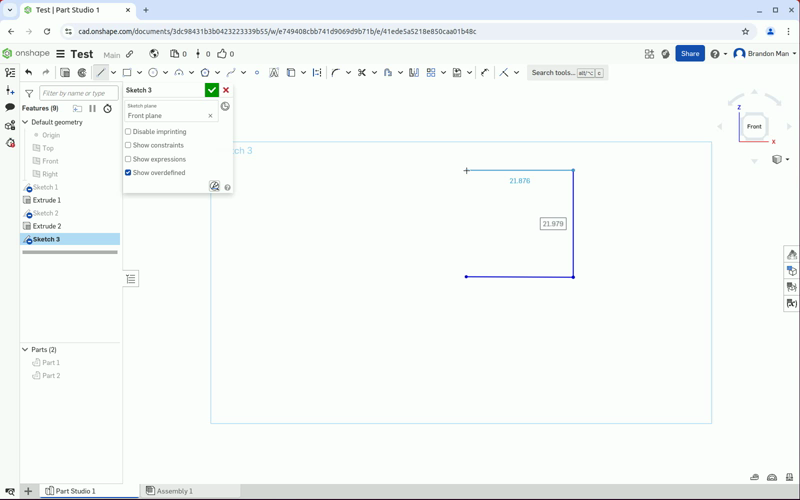
key_up(shift)
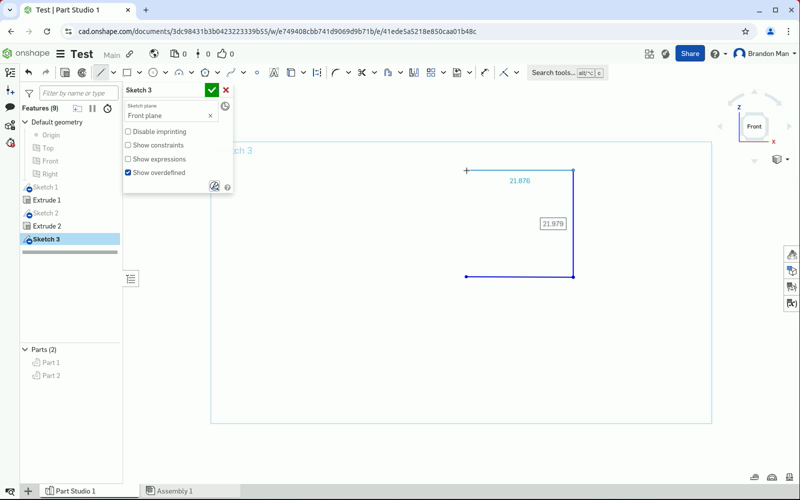
key_down(shift)
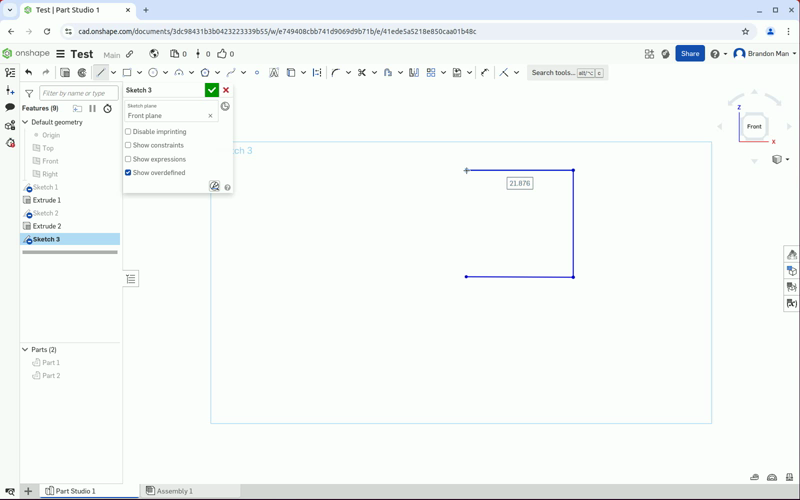
mouse_move(466, 276)
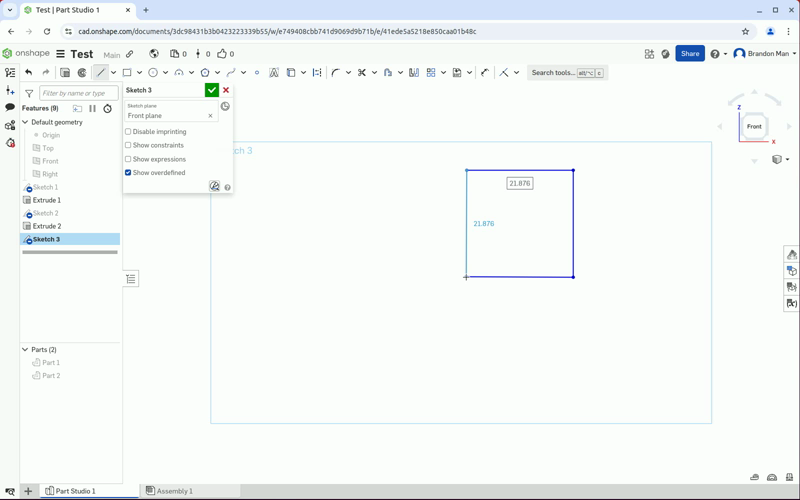
key_up(shift)
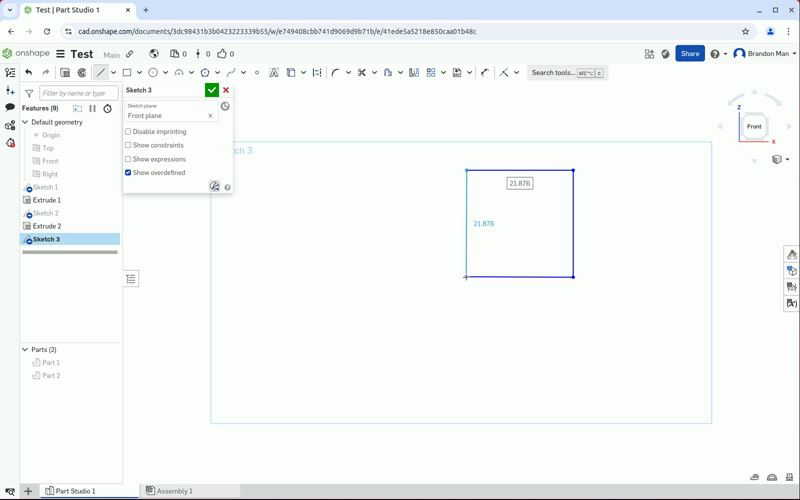
click(466, 276)
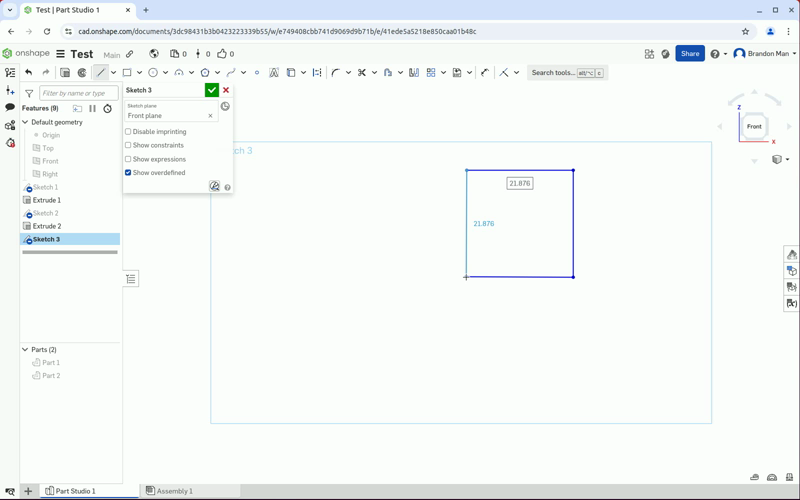
key(esc)
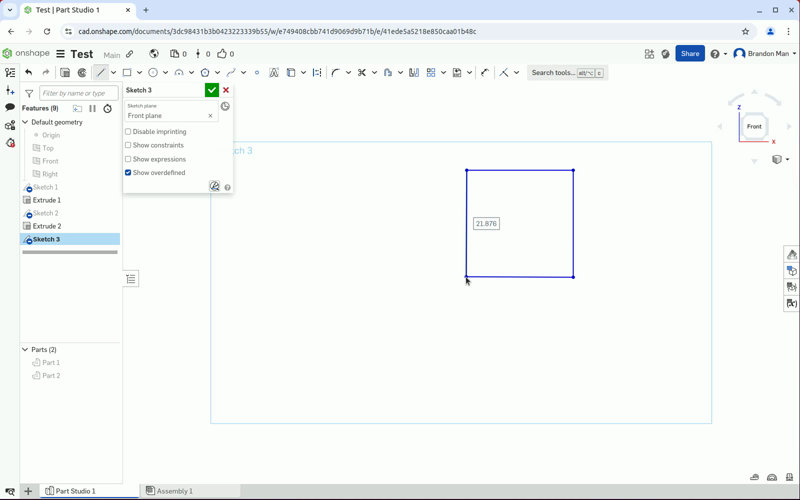
key(l)
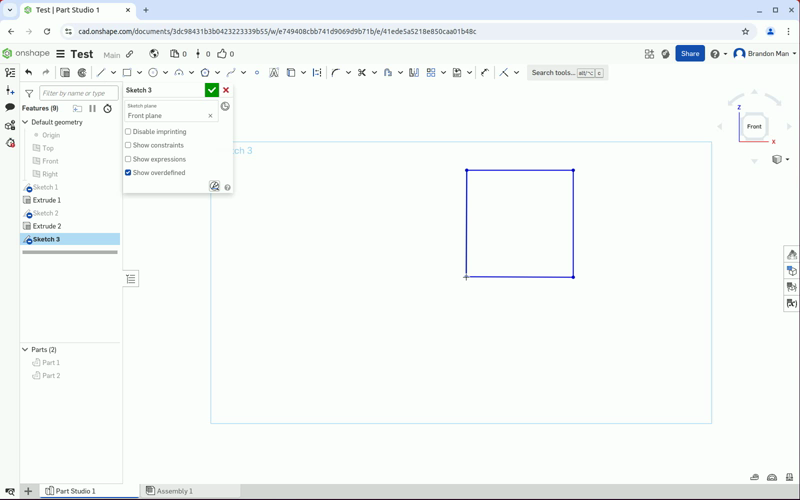
key_down(shift)
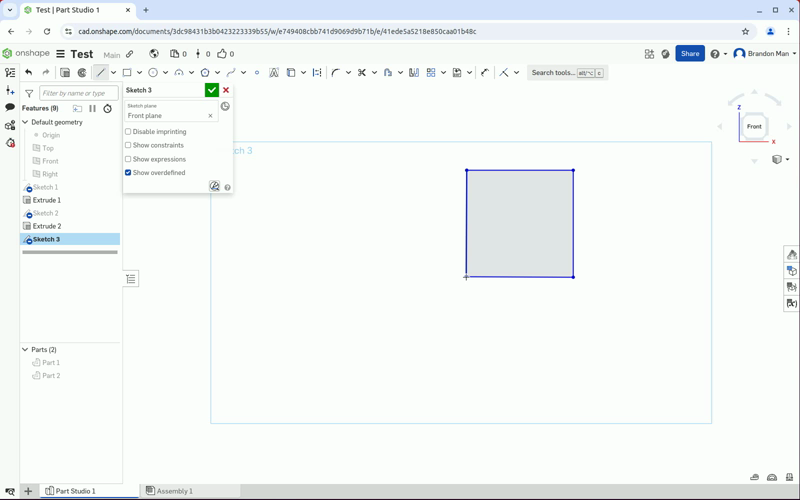
mouse_move(477, 265)
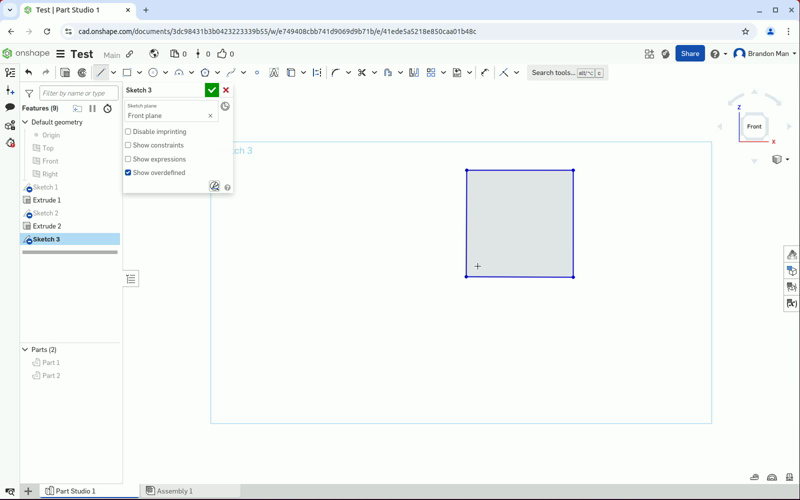
click(477, 265)
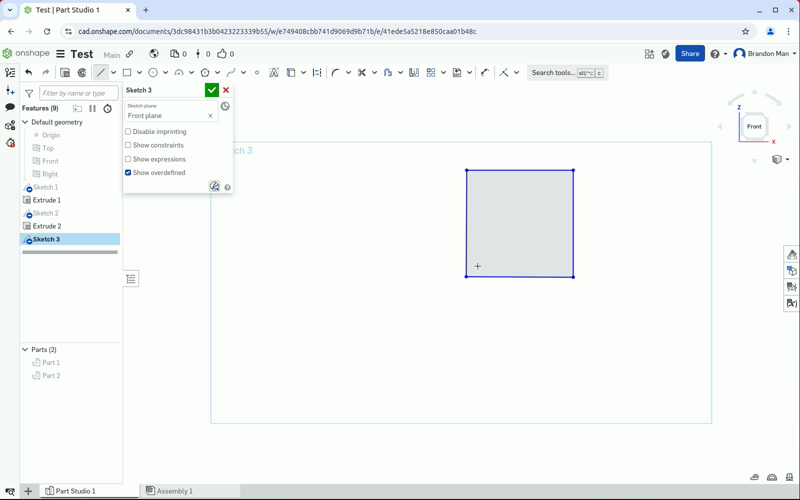
key_up(shift)
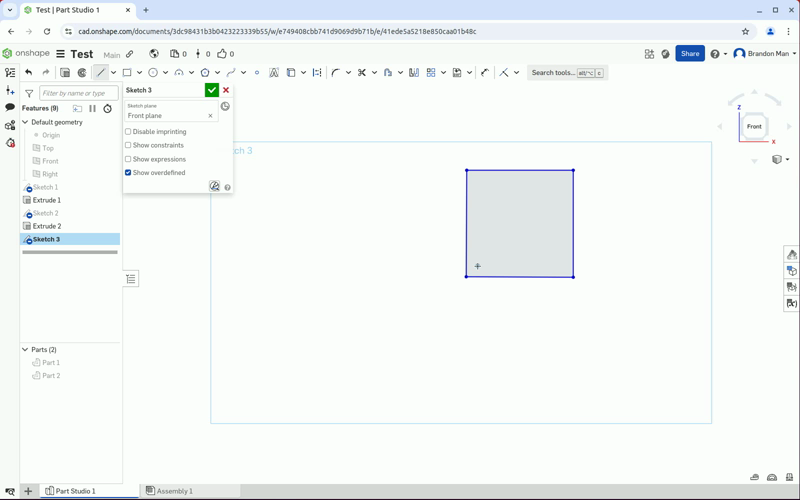
key_down(shift)
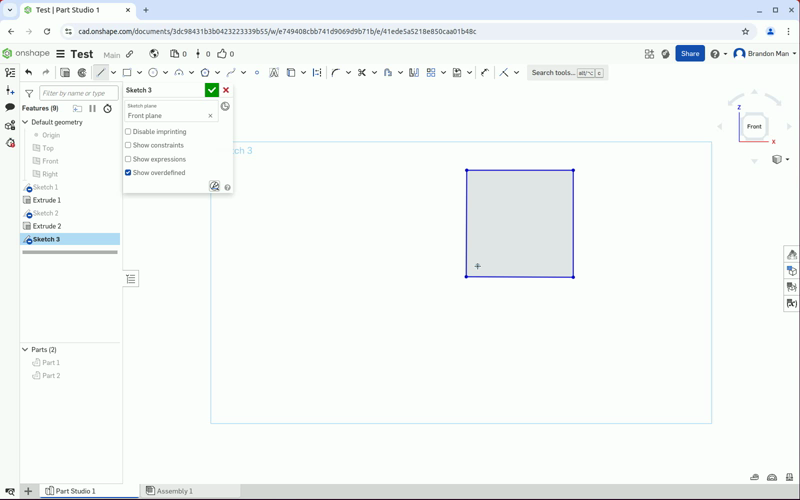
mouse_move(562, 265)
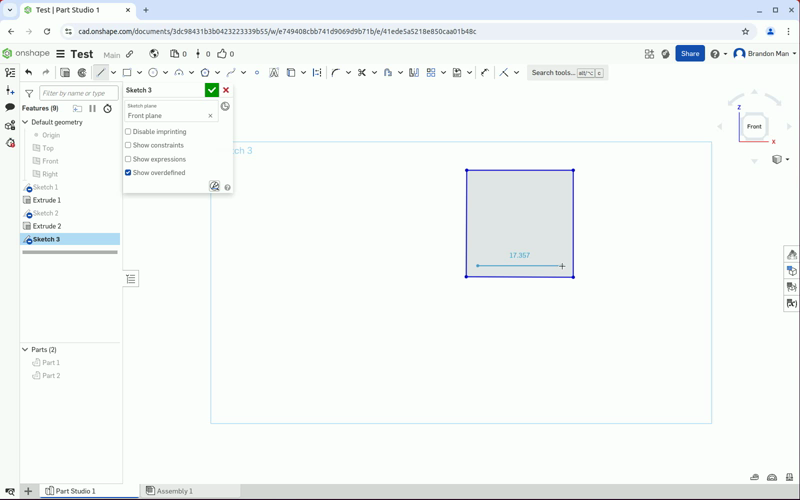
click(562, 265)
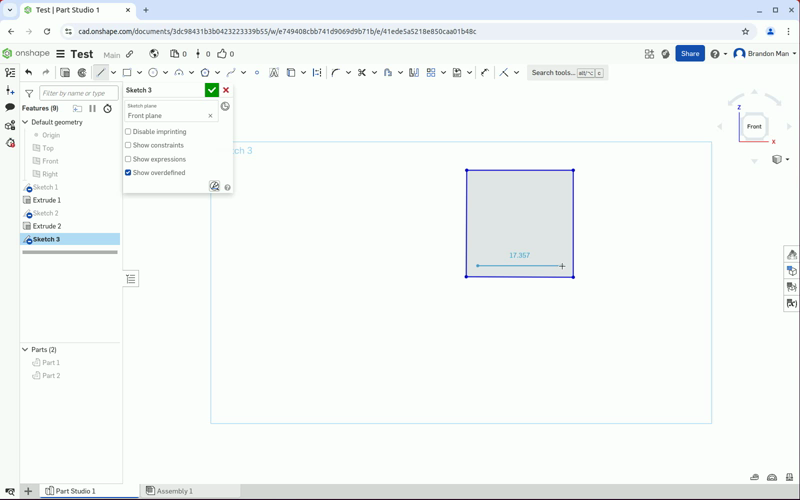
key_up(shift)
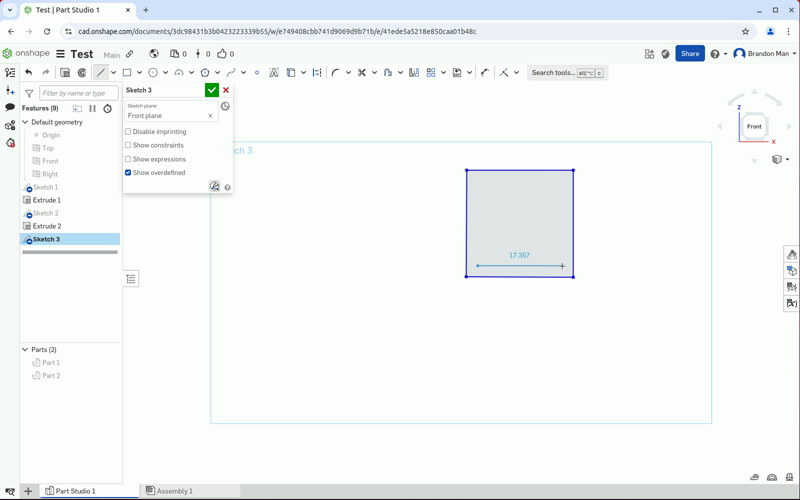
key_down(shift)
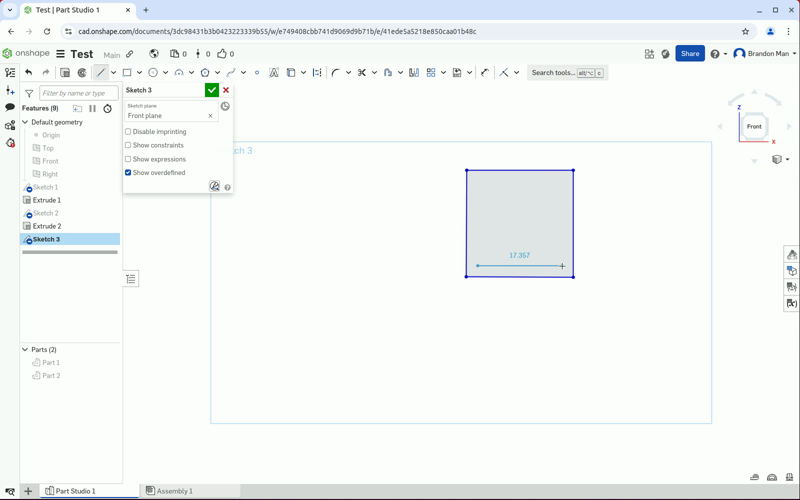
mouse_move(562, 181)
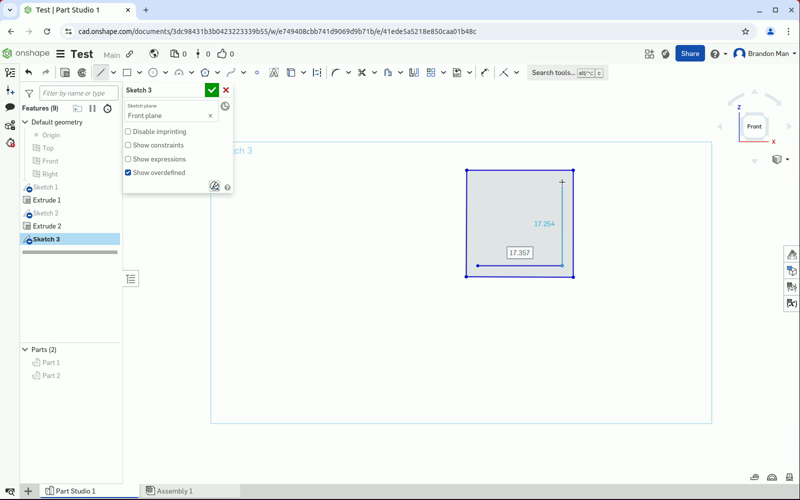
click(562, 181)
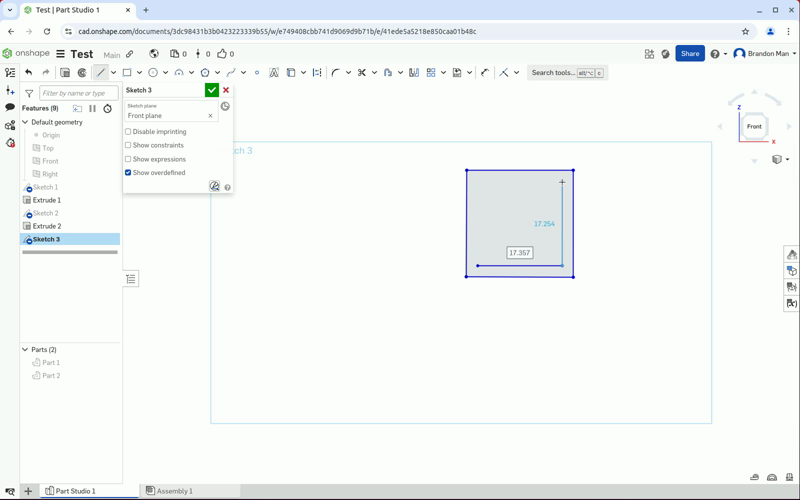
key_up(shift)
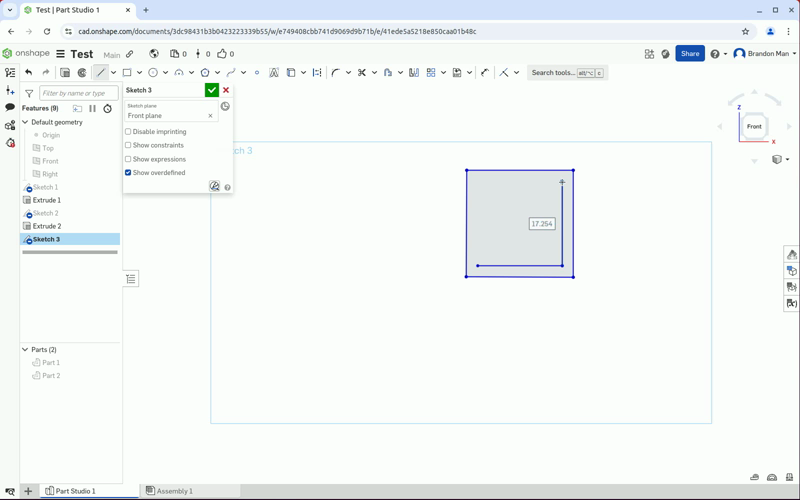
key_down(shift)
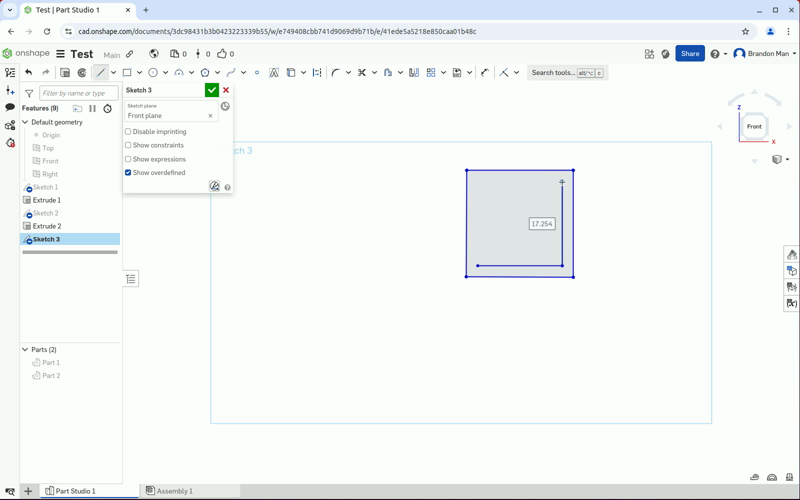
mouse_move(477, 181)
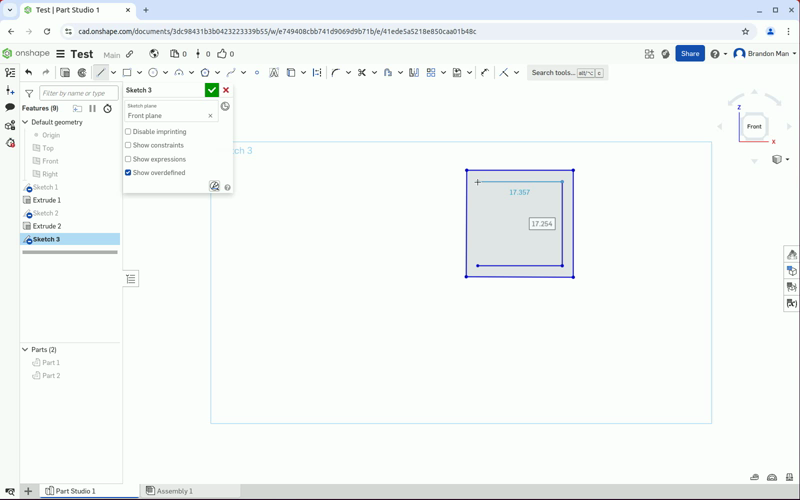
click(477, 181)
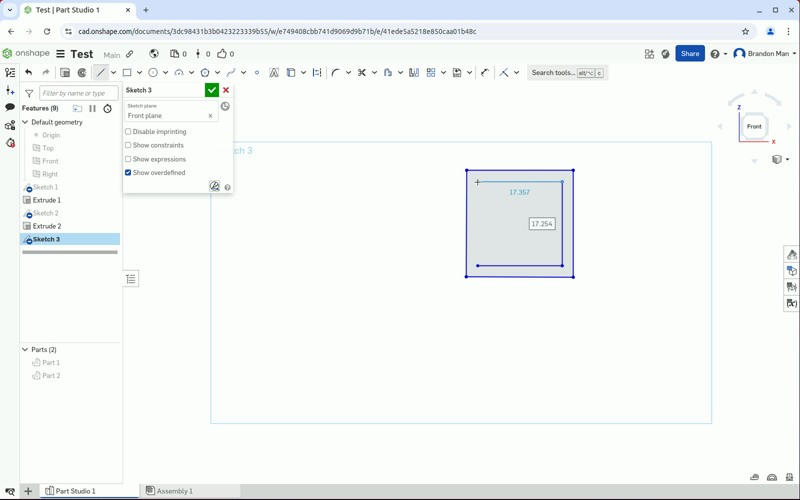
key_up(shift)
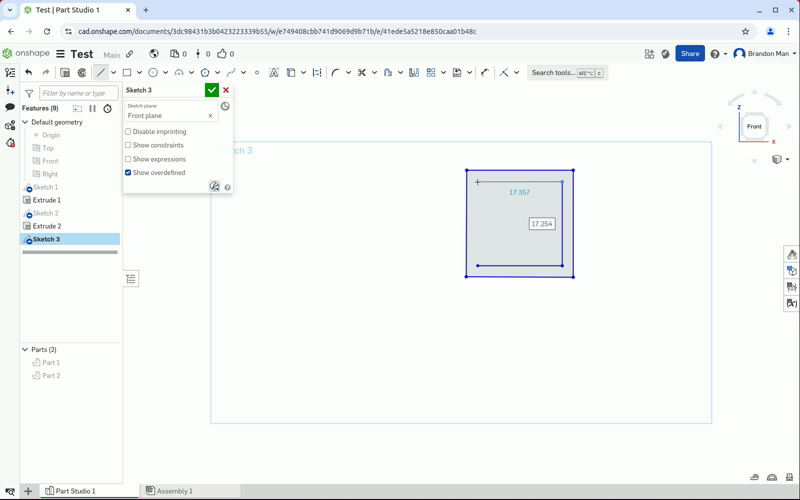
key_down(shift)
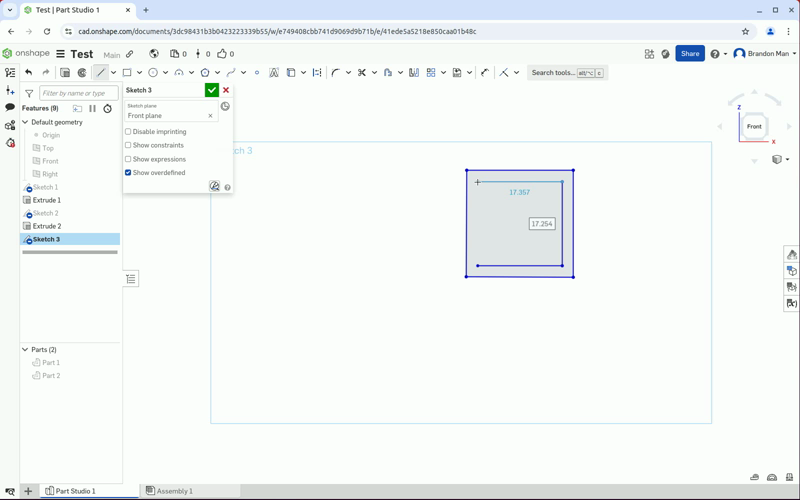
mouse_move(477, 265)
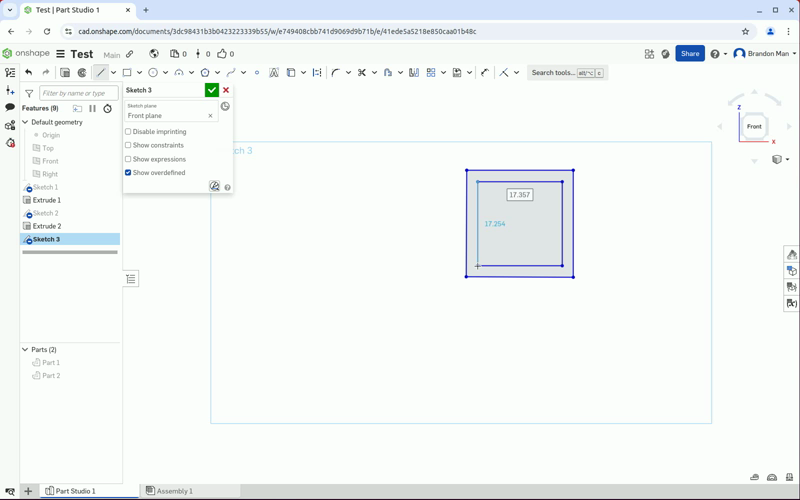
key_up(shift)
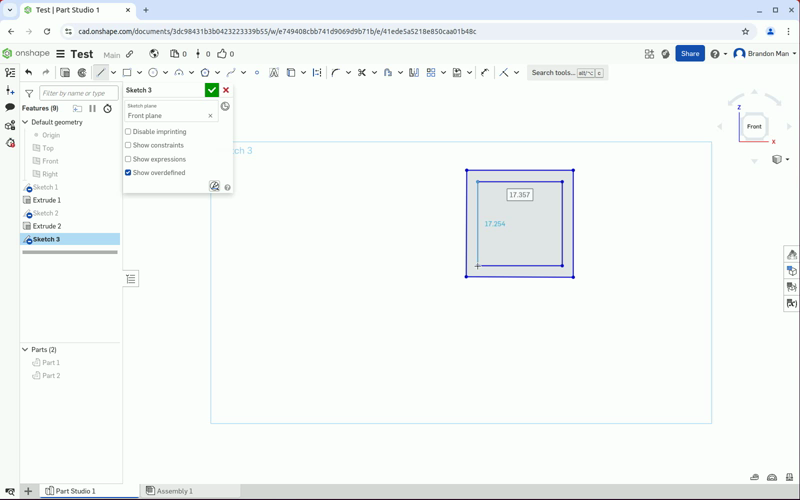
click(477, 265)
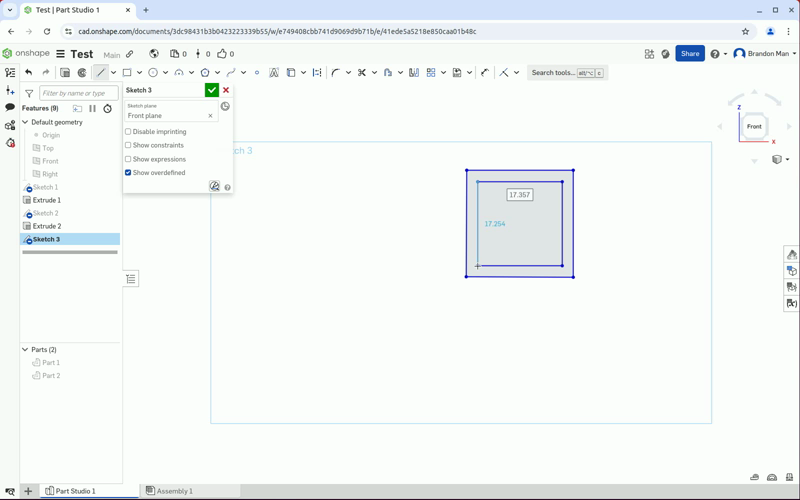
key(esc)
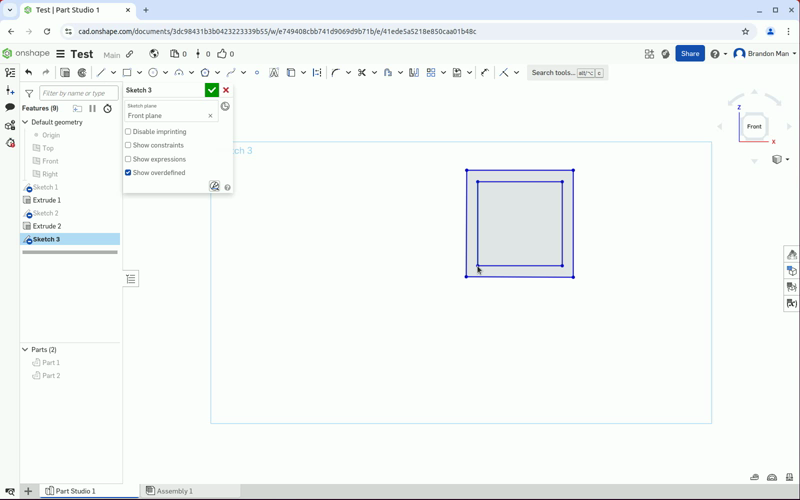
mouse_move(473, 223)
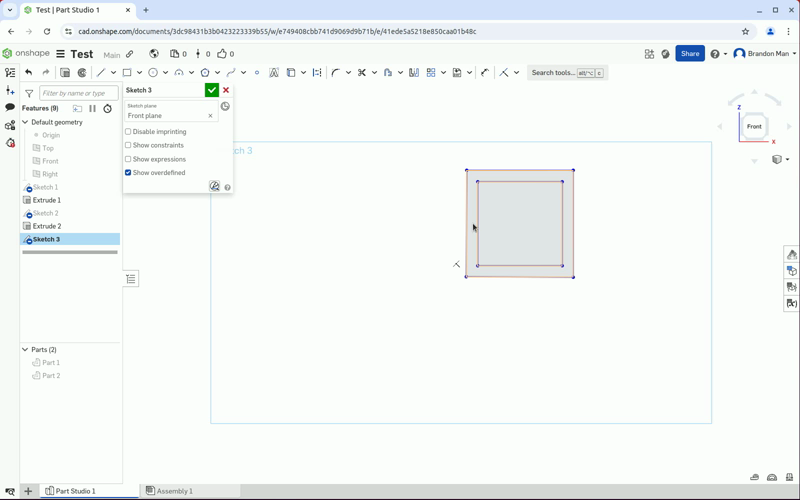
click(473, 223)
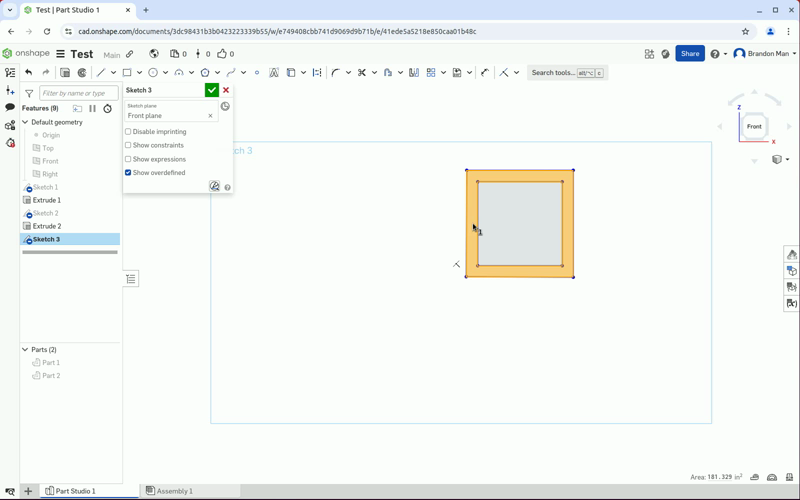
mouse_move(73, 352)
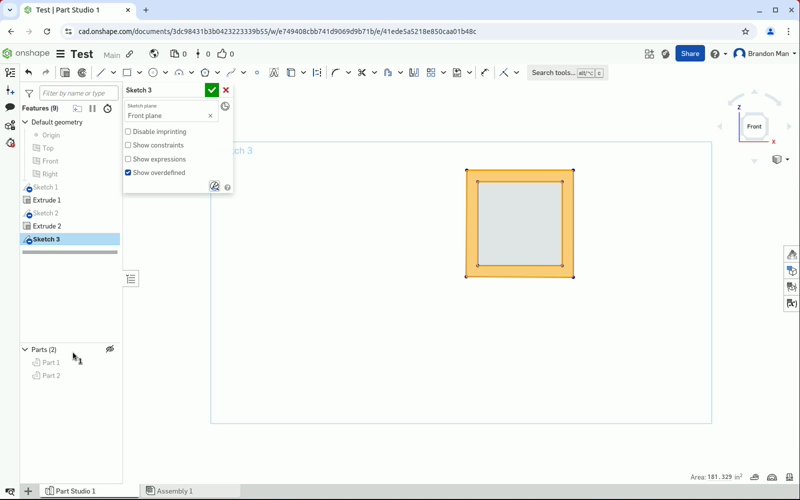
key(shift+y)
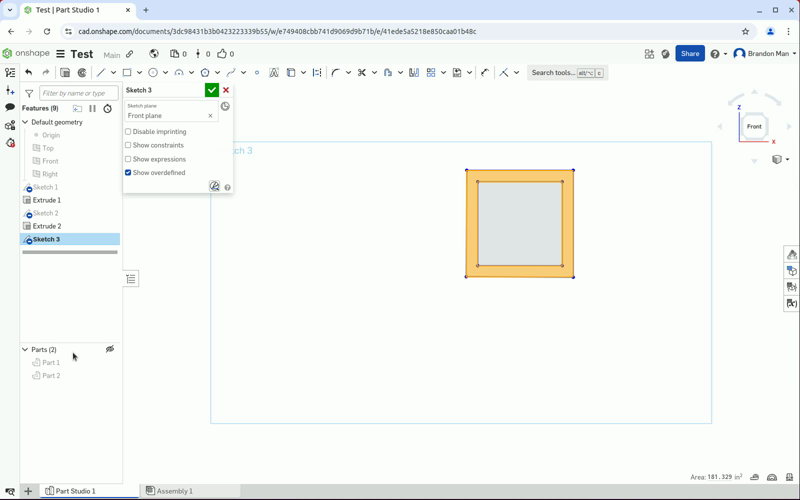
key(shift+e)
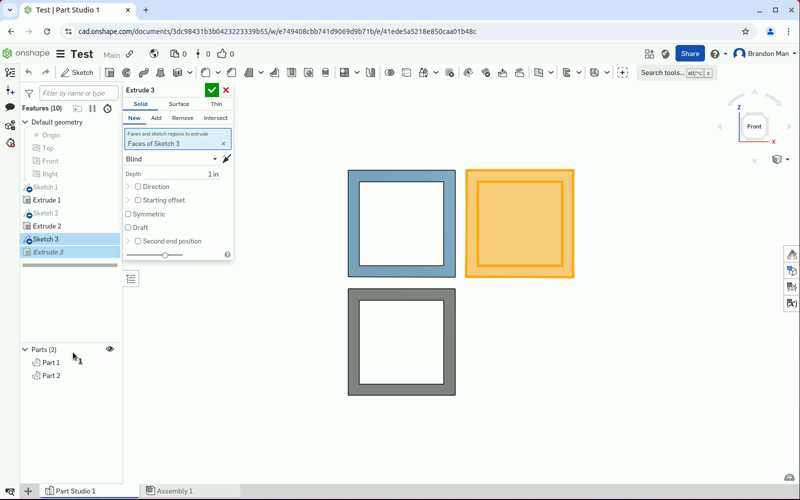
mouse_move(143, 106)
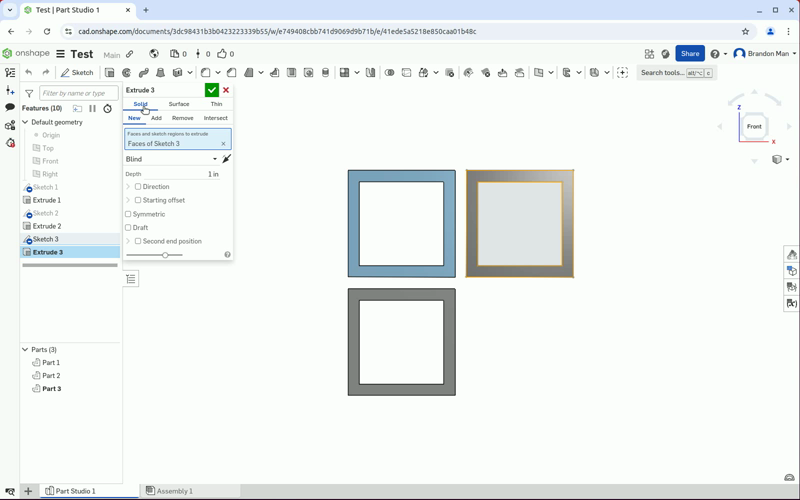
click(143, 106)
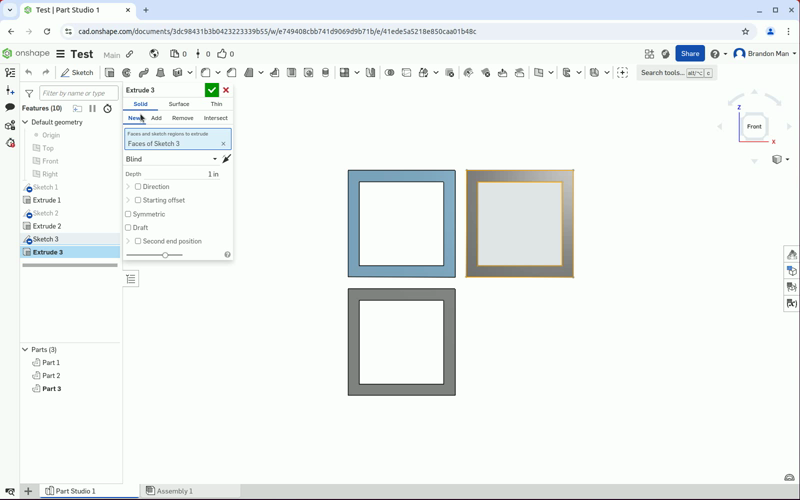
mouse_move(137, 120)
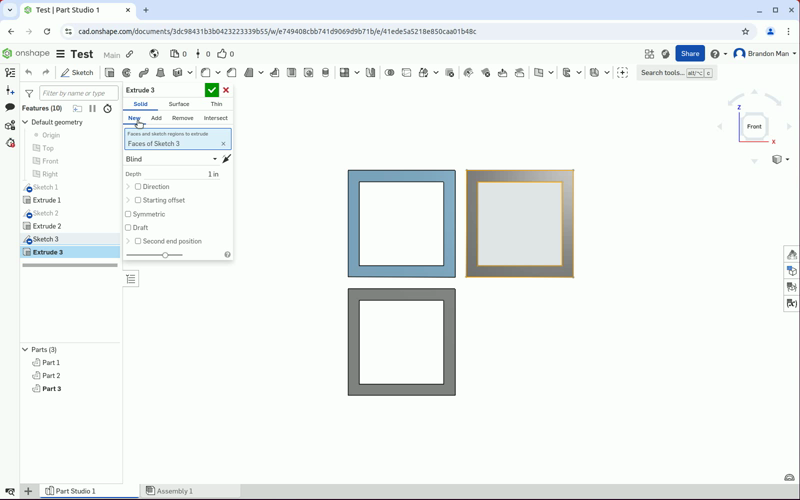
click(137, 120)
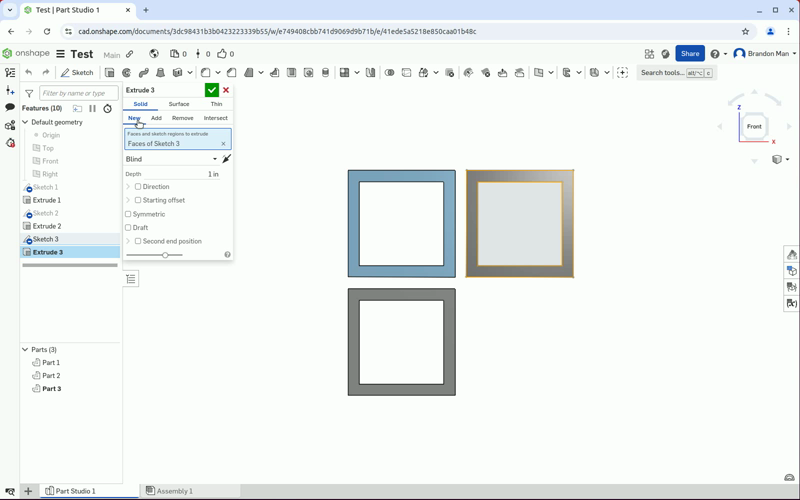
key(tab, 4)
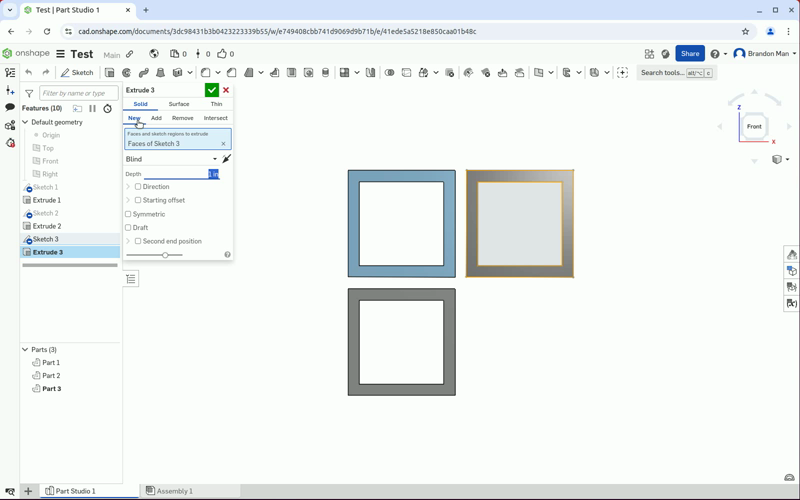
text(1.204)
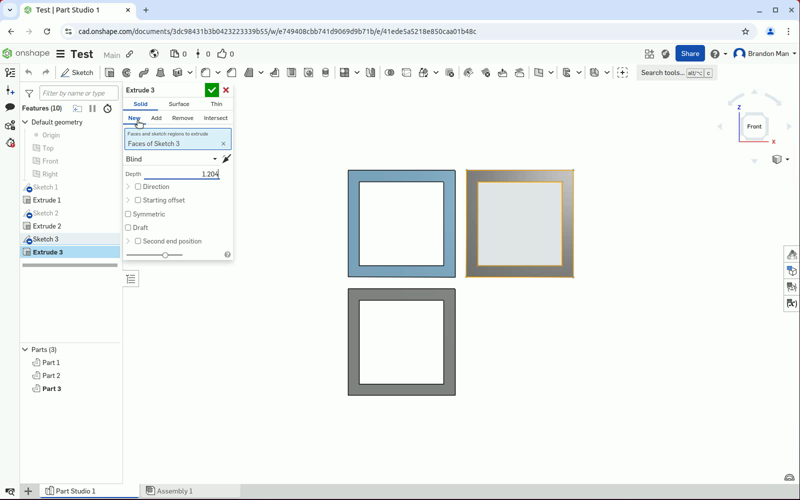
key(enter)
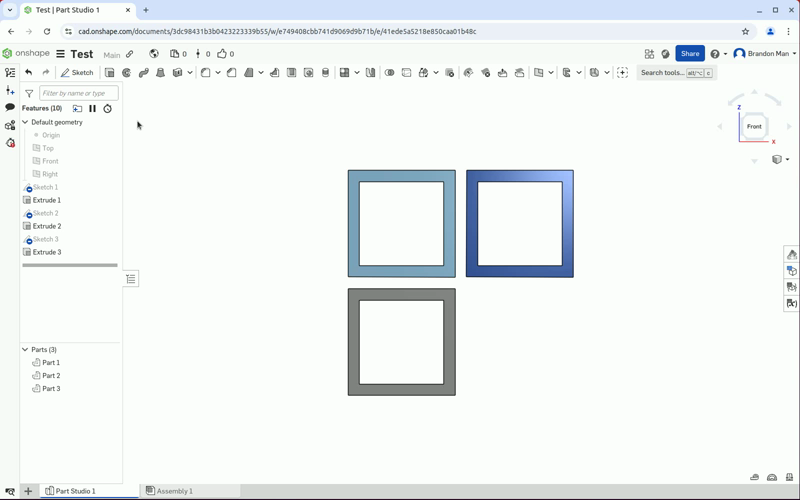
key(shift+h)
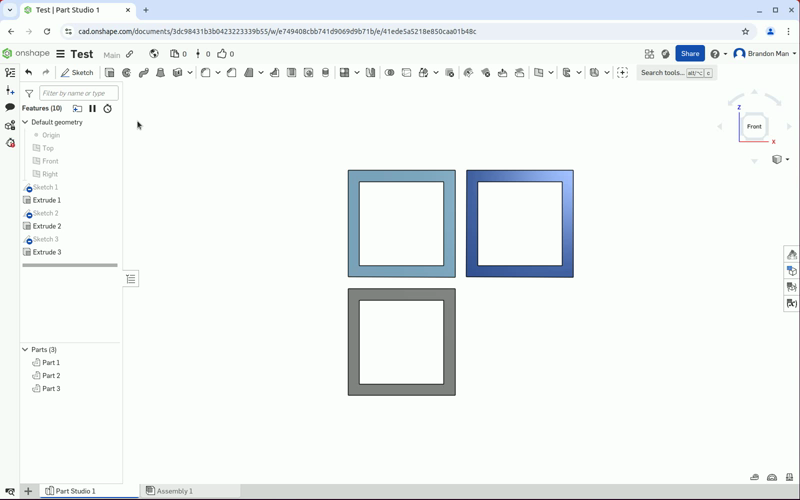
key(shift+h)
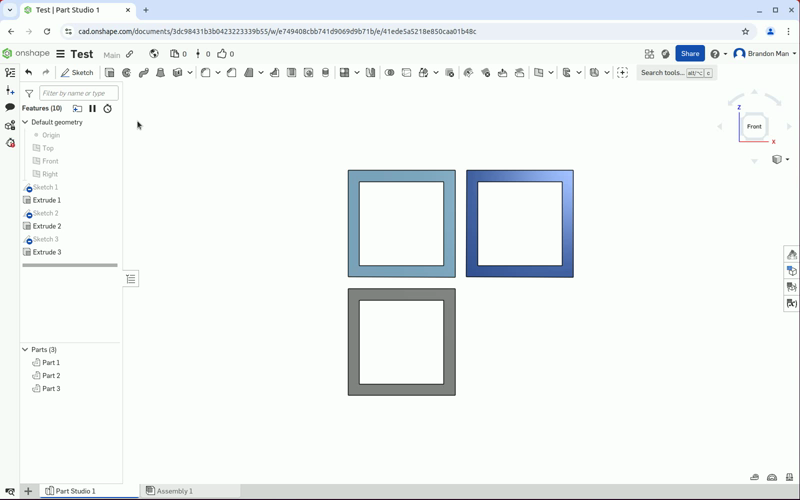
mouse_move(73, 189)
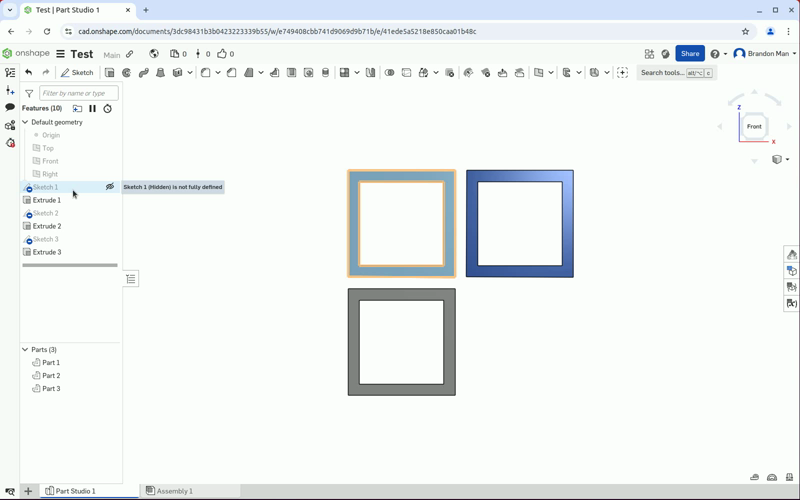
click(73, 189)
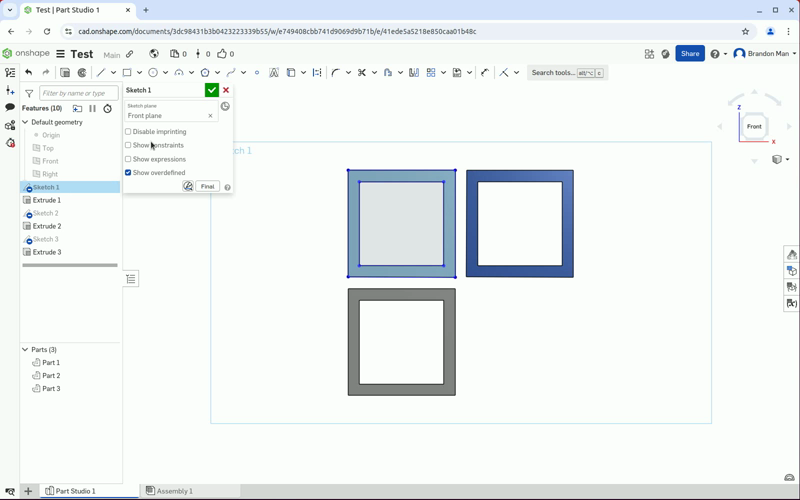
mouse_move(229, 92)
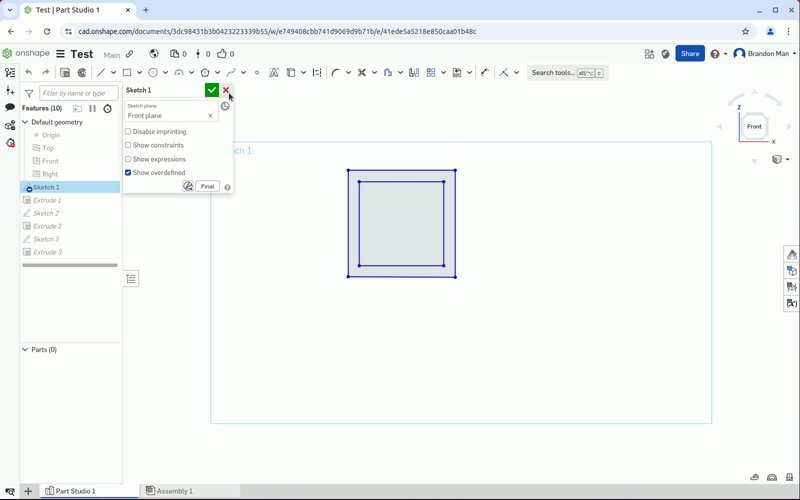
click(229, 92)
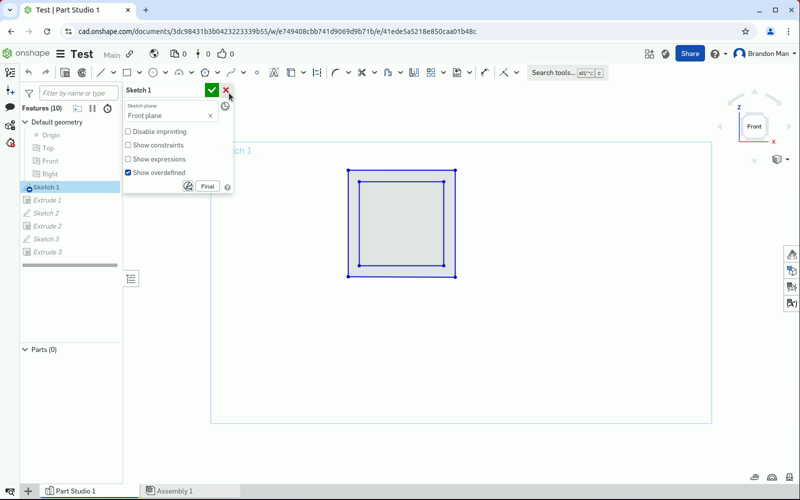
key(shift+s)
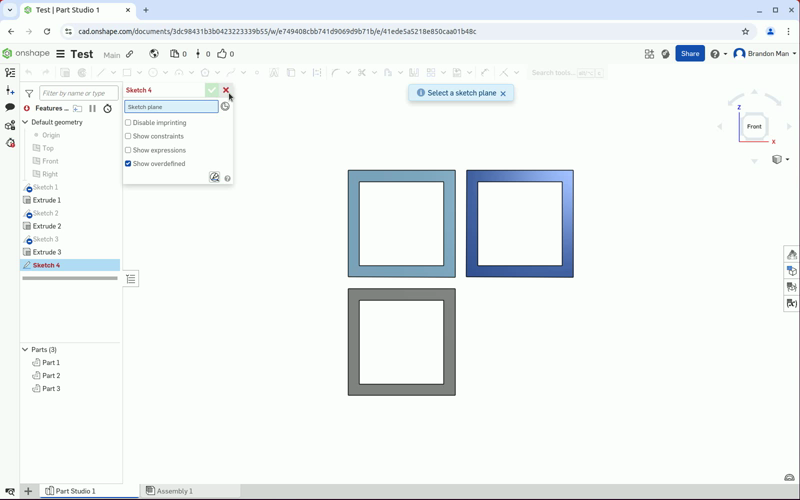
mouse_move(73, 163)
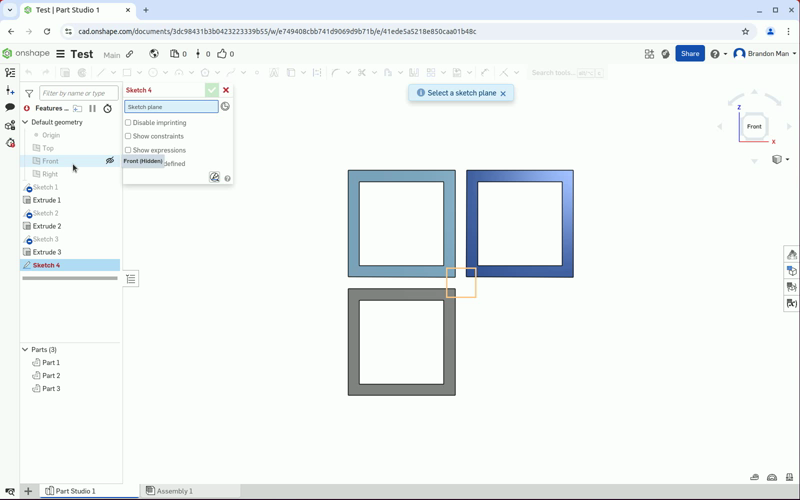
click(73, 163)
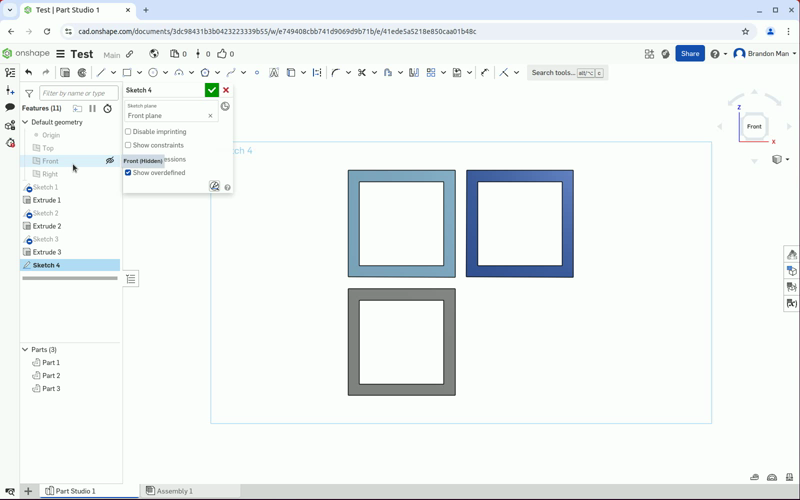
mouse_move(73, 352)
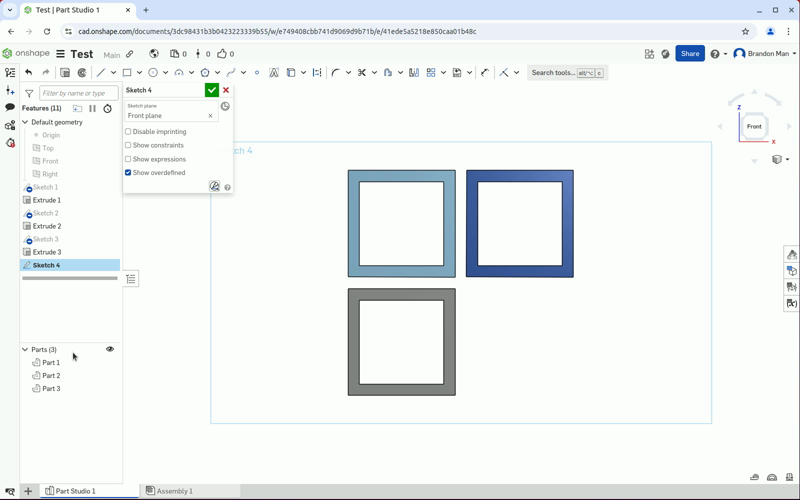
key(y)
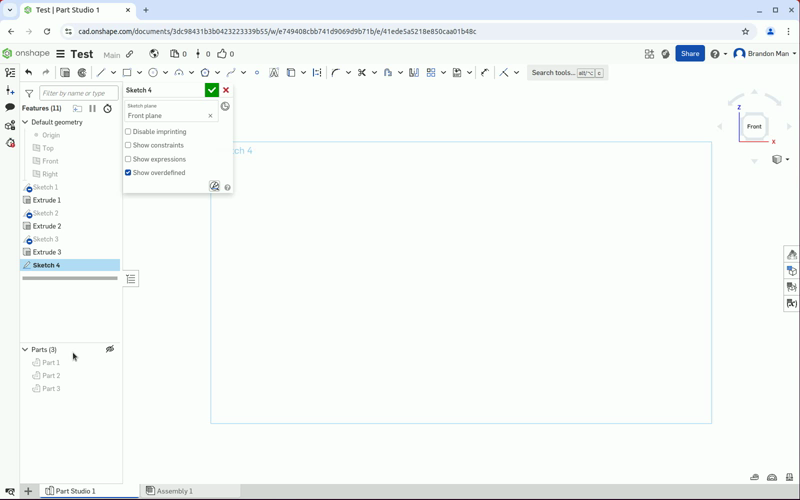
key(l)
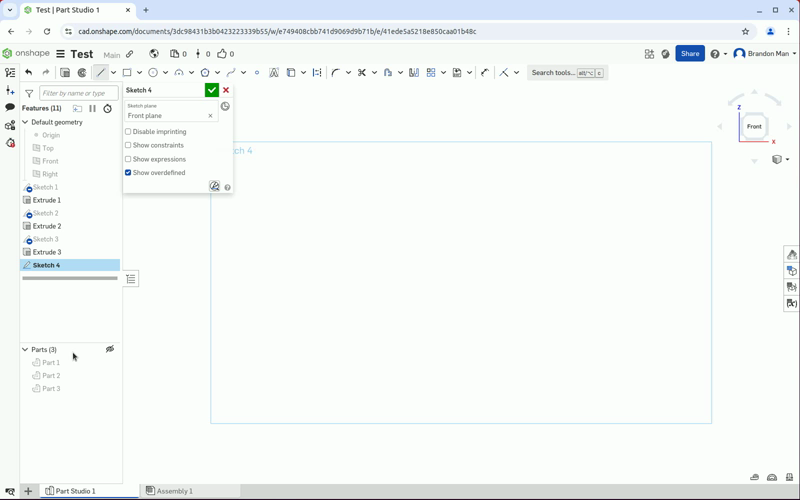
key_down(shift)
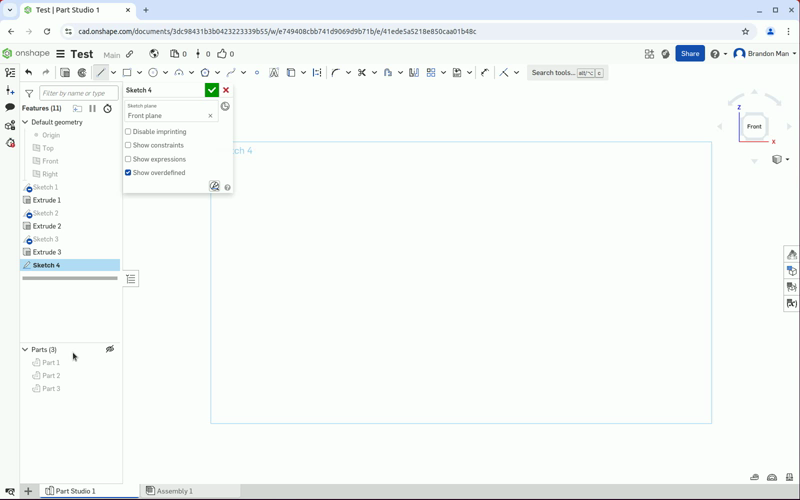
mouse_move(466, 395)
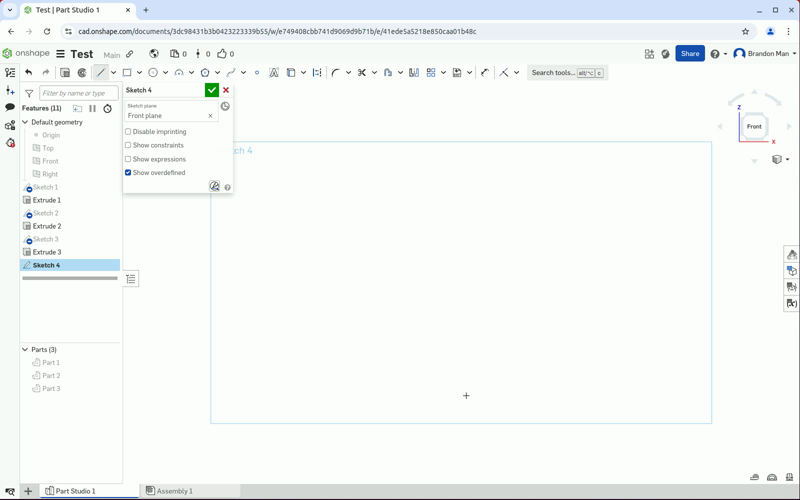
click(466, 395)
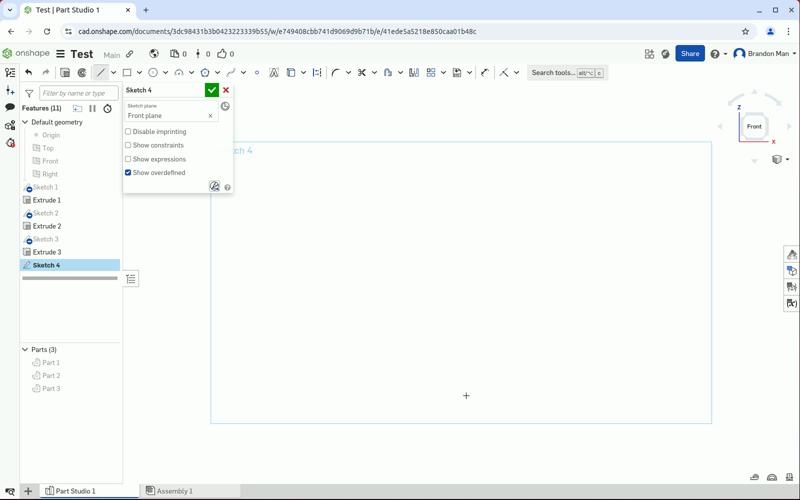
key_up(shift)
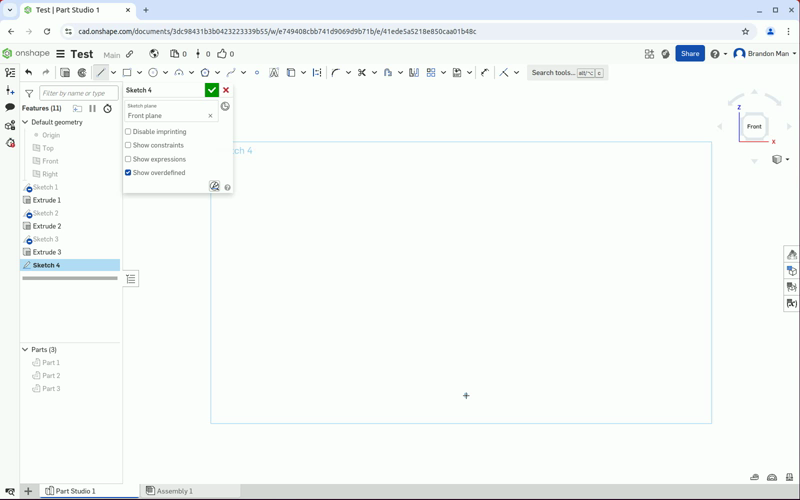
key_down(shift)
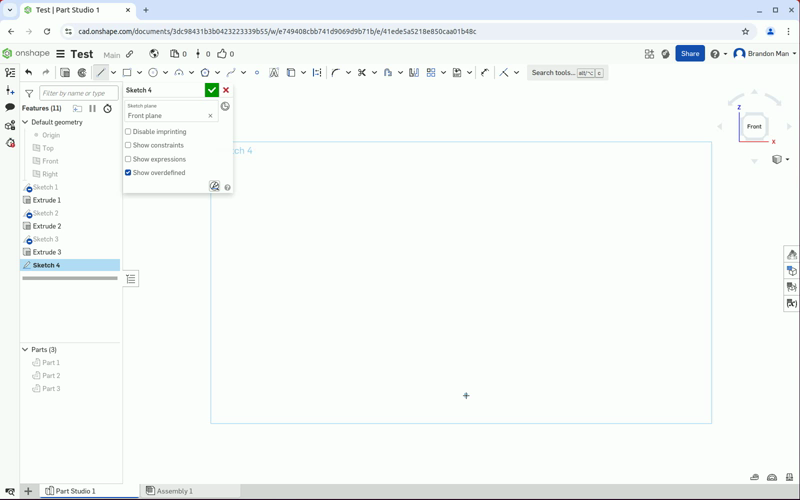
mouse_move(573, 395)
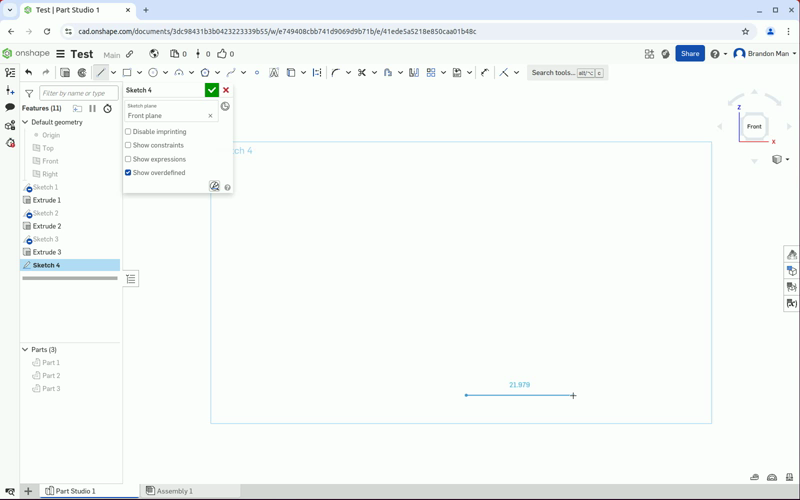
click(573, 395)
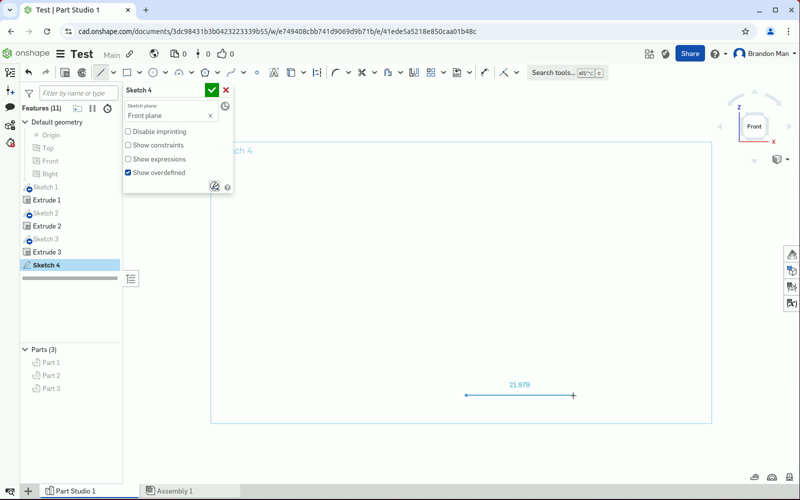
key_up(shift)
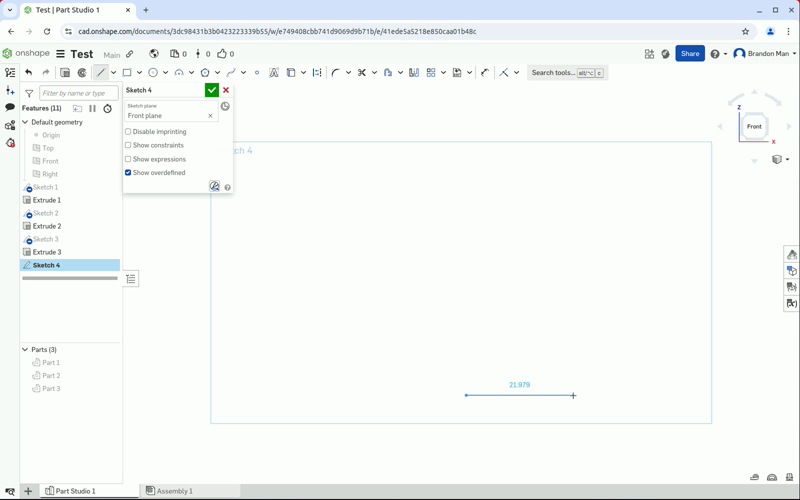
key_down(shift)
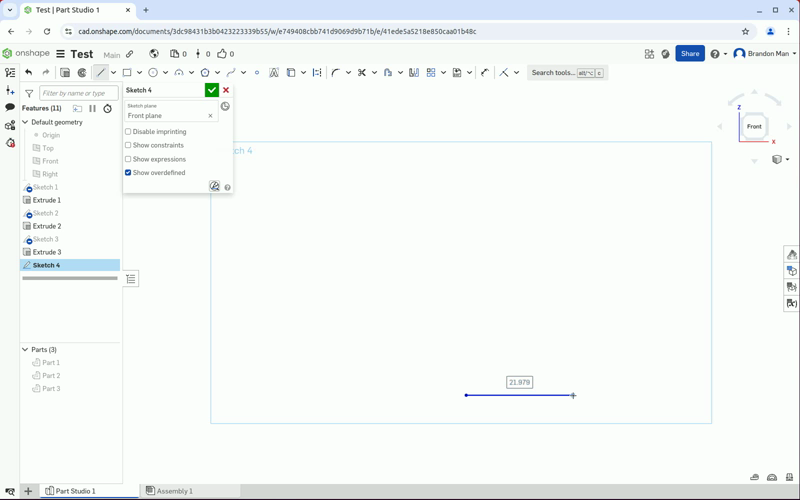
mouse_move(573, 288)
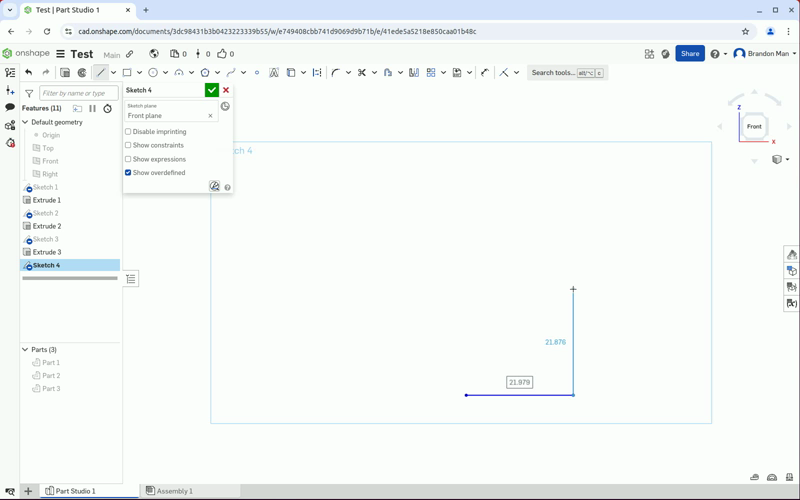
click(573, 288)
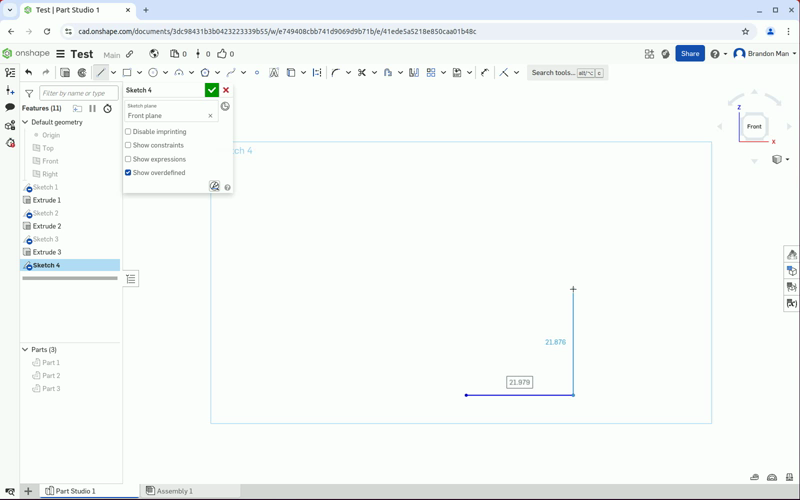
key_up(shift)
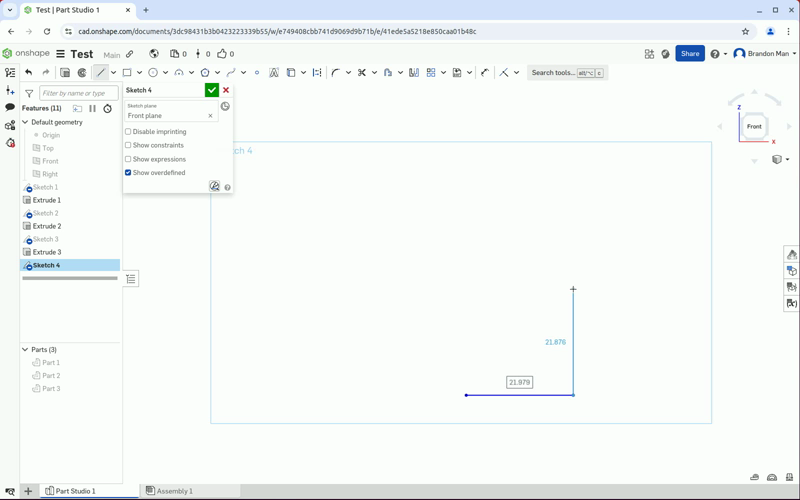
key_down(shift)
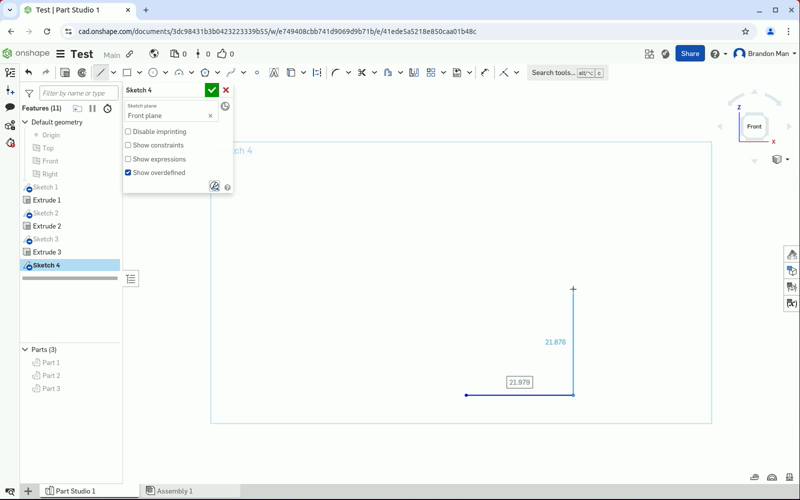
mouse_move(466, 288)
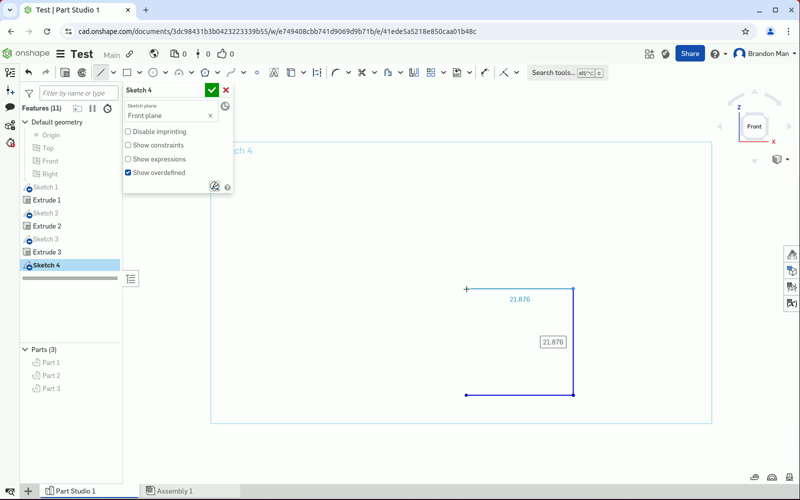
click(466, 288)
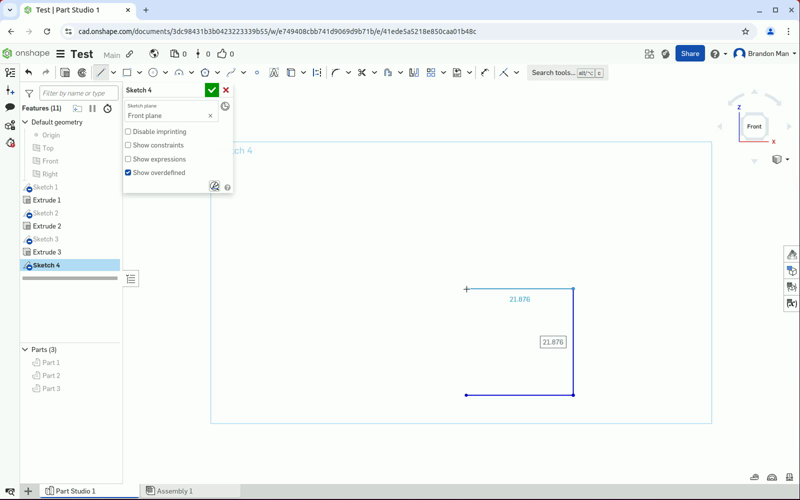
key_up(shift)
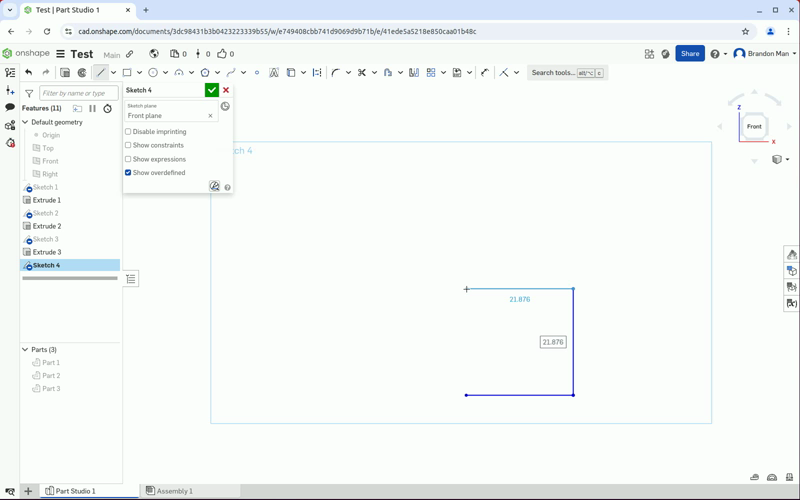
key_down(shift)
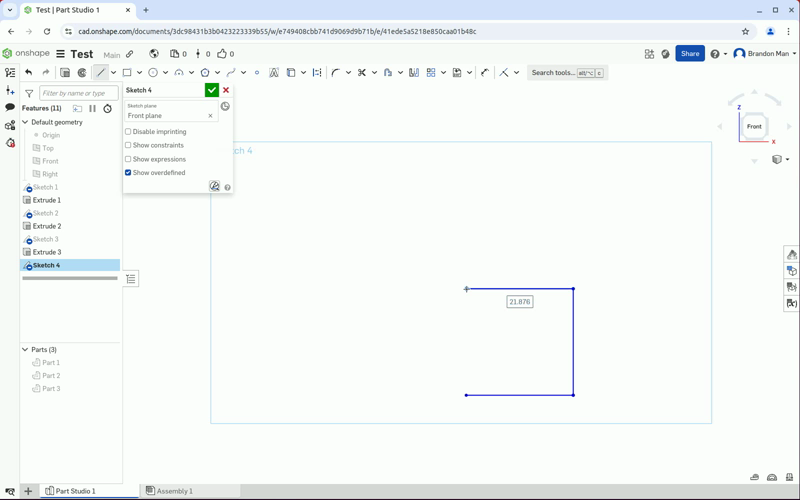
mouse_move(466, 384)
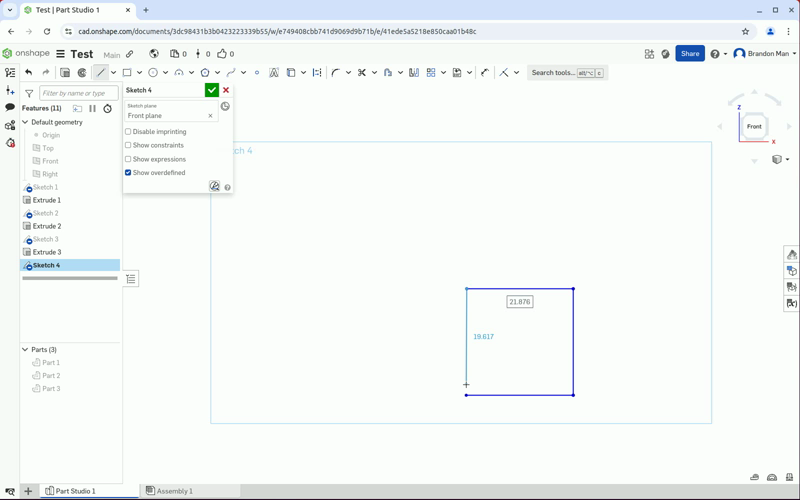
click(466, 384)
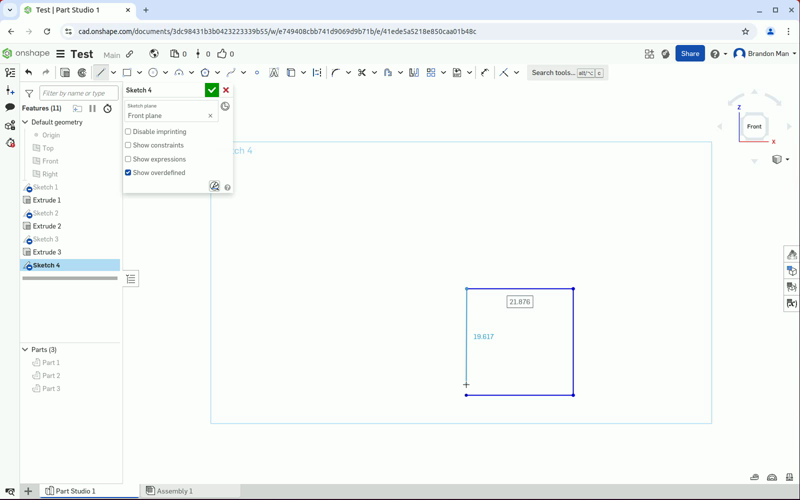
key_up(shift)
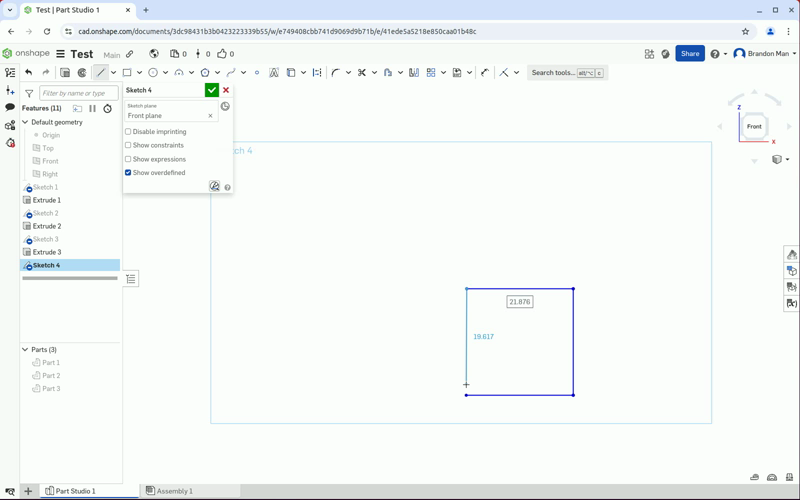
mouse_move(496, 384)
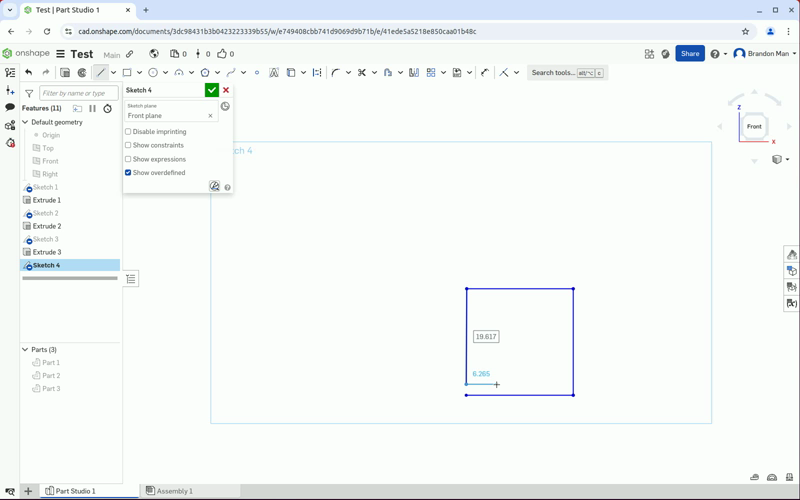
key_down(shift)
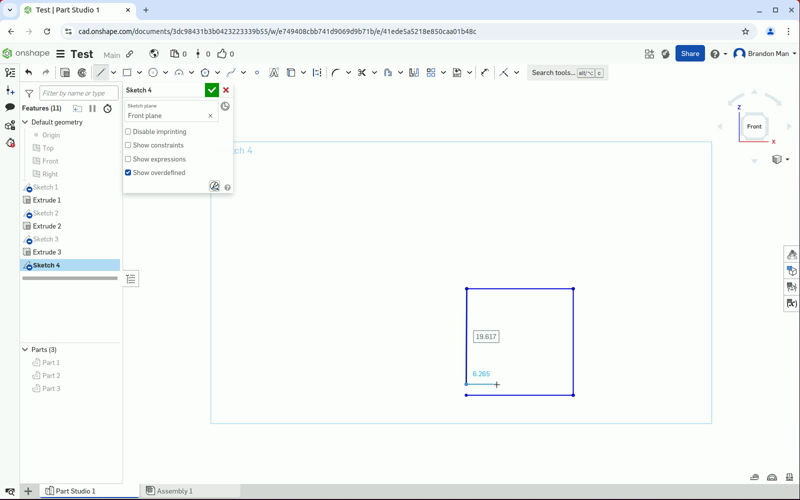
mouse_move(466, 395)
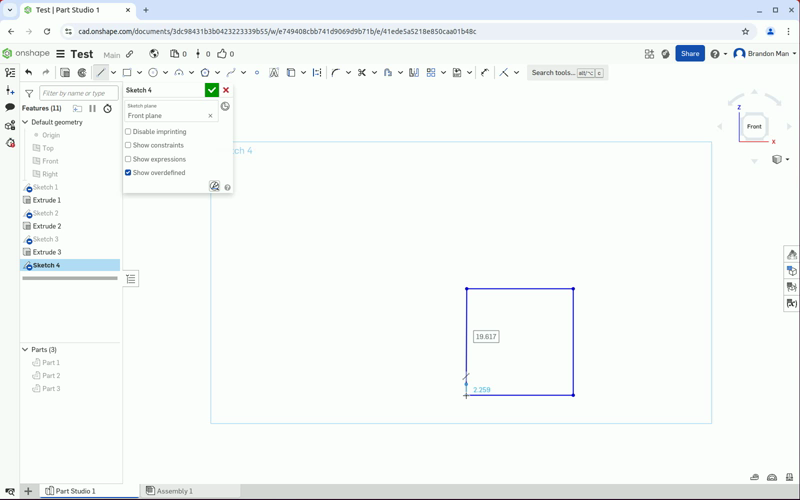
key_up(shift)
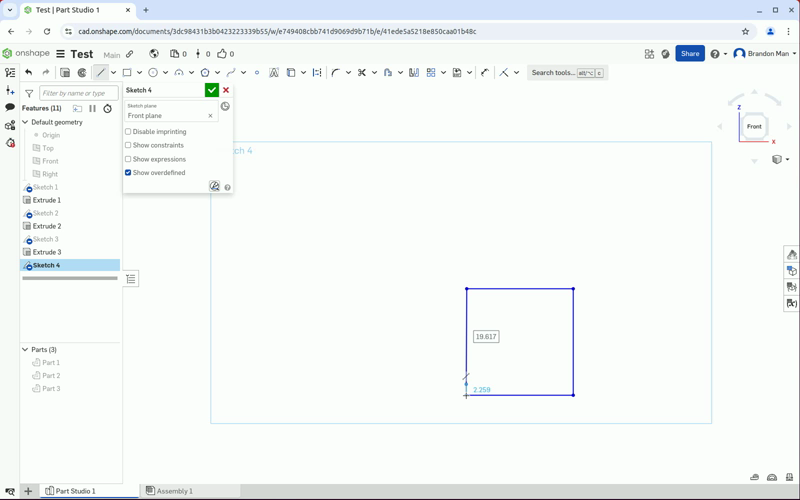
click(466, 395)
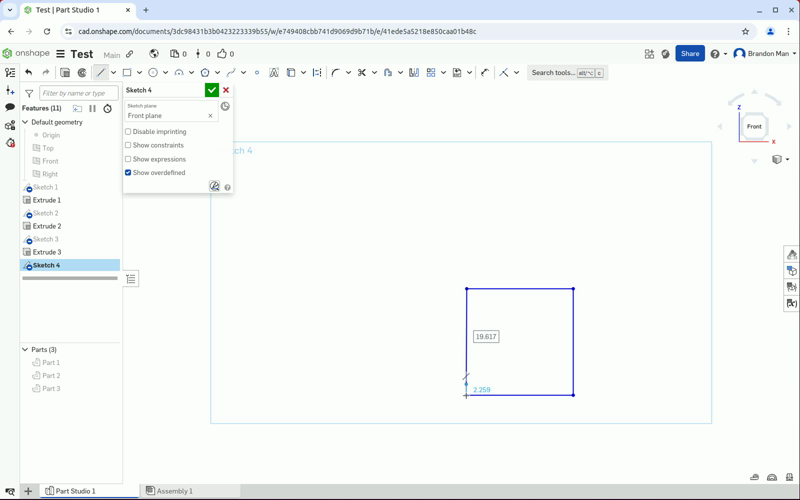
key(esc)
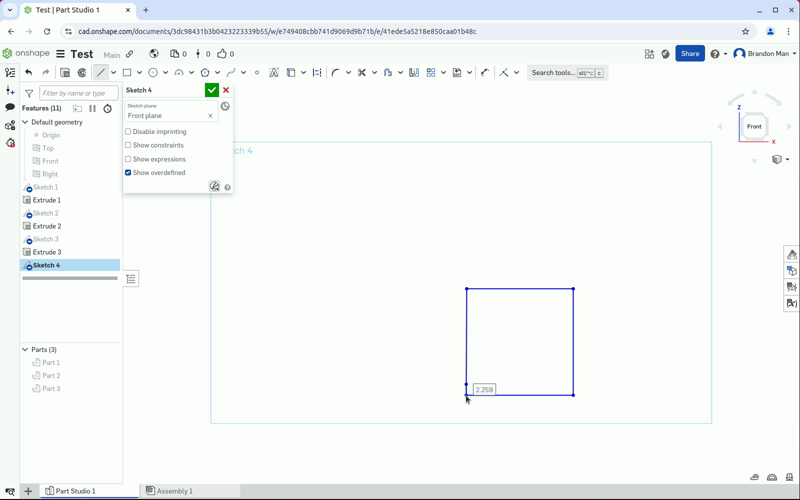
key(l)
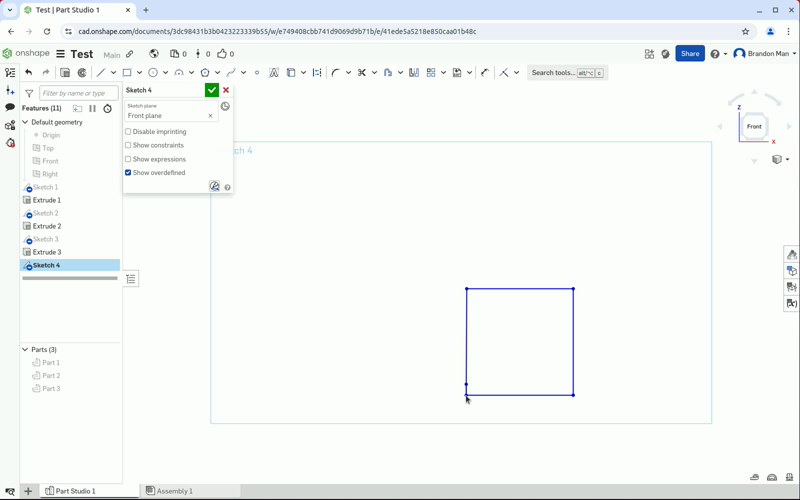
key_down(shift)
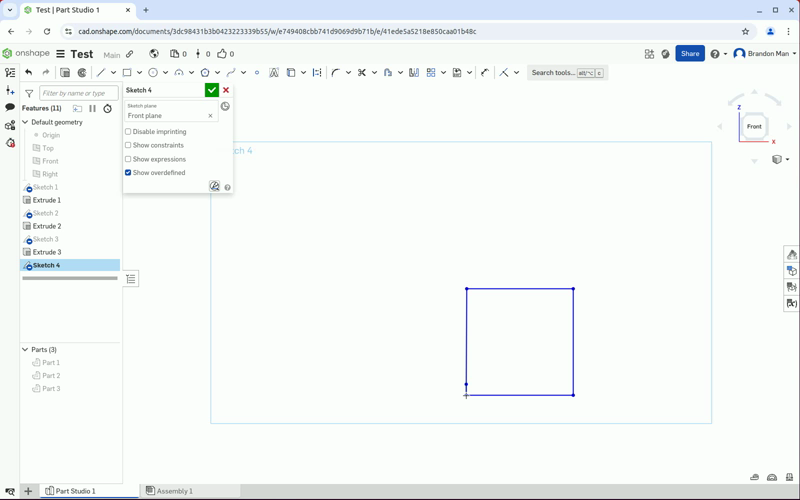
mouse_move(477, 384)
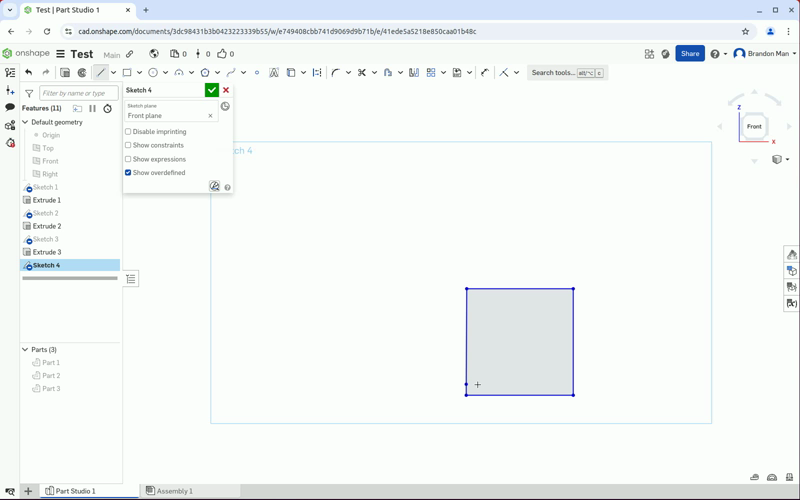
click(477, 384)
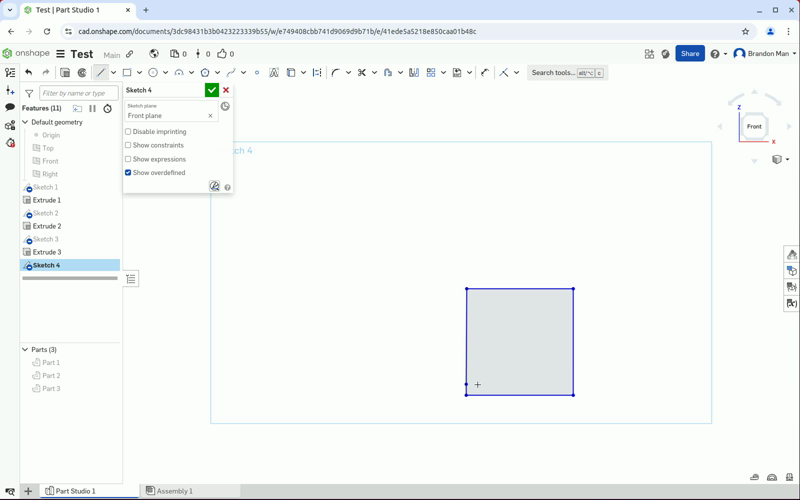
key_up(shift)
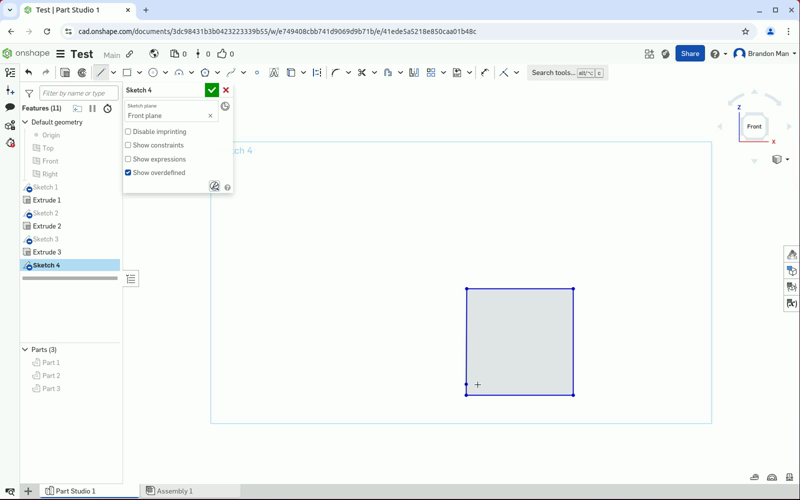
key_down(shift)
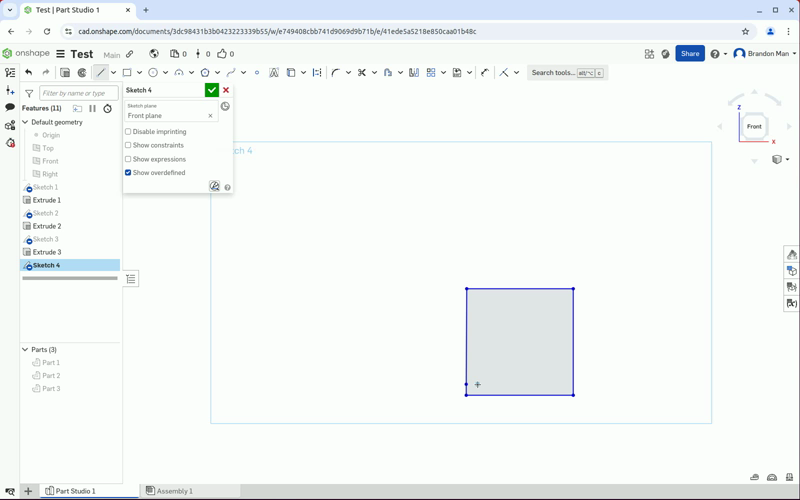
mouse_move(562, 384)
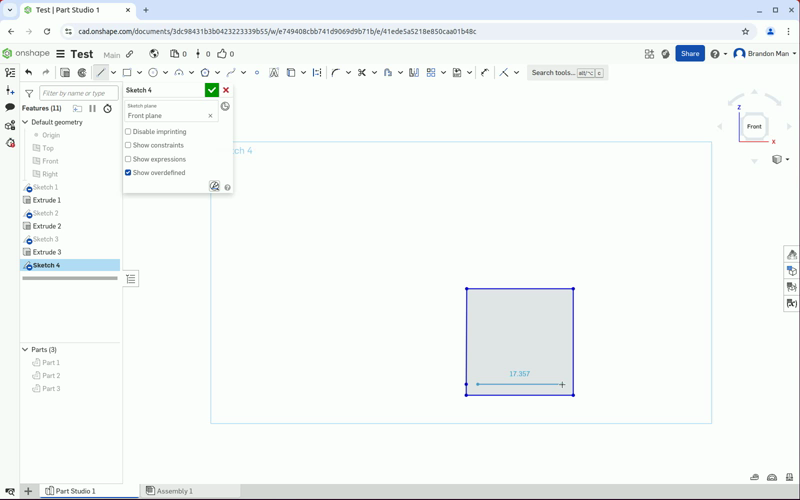
click(562, 384)
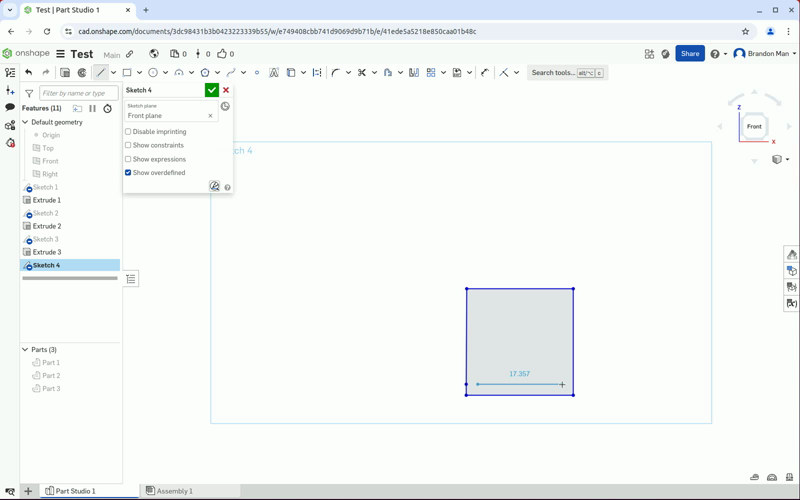
key_up(shift)
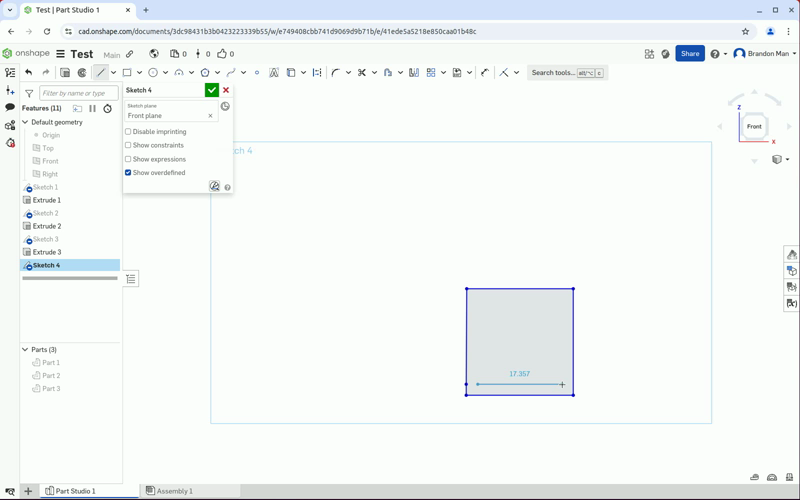
key_down(shift)
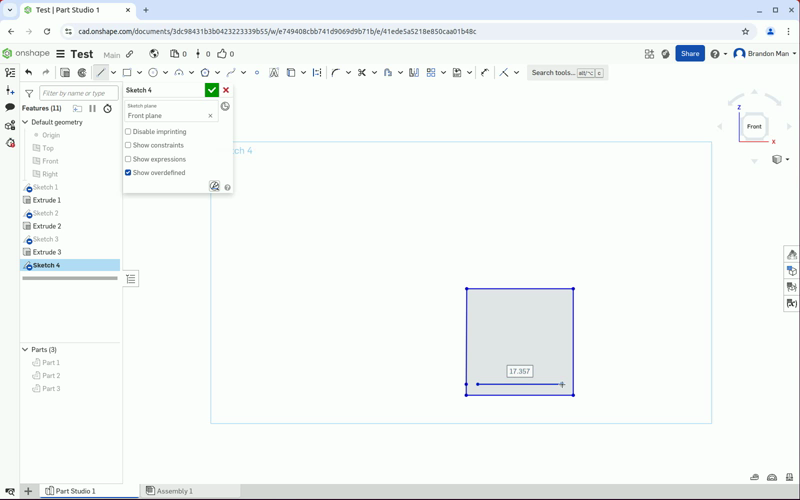
mouse_move(562, 300)
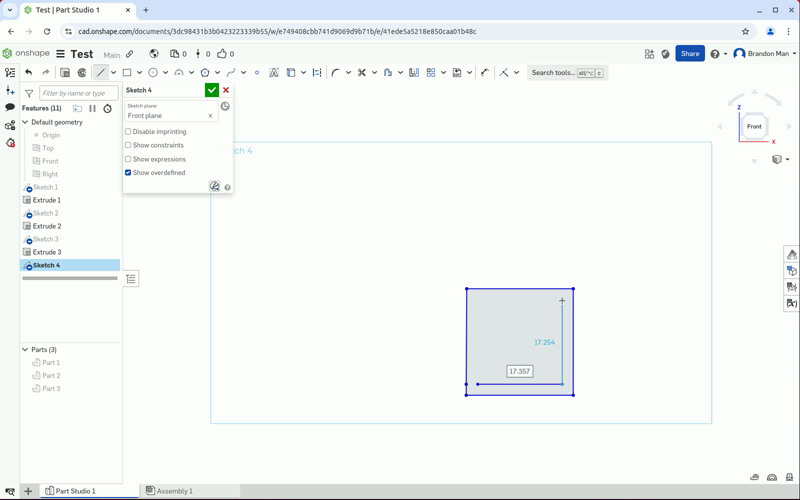
click(562, 300)
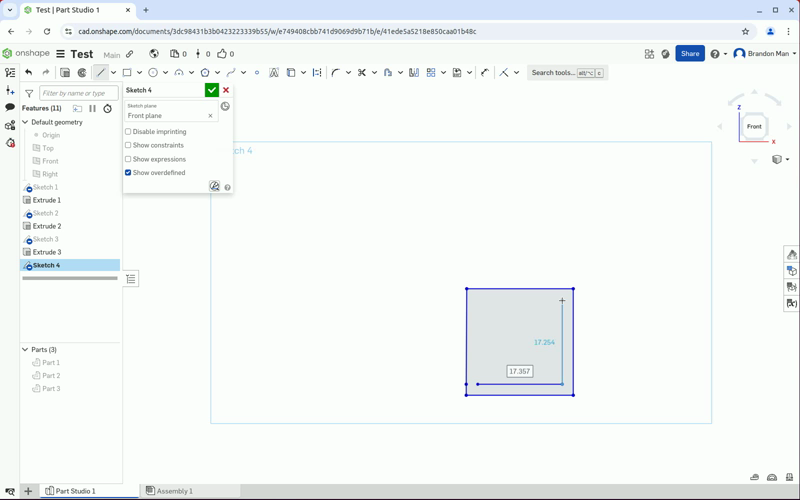
key_up(shift)
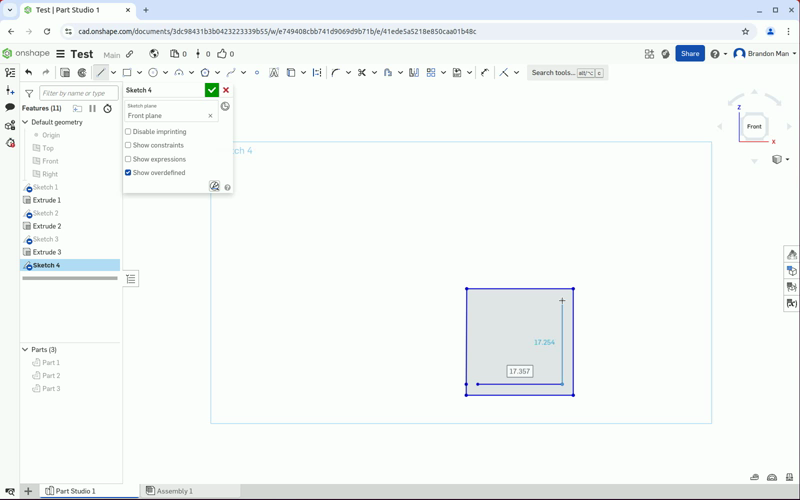
key_down(shift)
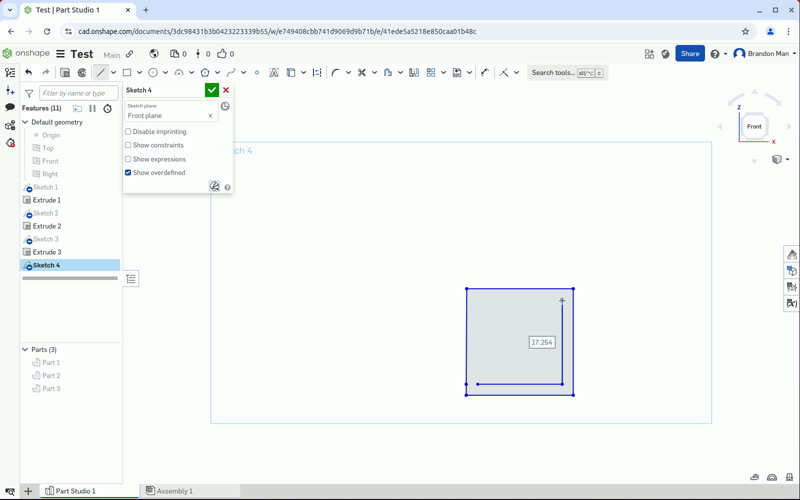
mouse_move(477, 300)
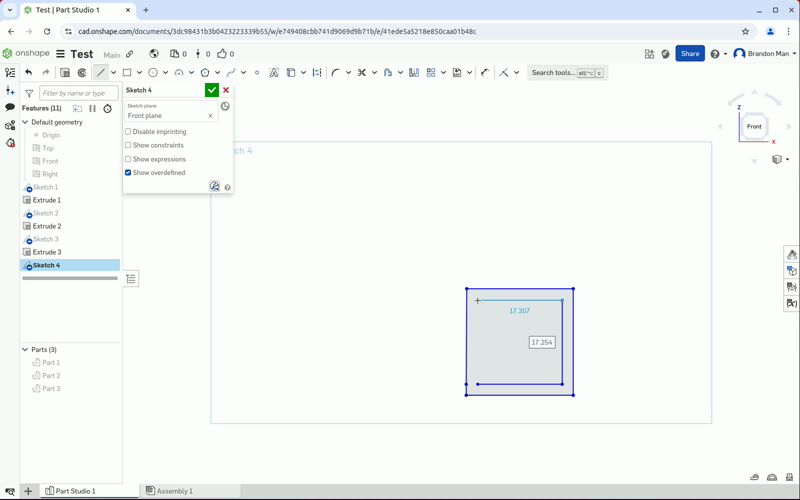
click(477, 300)
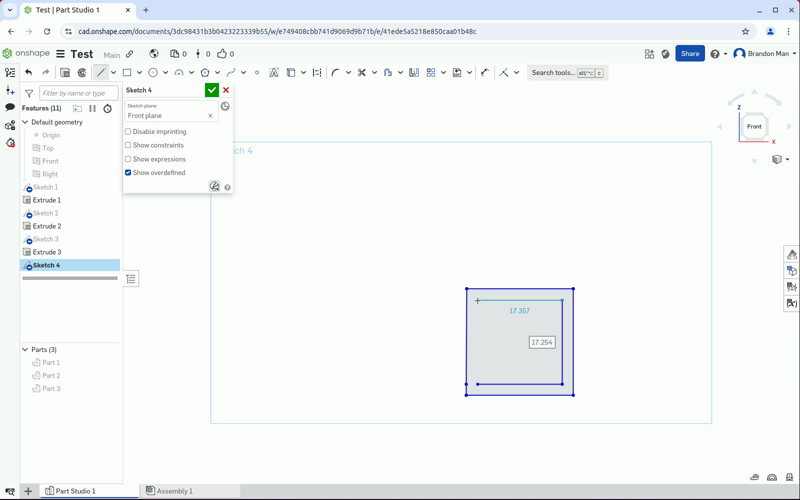
key_up(shift)
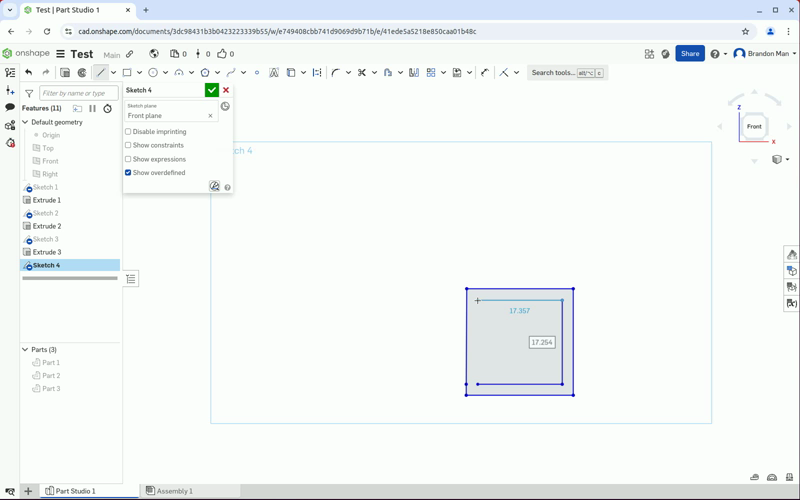
key_down(shift)
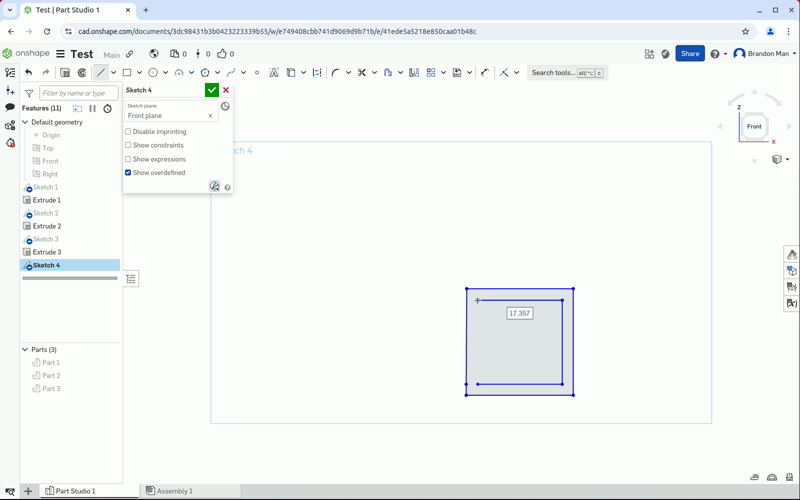
mouse_move(477, 384)
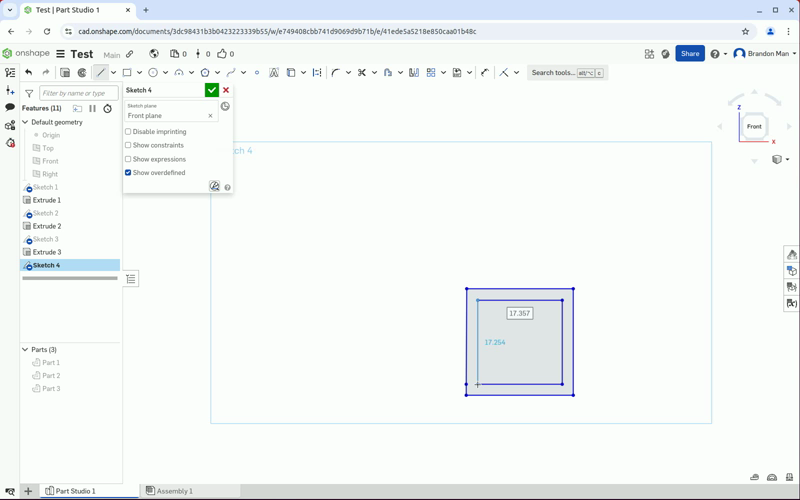
key_up(shift)
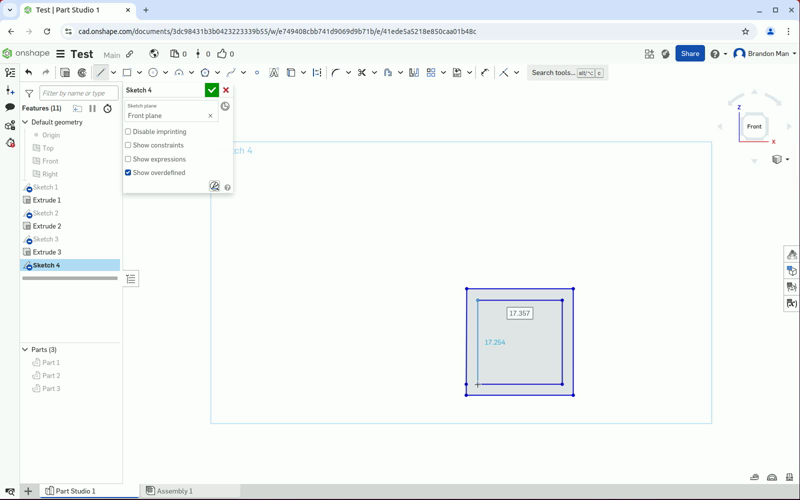
click(477, 384)
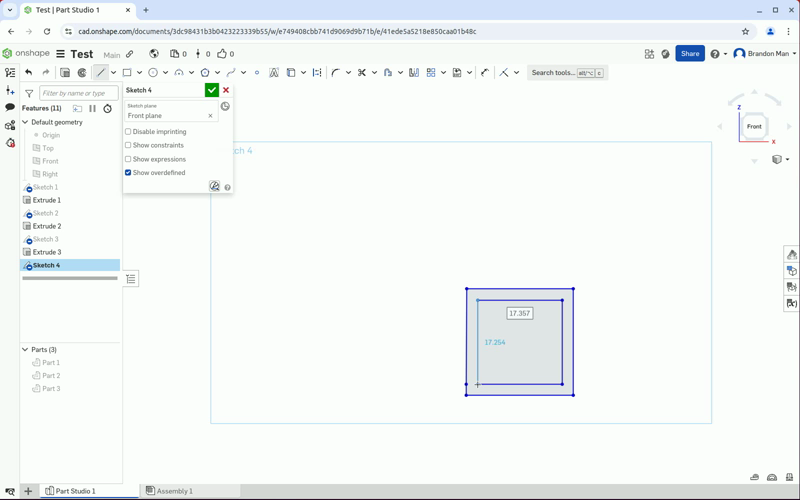
key(esc)
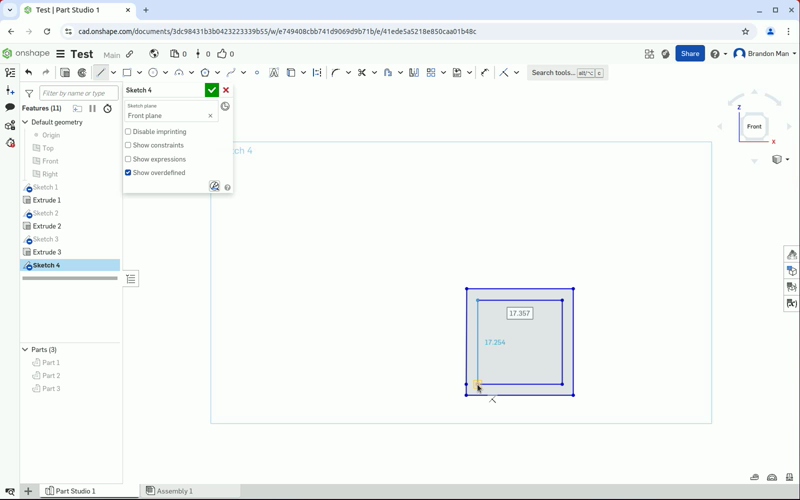
mouse_move(471, 336)
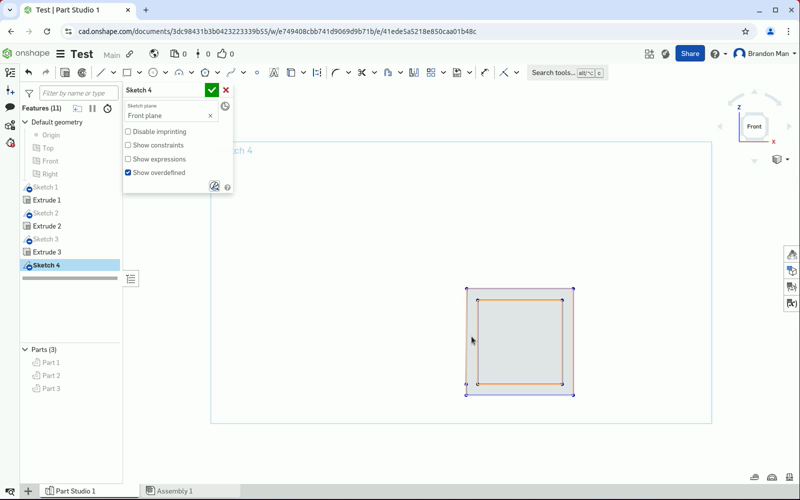
click(471, 336)
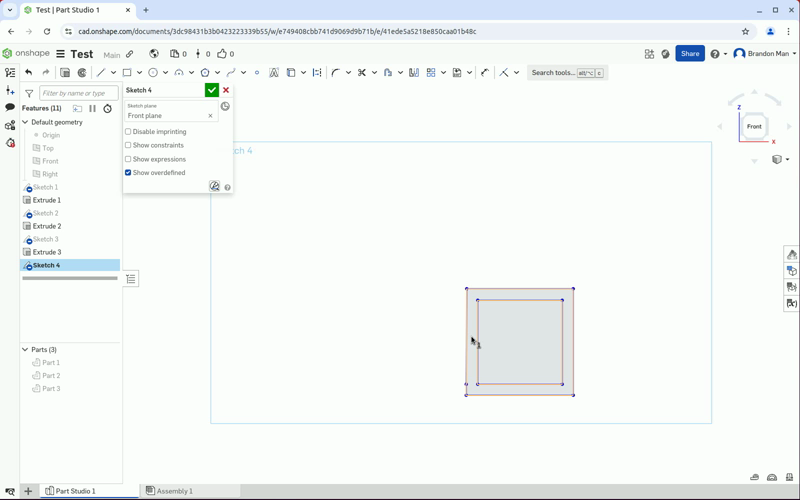
mouse_move(73, 352)
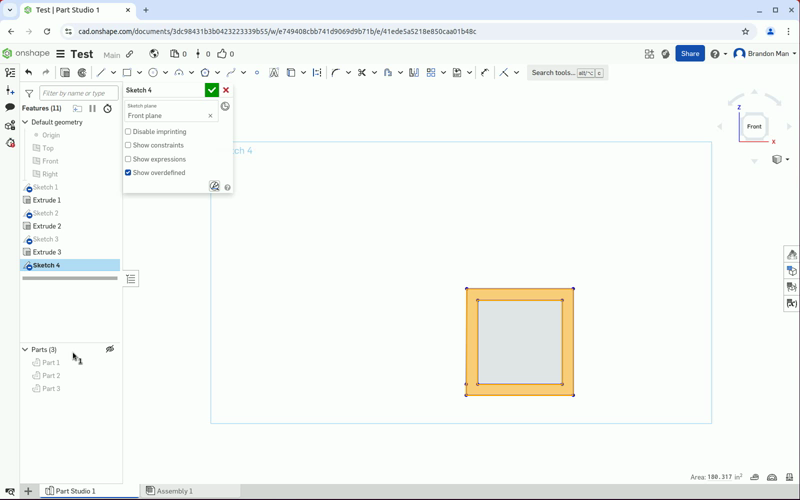
key(shift+y)
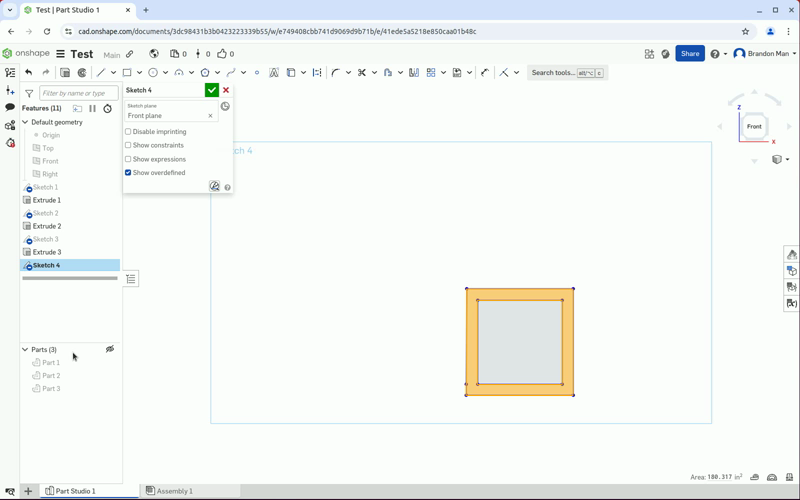
key(shift+e)
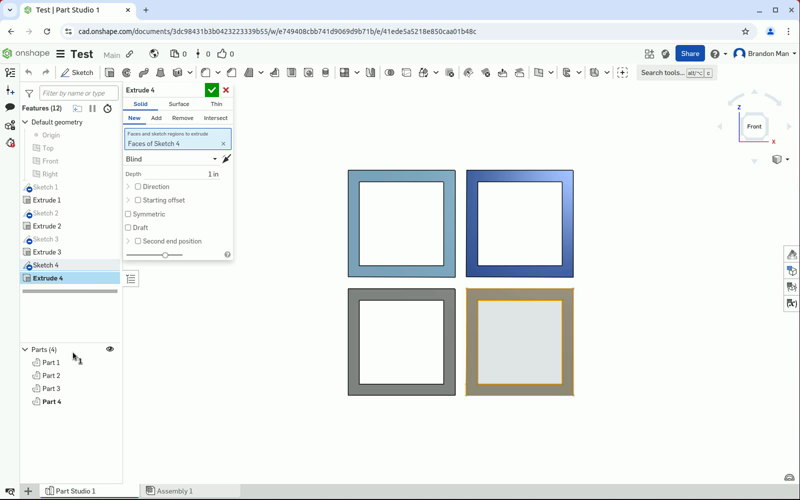
mouse_move(143, 106)
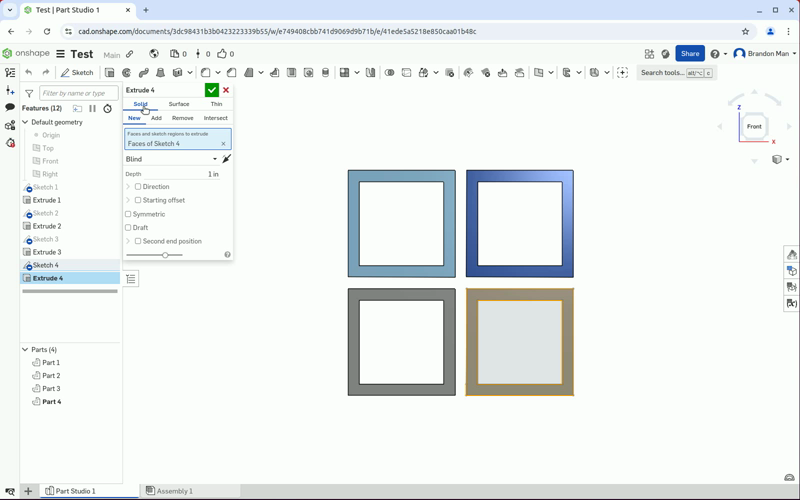
click(143, 106)
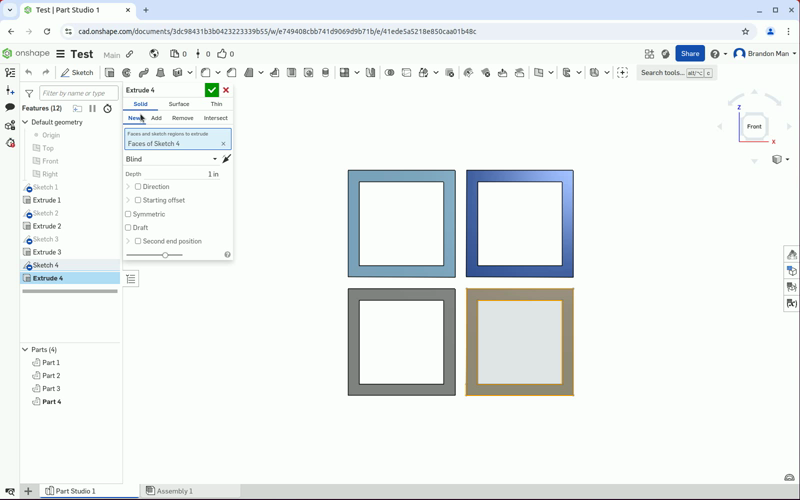
mouse_move(137, 120)
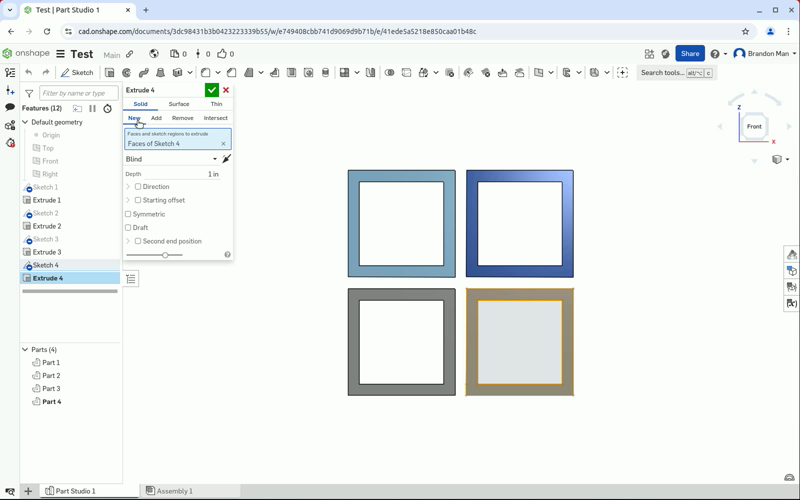
click(137, 120)
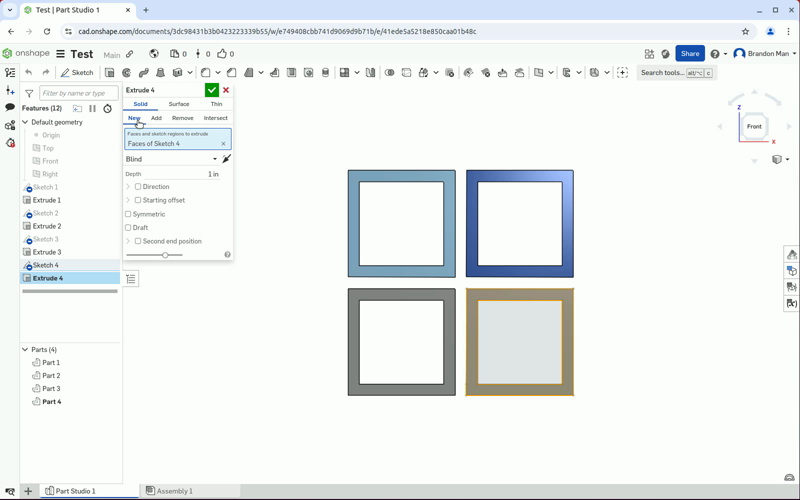
key(tab, 4)
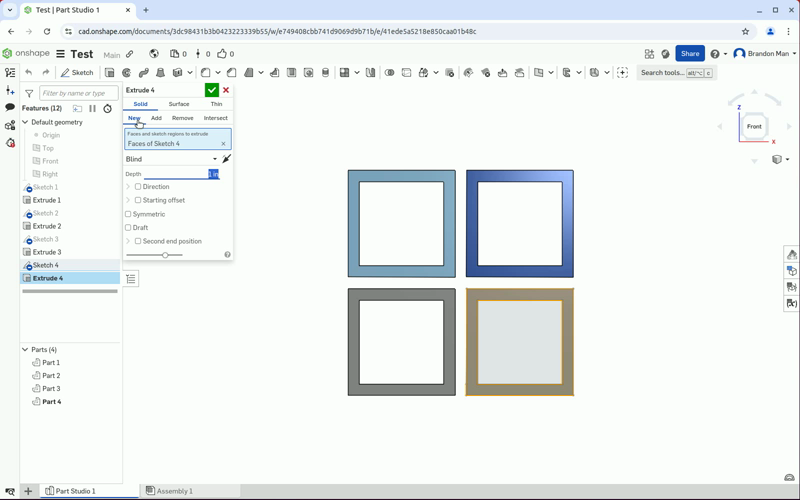
text(1.204)
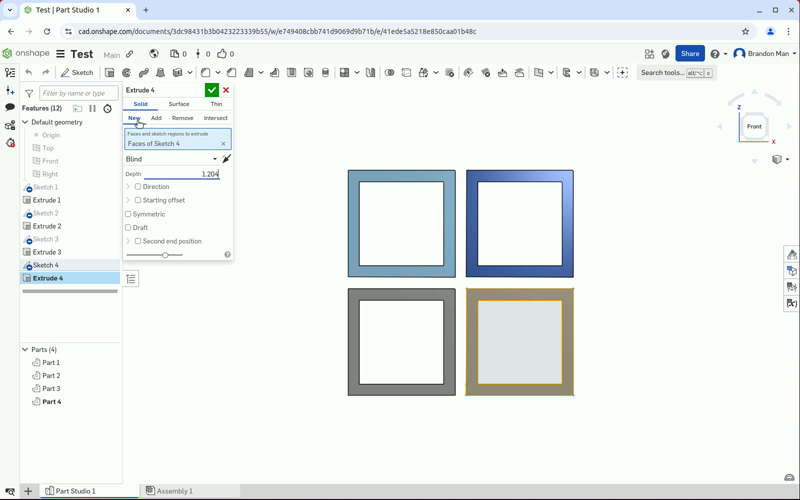
key(enter)
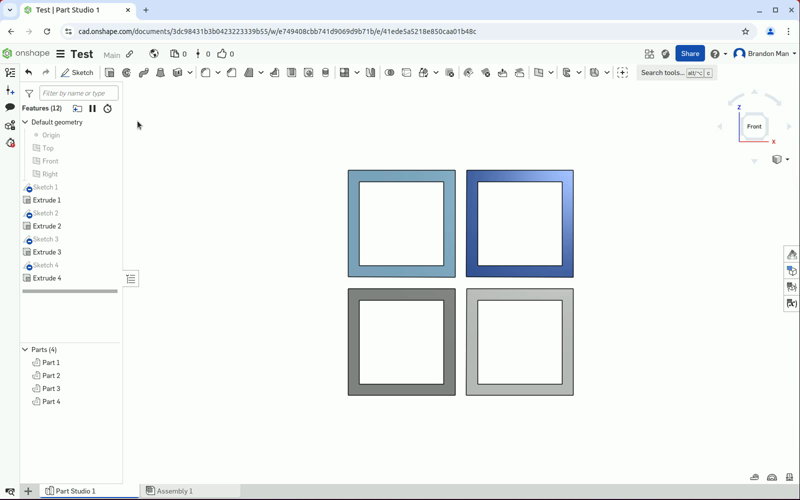
key(shift+h)
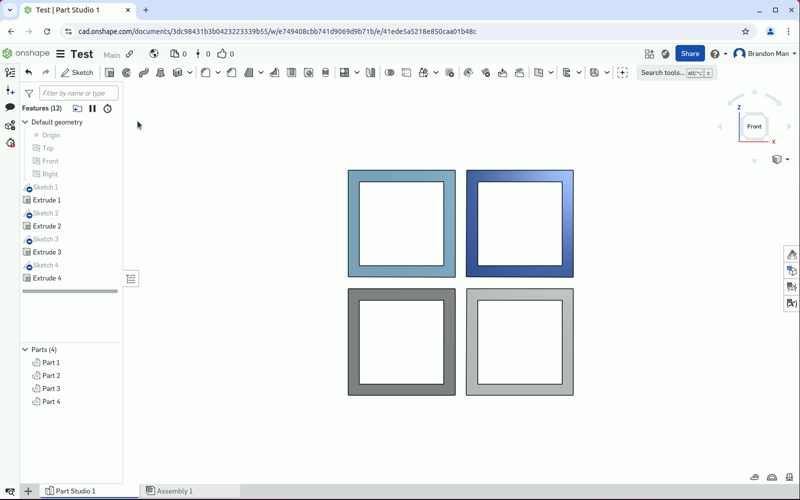
key(shift+h)
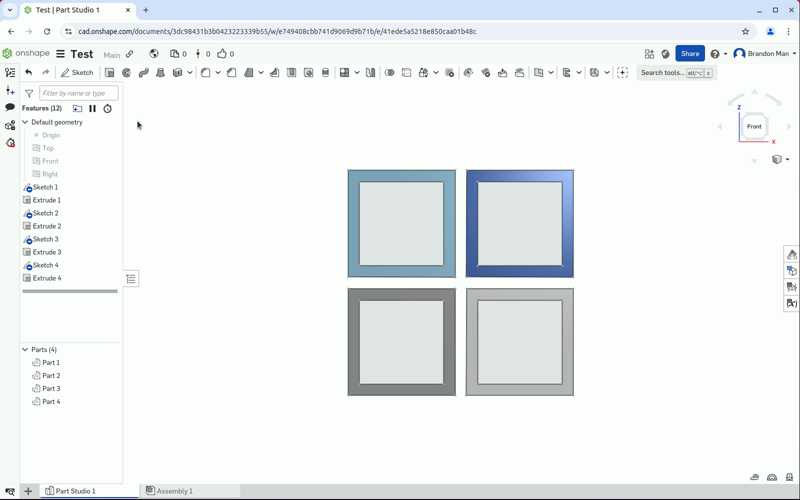
key(shift+7)
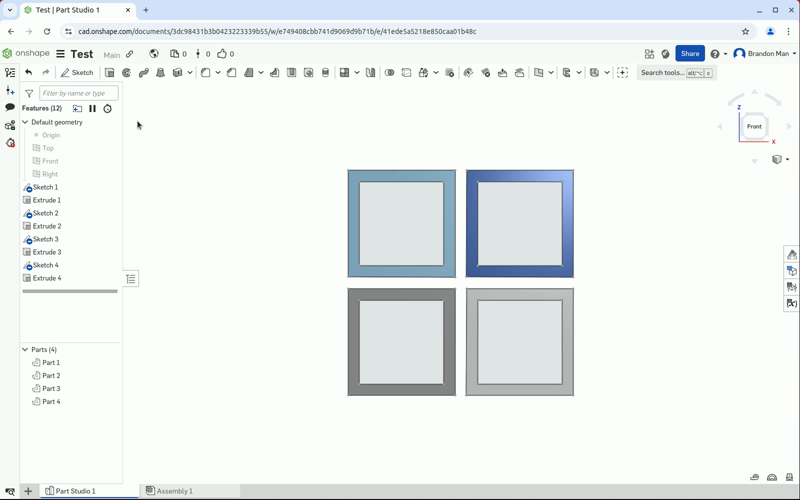
key(left, 2)
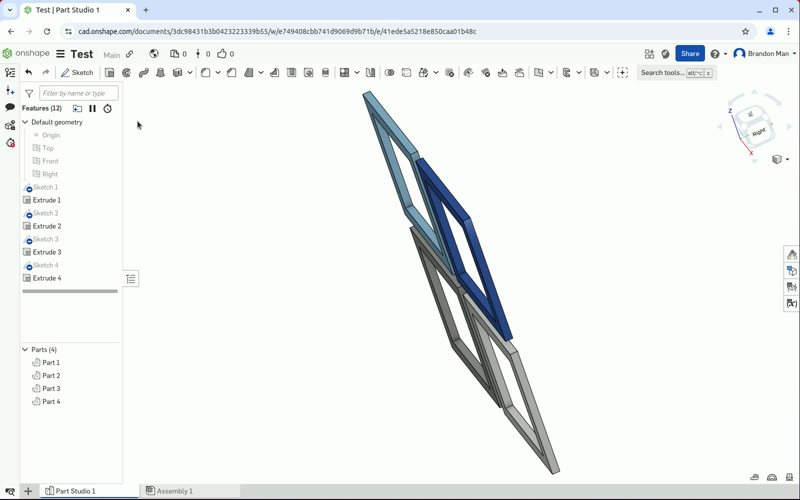
key(down, 2)
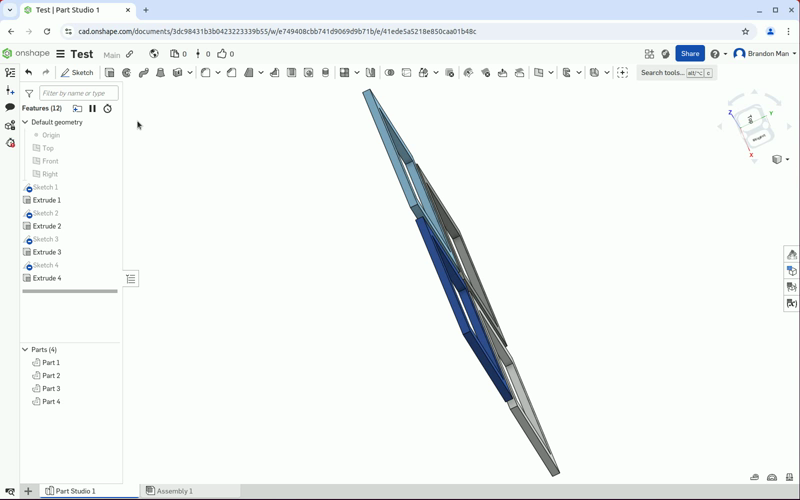
key(up, 2)
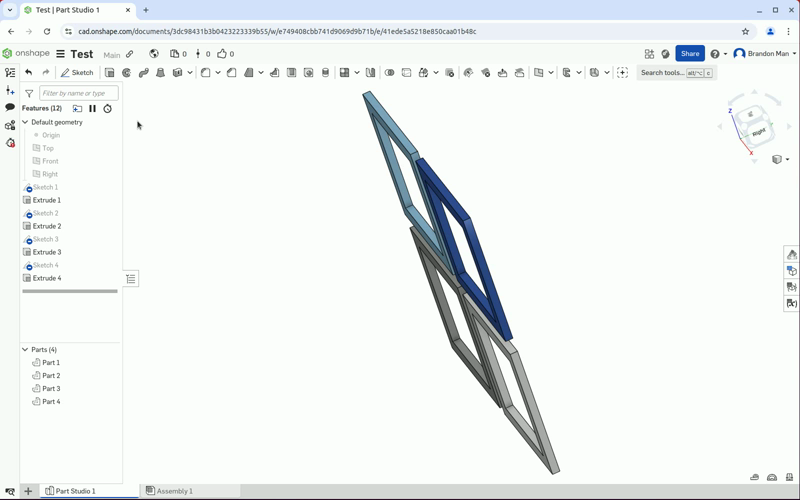
key(right, 2)
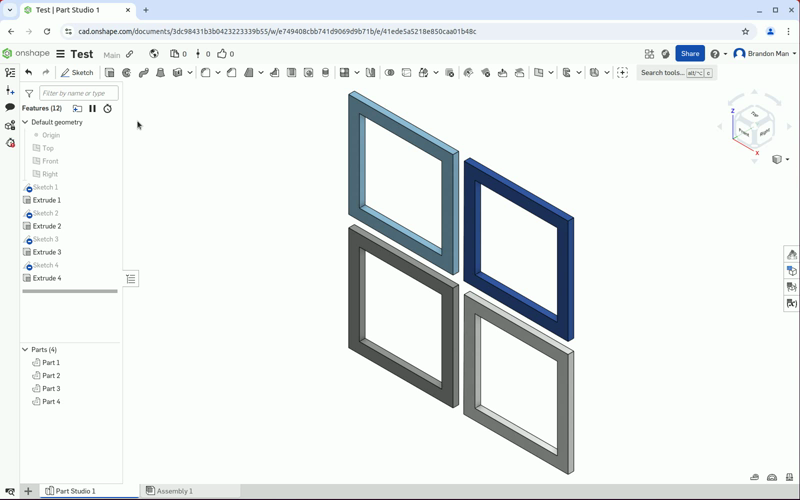
mouse_move(73, 189)
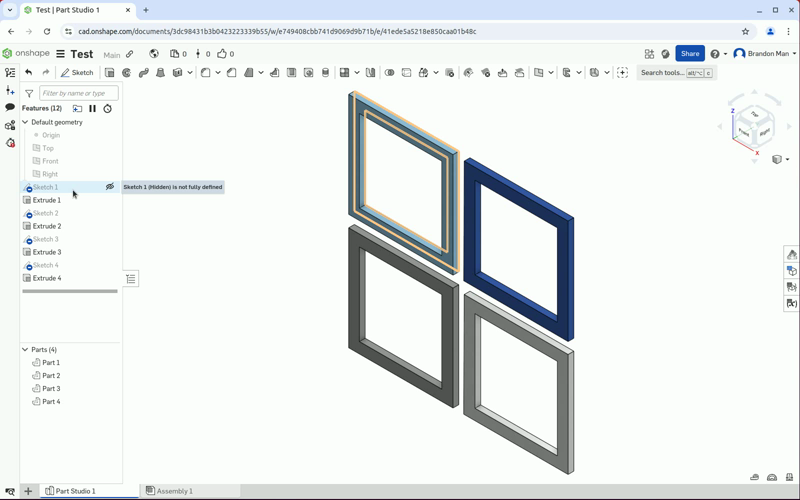
click(73, 189)